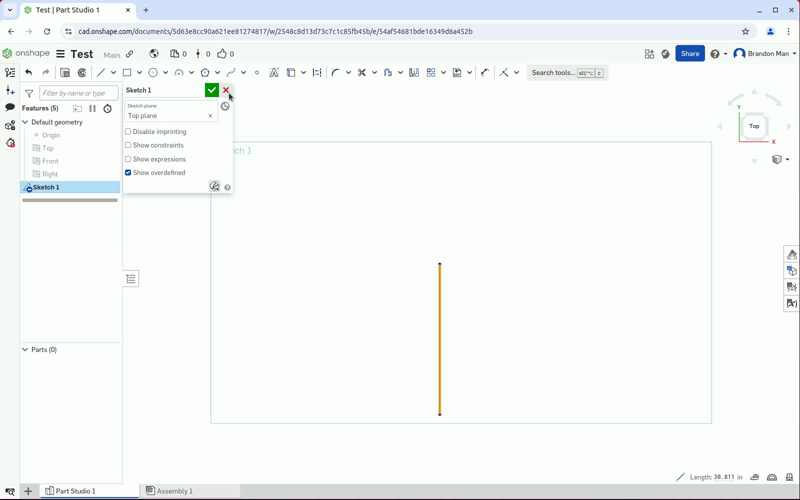
key(shift+h)
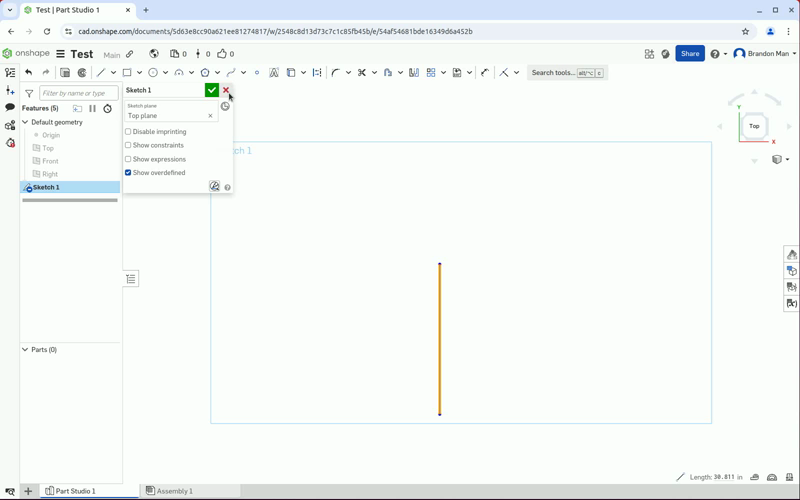
key(shift+s)
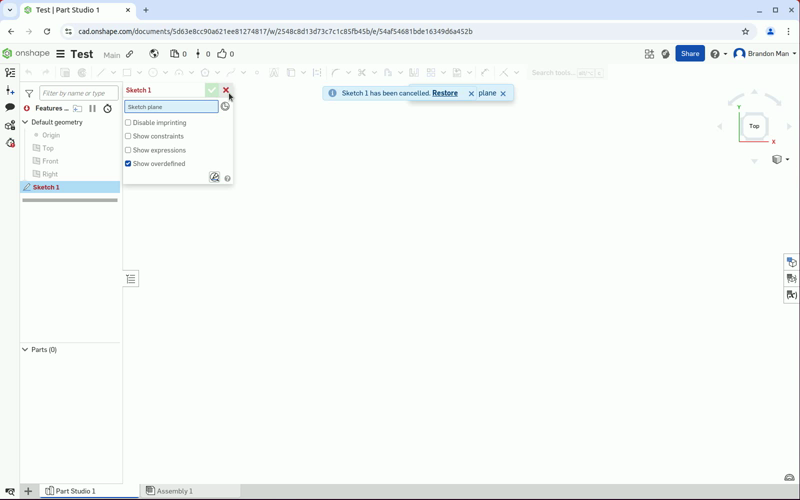
mouse_move(73, 150)
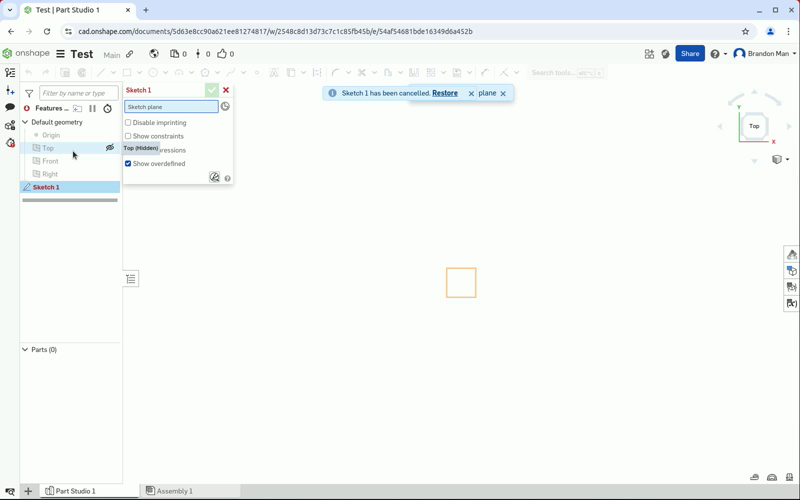
click(73, 150)
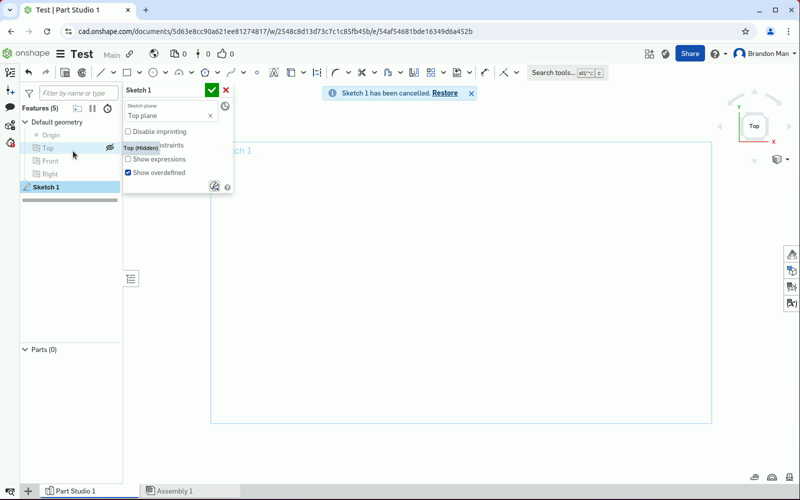
mouse_move(73, 352)
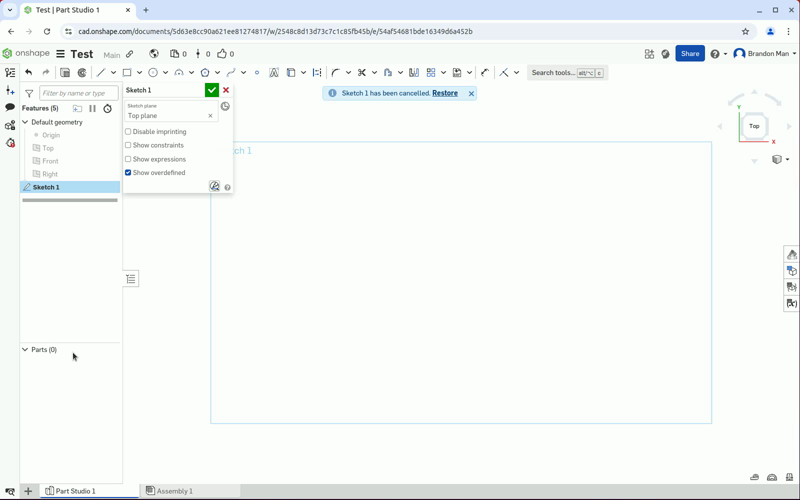
key(y)
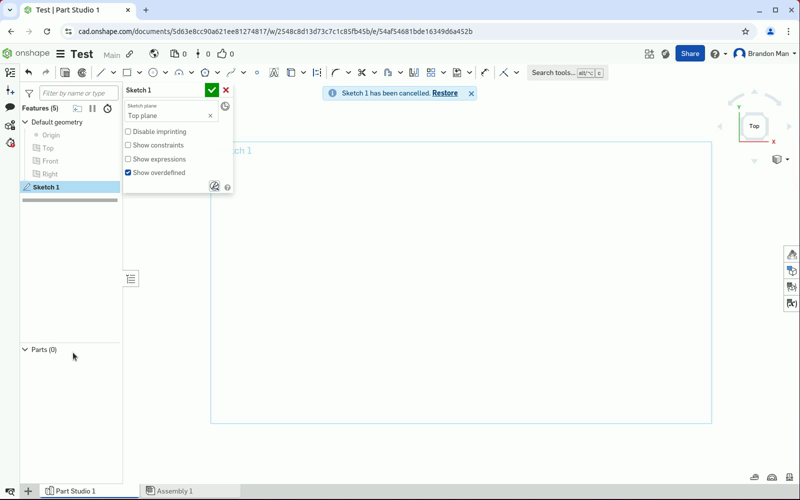
key(c)
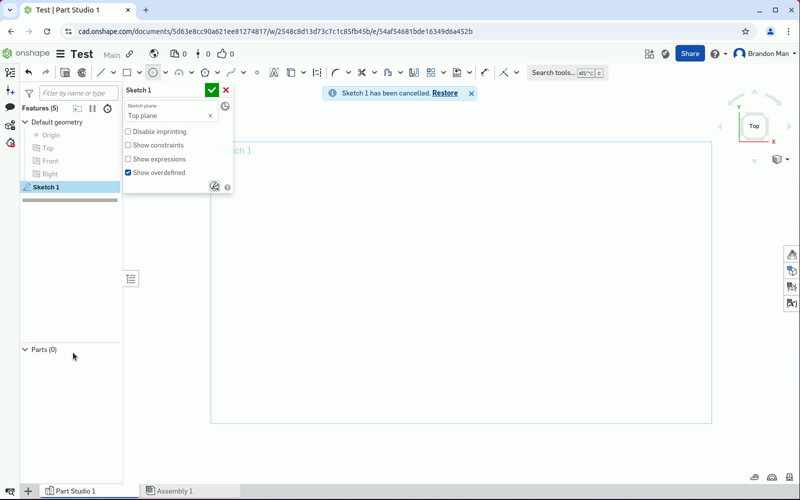
key_down(shift)
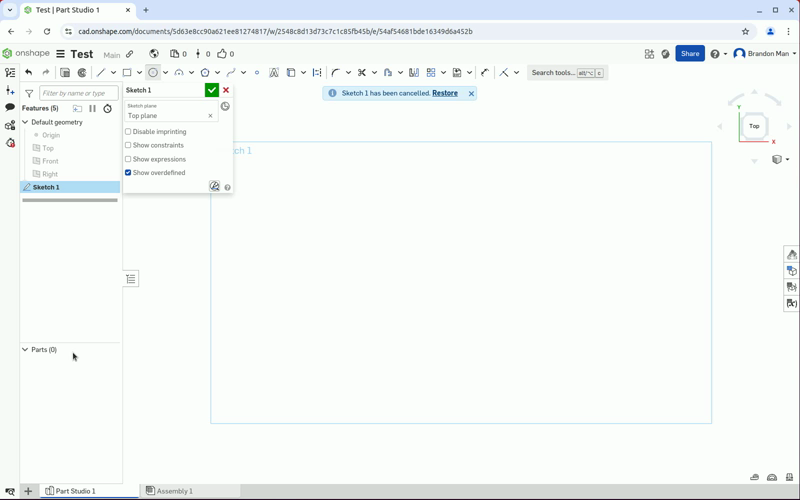
mouse_move(461, 282)
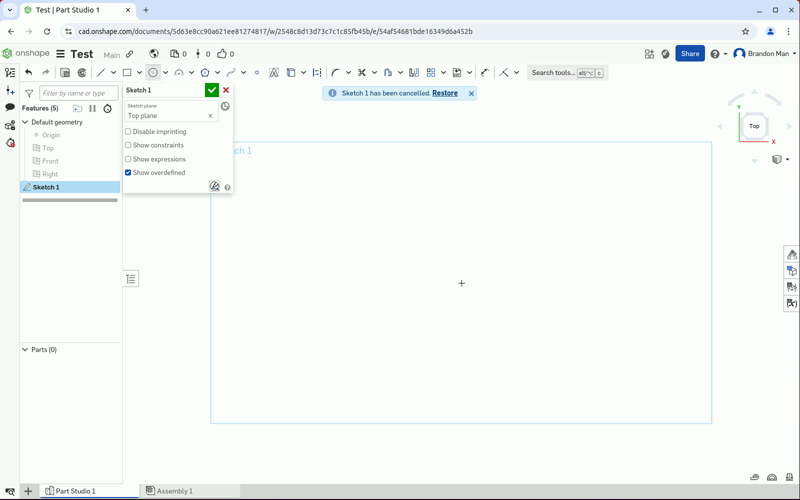
click(461, 282)
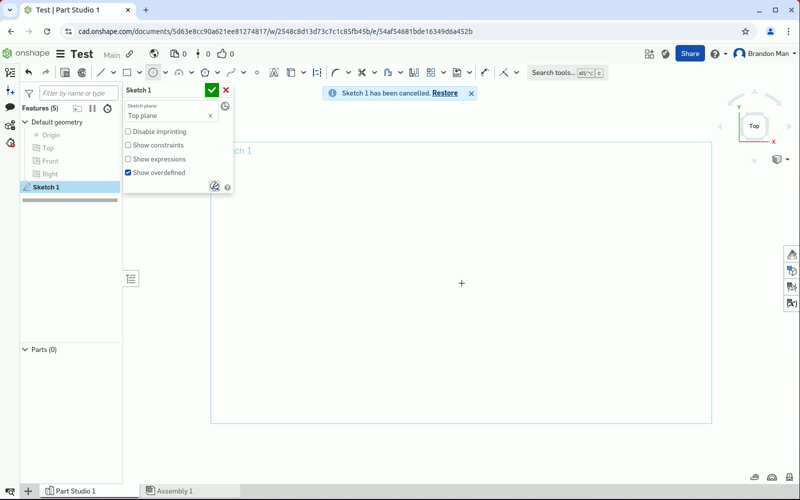
key_up(shift)
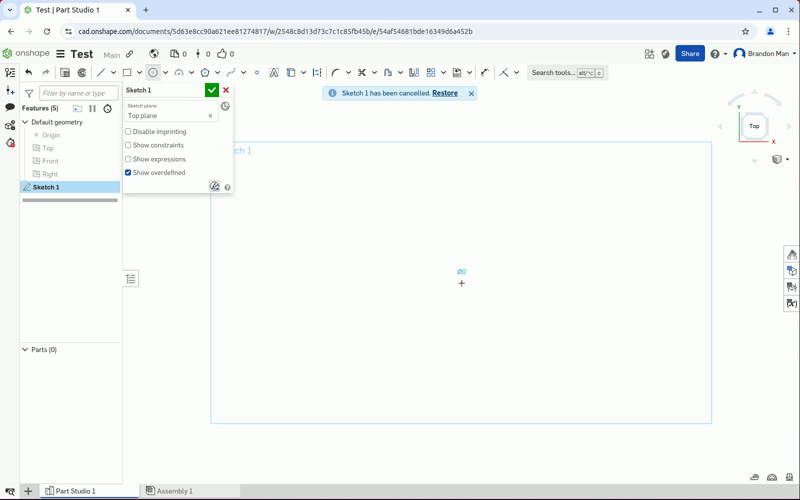
mouse_move(474, 282)
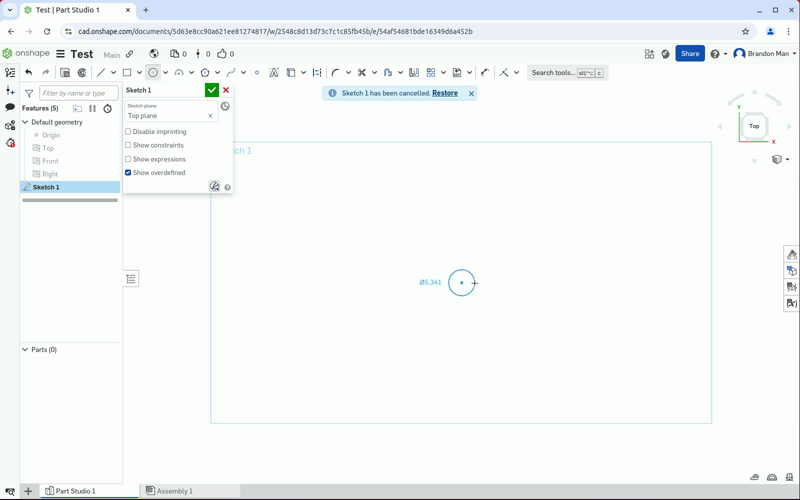
click(474, 282)
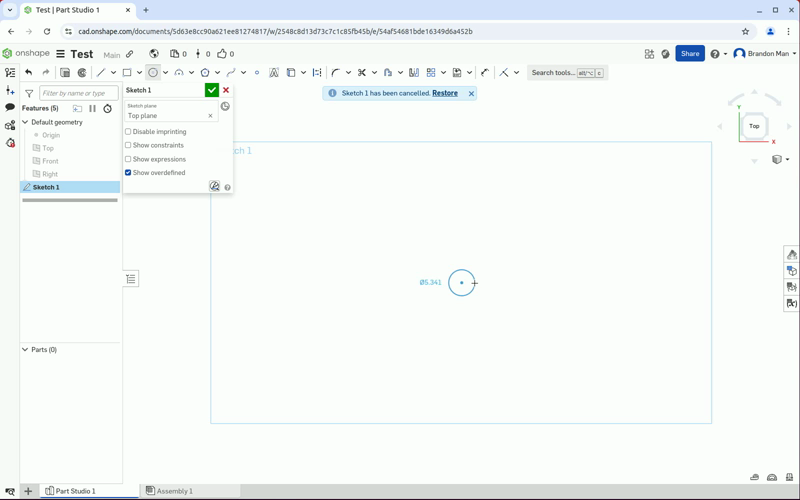
key(esc)
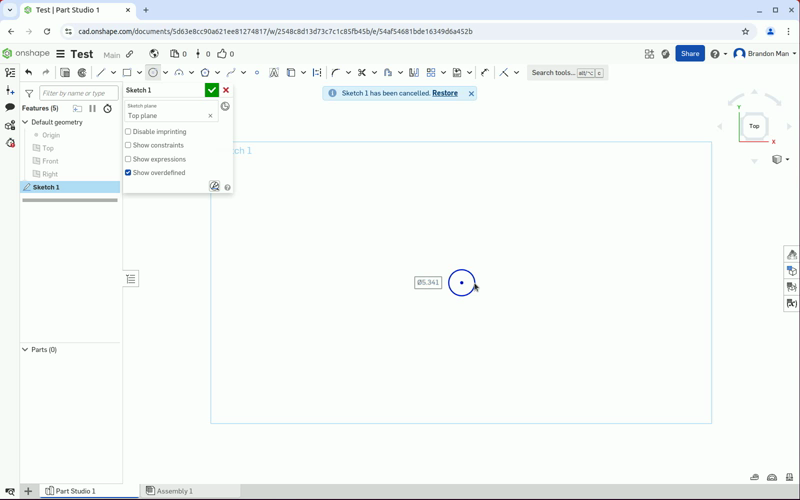
mouse_move(460, 287)
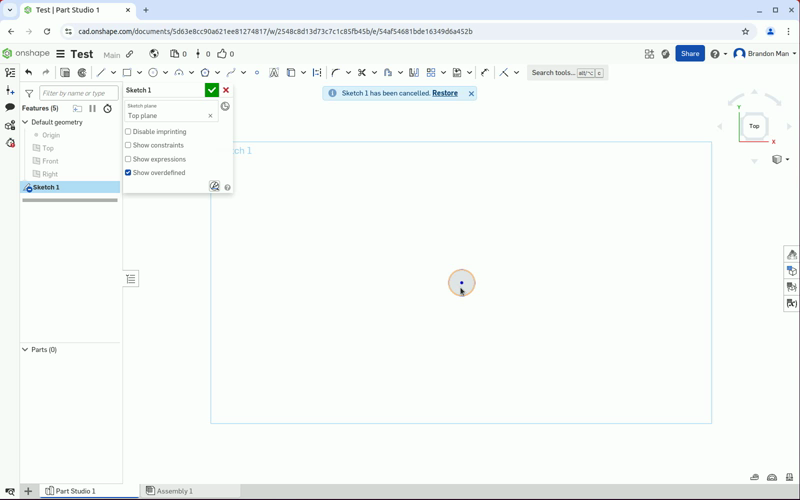
scroll(6)
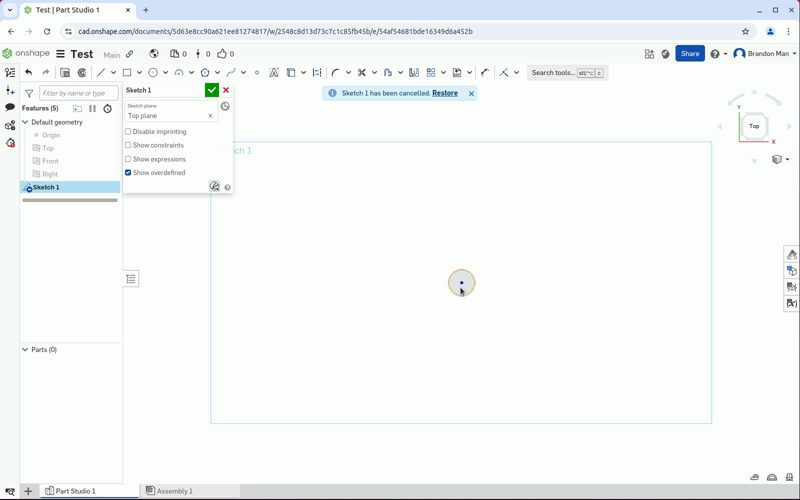
scroll(6)
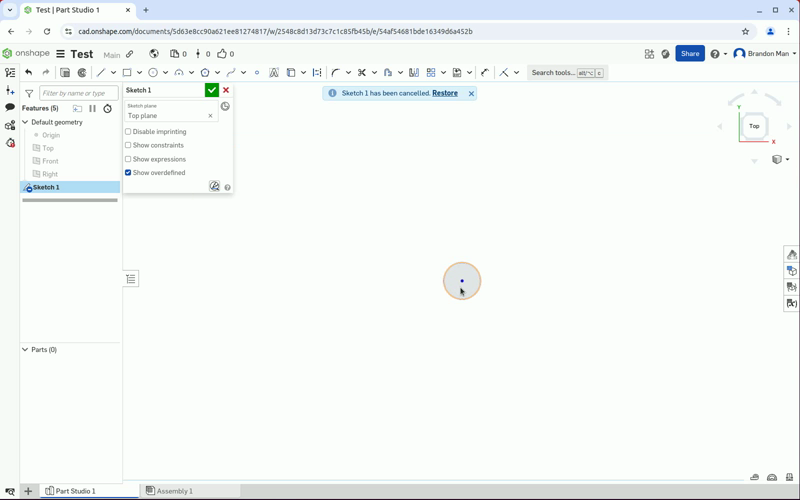
scroll(6)
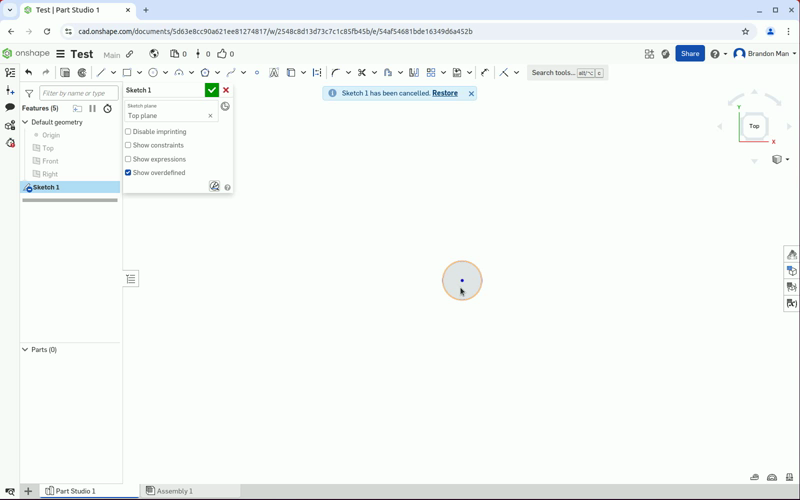
scroll(6)
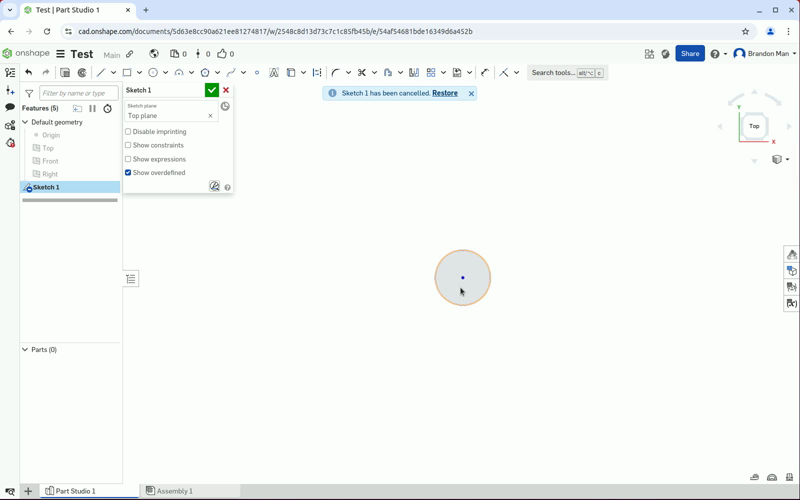
scroll(6)
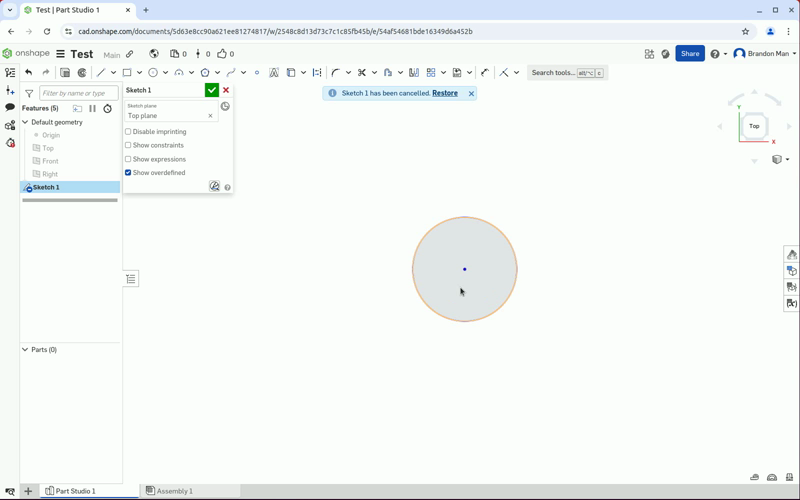
scroll(6)
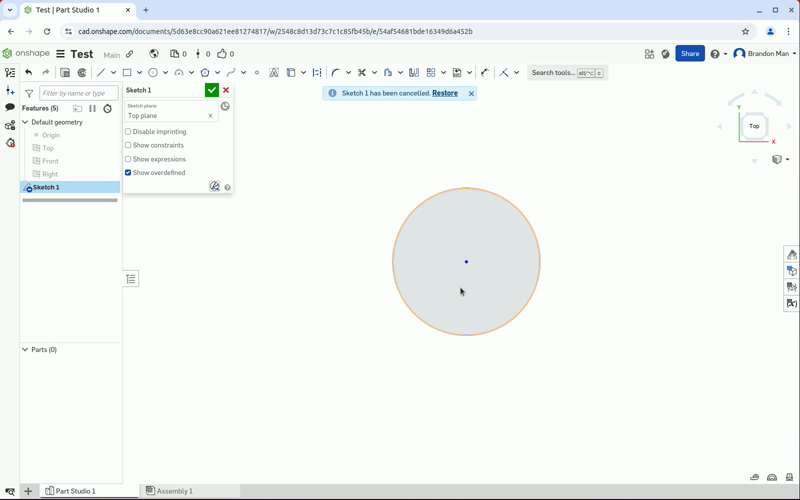
scroll(6)
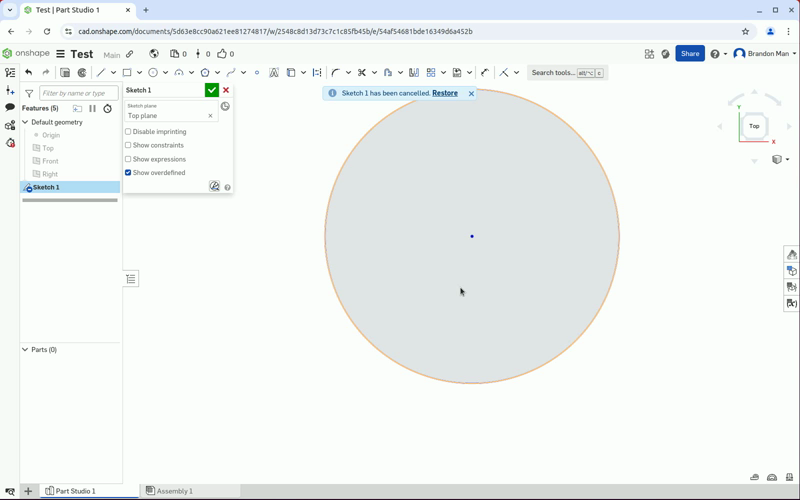
click(460, 287)
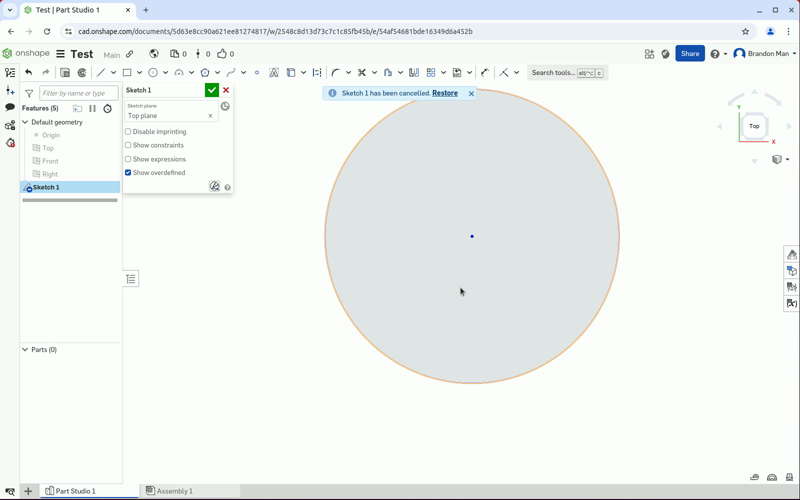
scroll(-6)
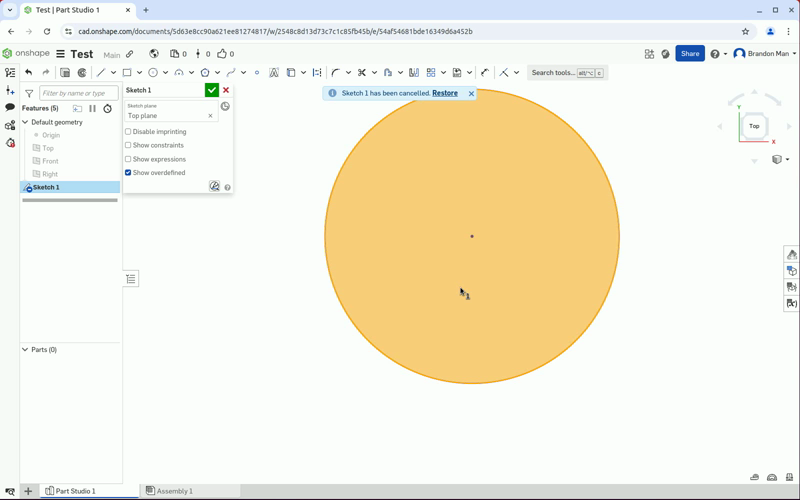
scroll(-6)
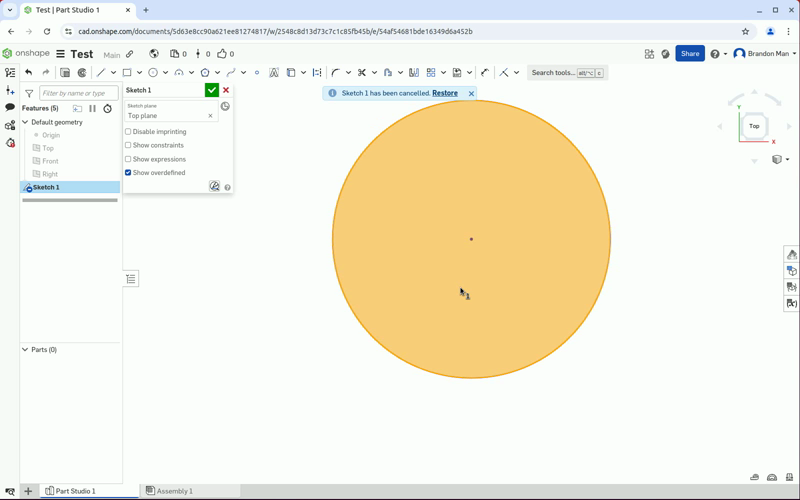
scroll(-6)
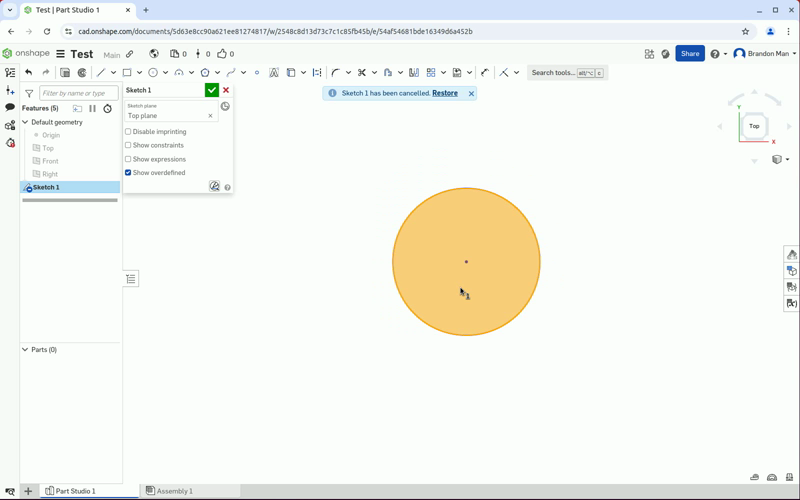
scroll(-6)
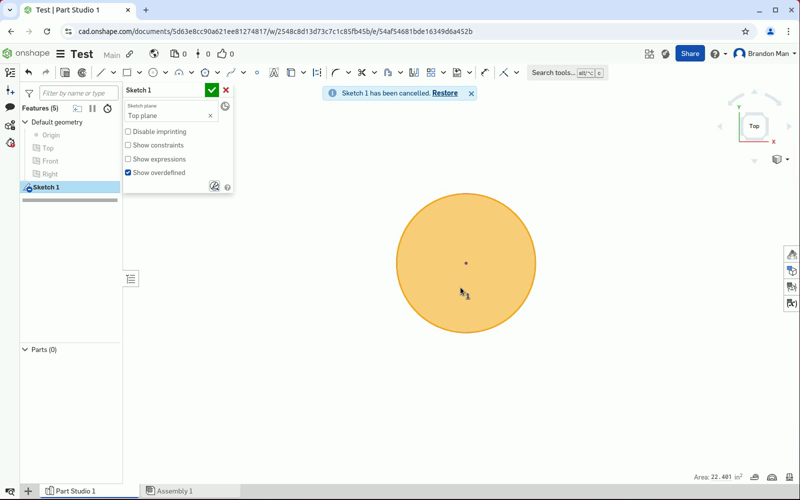
scroll(-6)
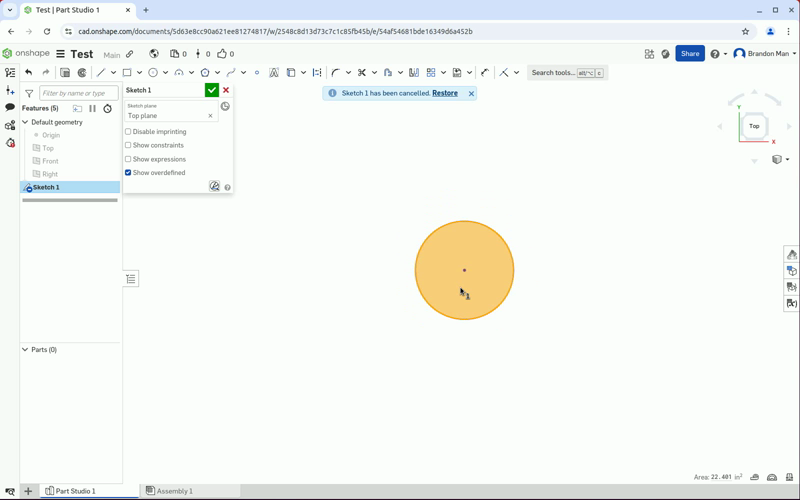
scroll(-6)
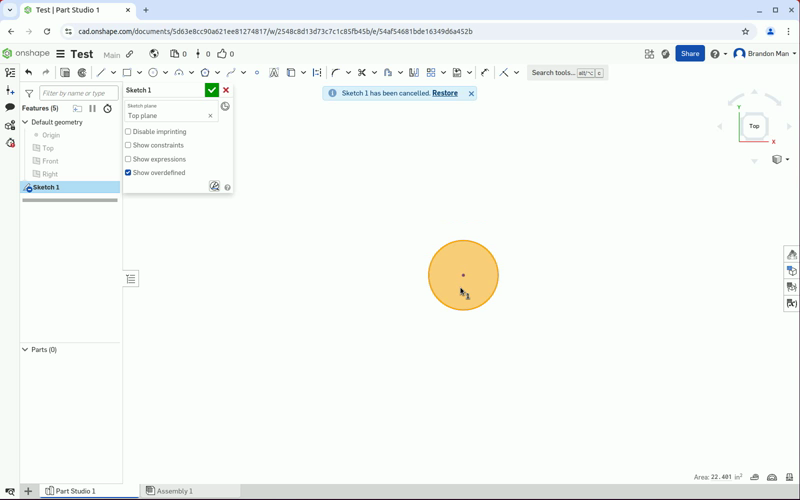
scroll(-6)
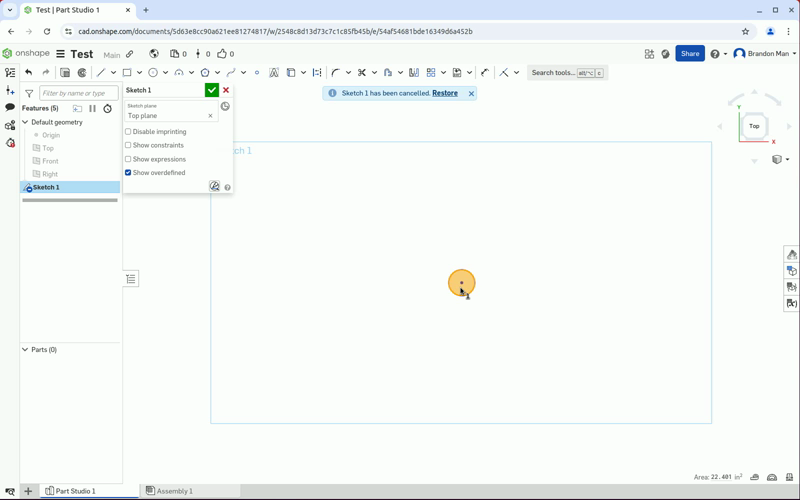
mouse_move(73, 352)
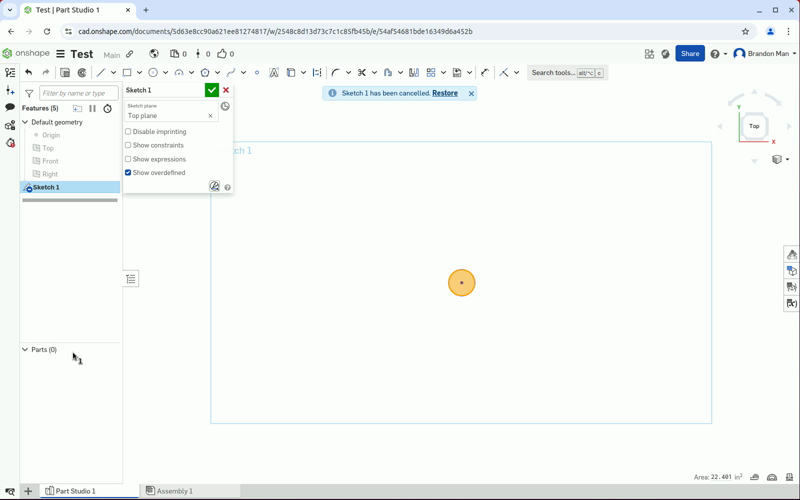
key(shift+y)
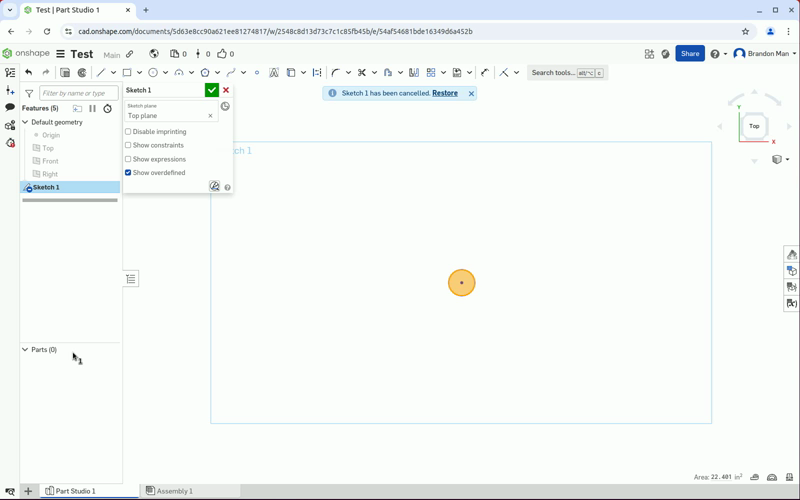
key(shift+e)
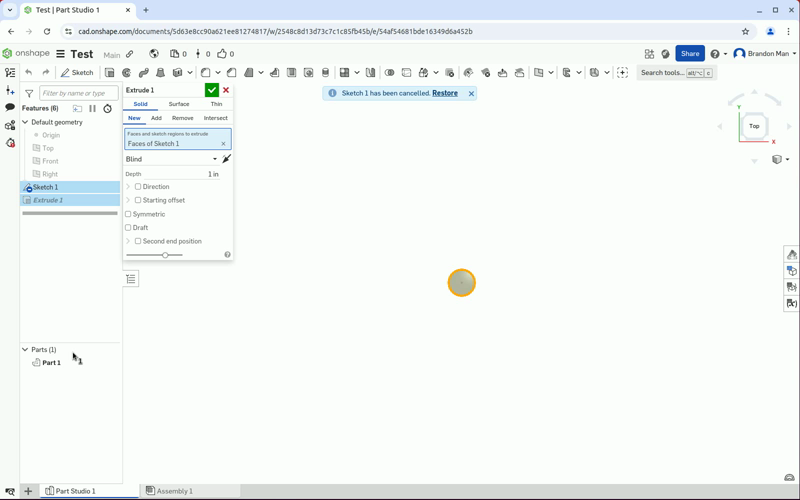
mouse_move(143, 106)
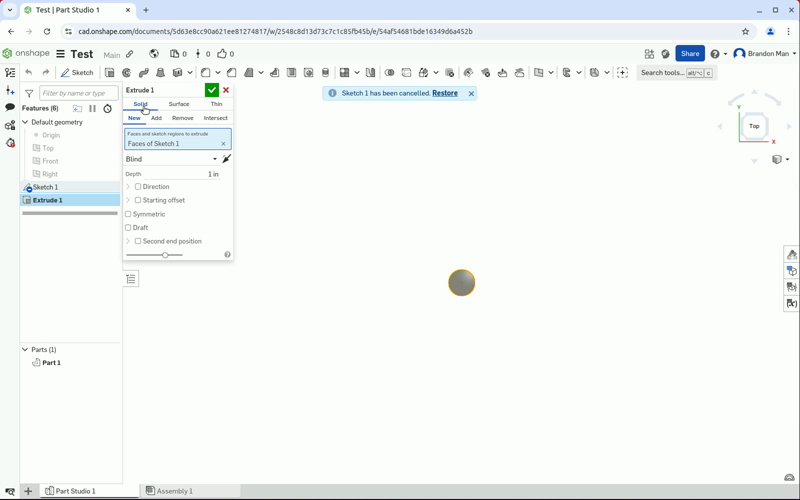
click(143, 106)
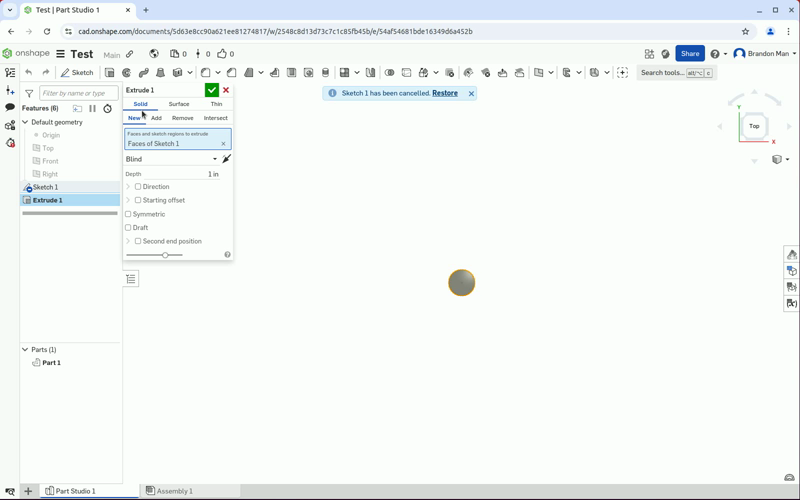
mouse_move(137, 120)
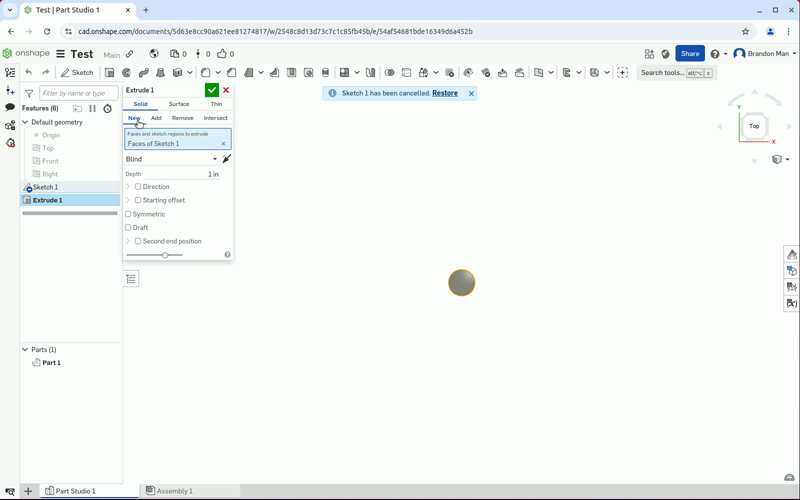
click(137, 120)
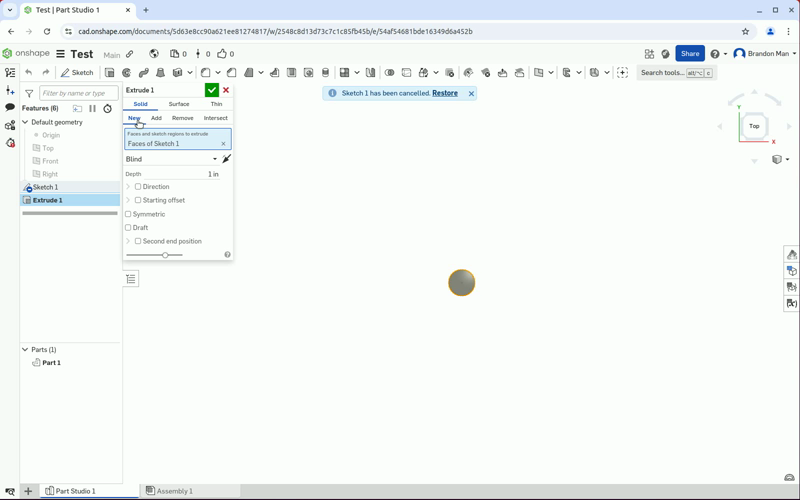
key(tab, 4)
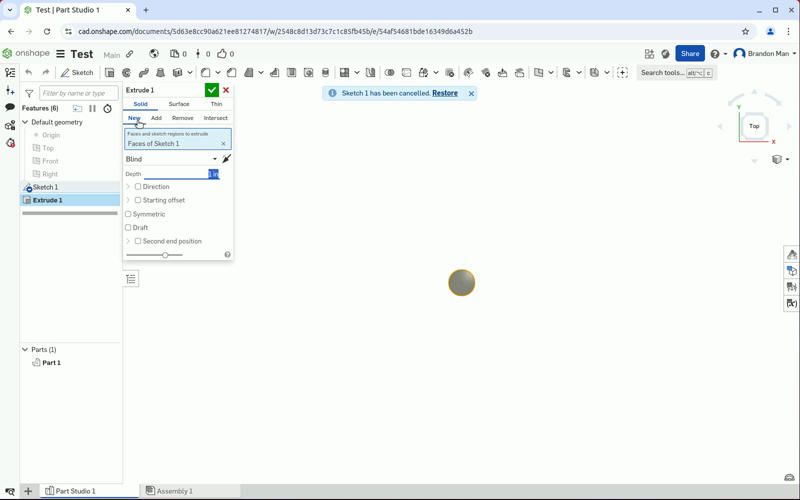
text(19.738)
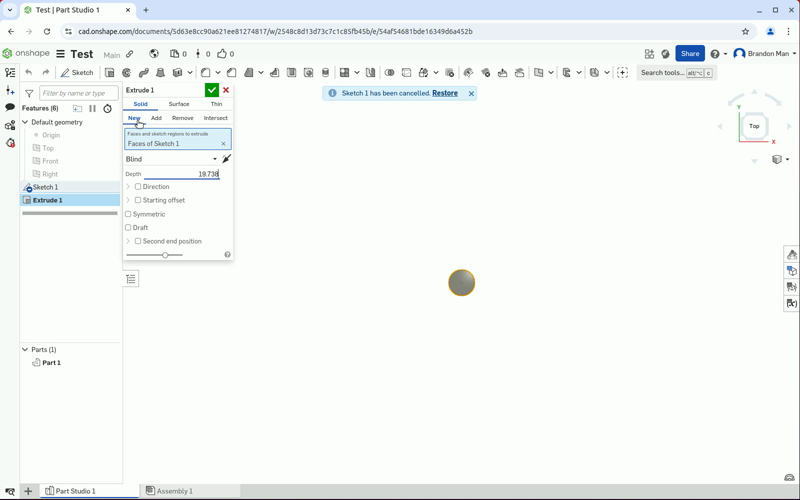
key(tab, 3)
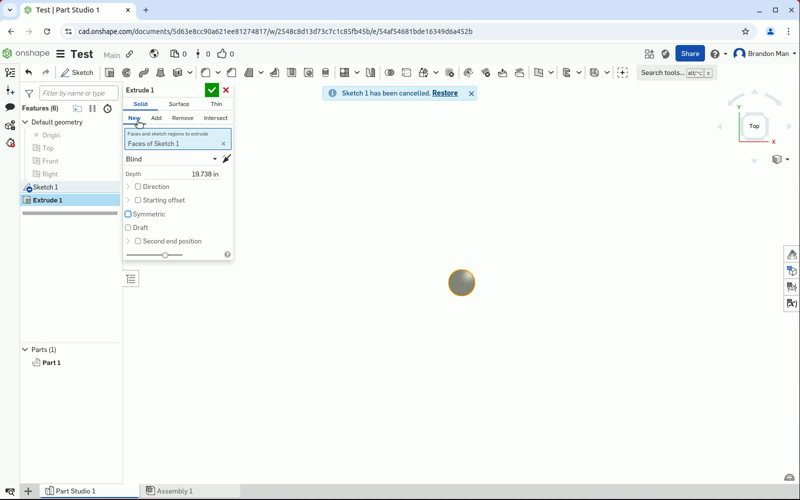
key(space)
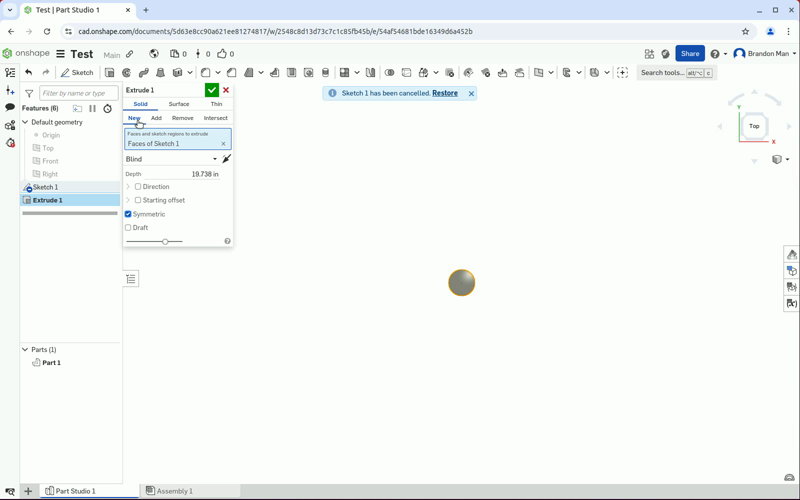
key(enter)
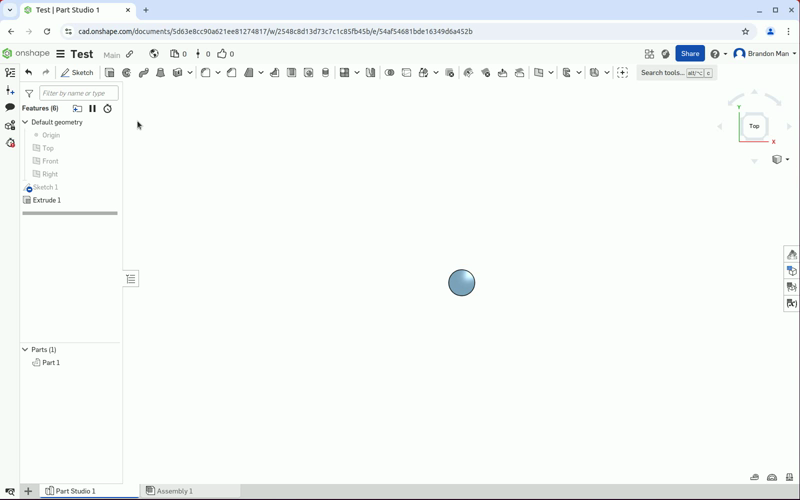
key(shift+h)
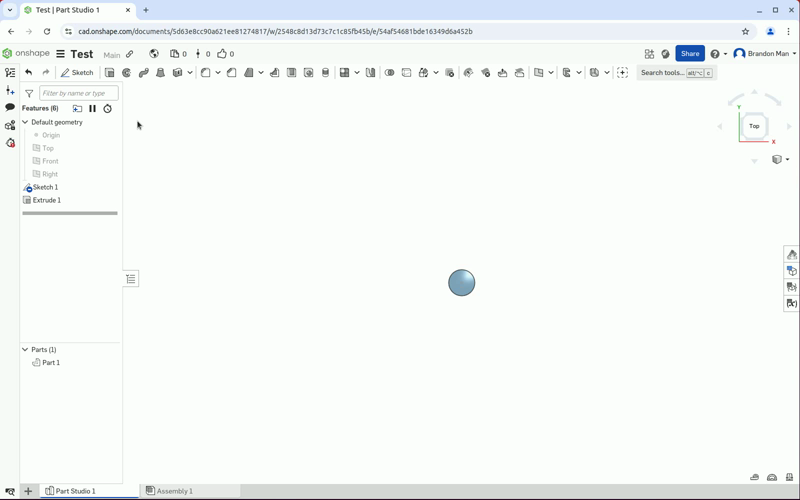
key(shift+h)
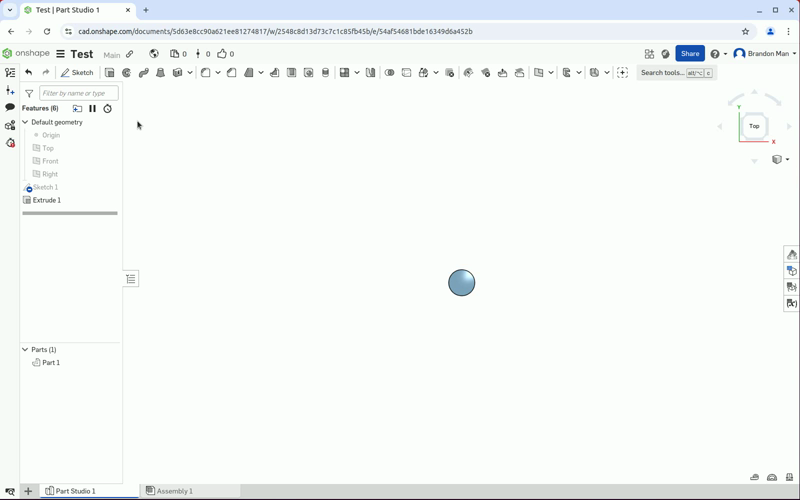
mouse_move(73, 189)
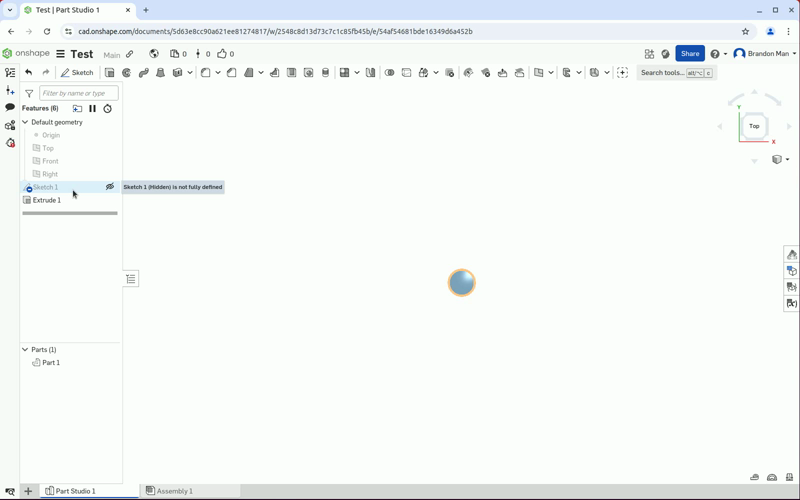
click(73, 189)
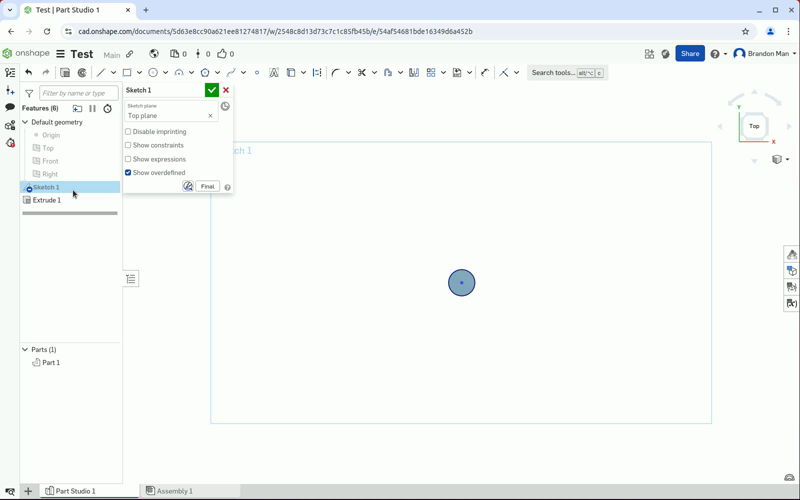
mouse_move(229, 92)
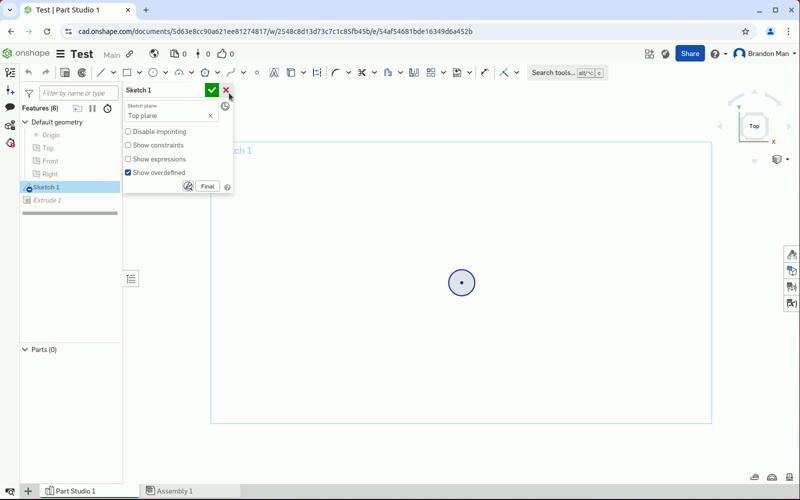
click(229, 92)
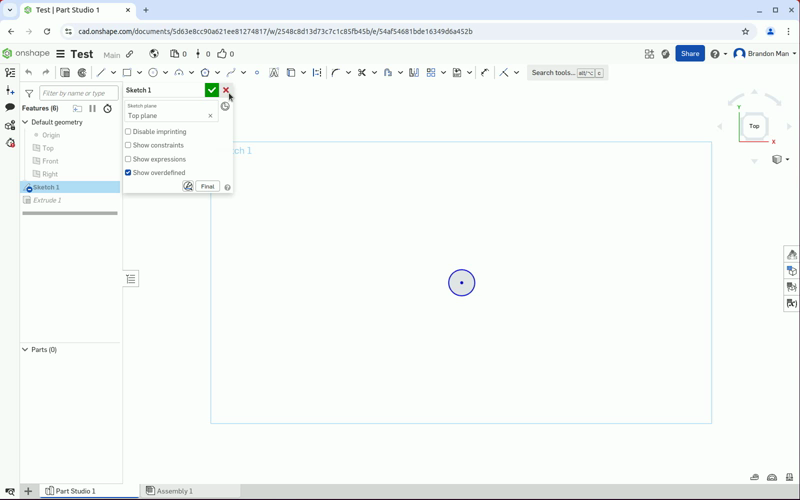
key(shift+s)
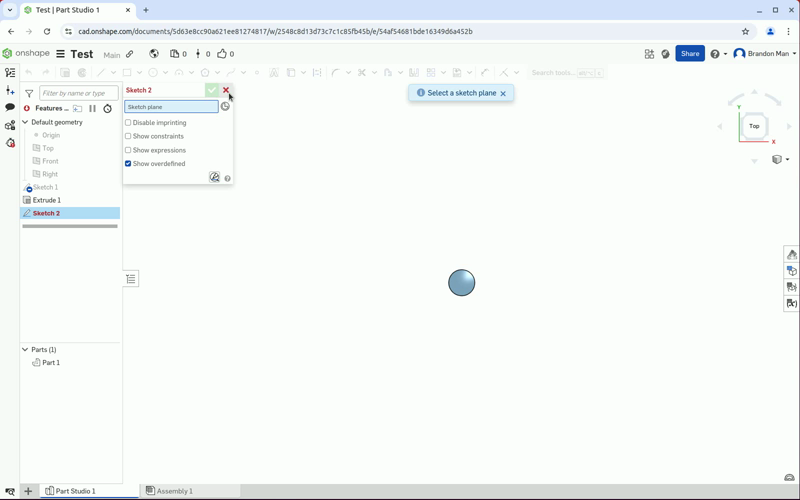
mouse_move(73, 150)
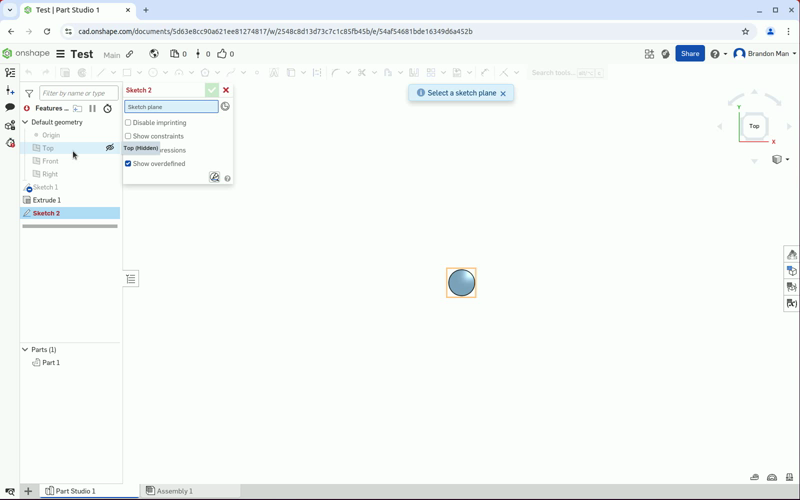
click(73, 150)
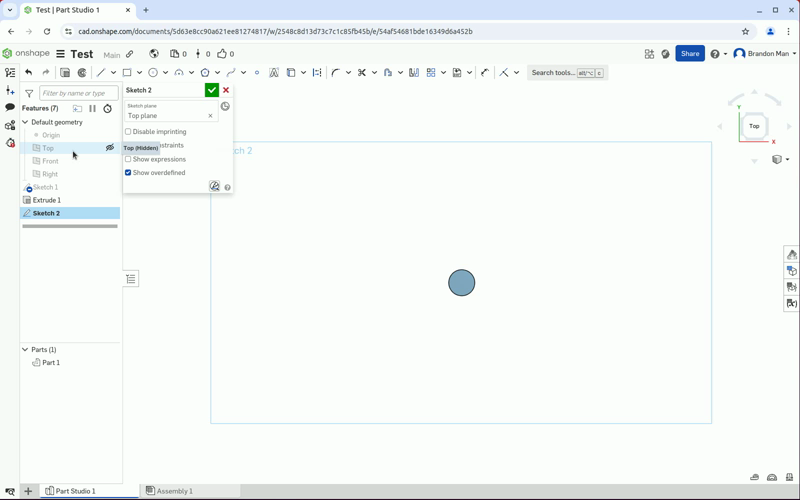
mouse_move(73, 352)
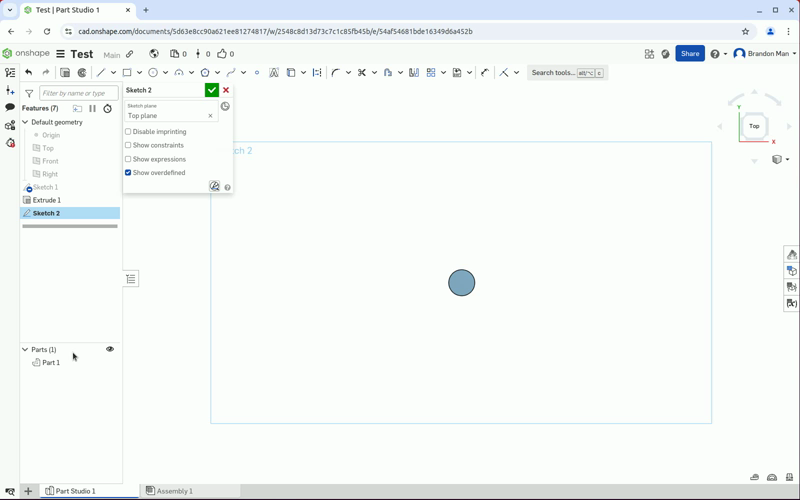
key(y)
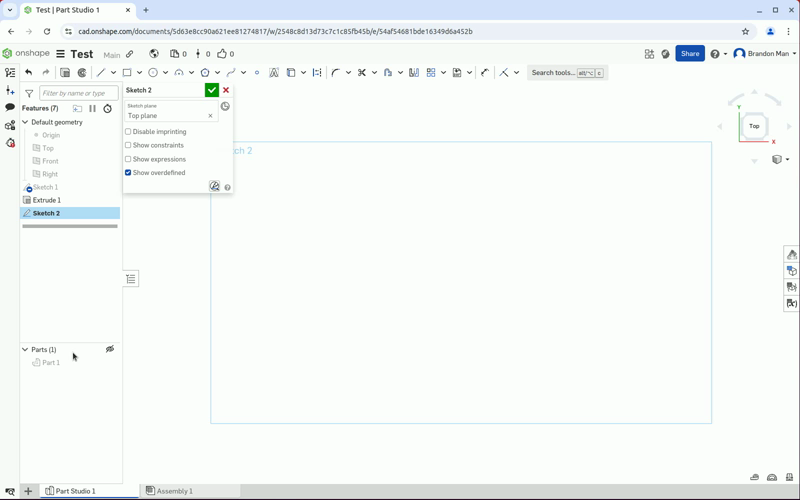
key(c)
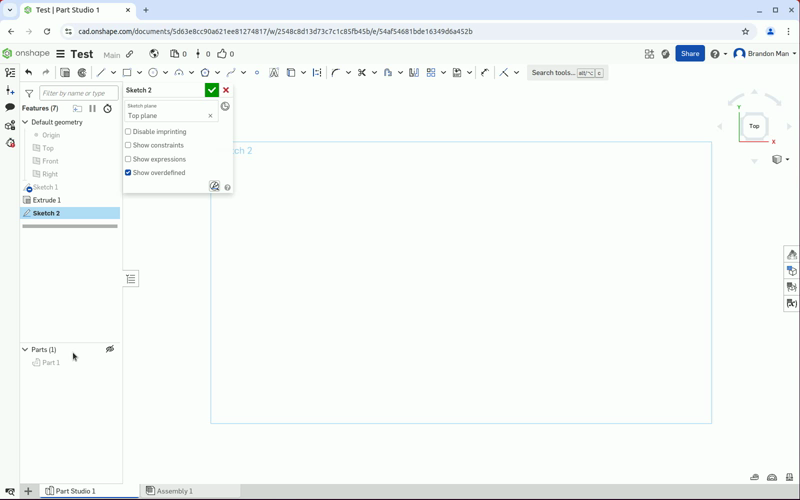
key_down(shift)
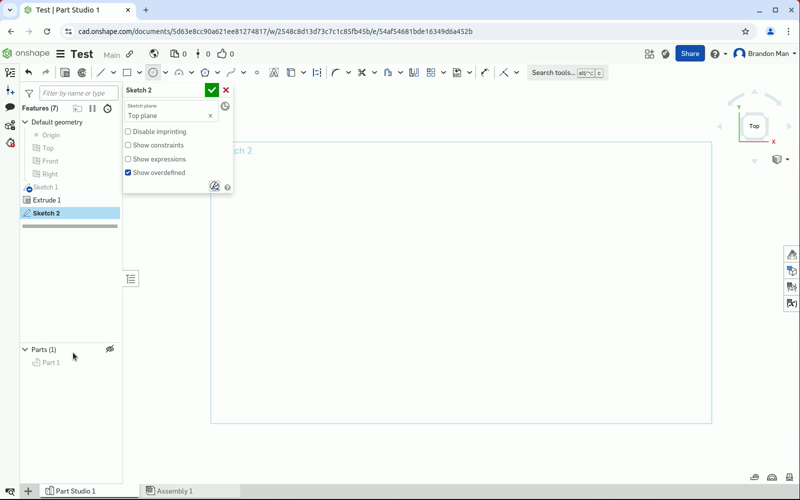
mouse_move(461, 282)
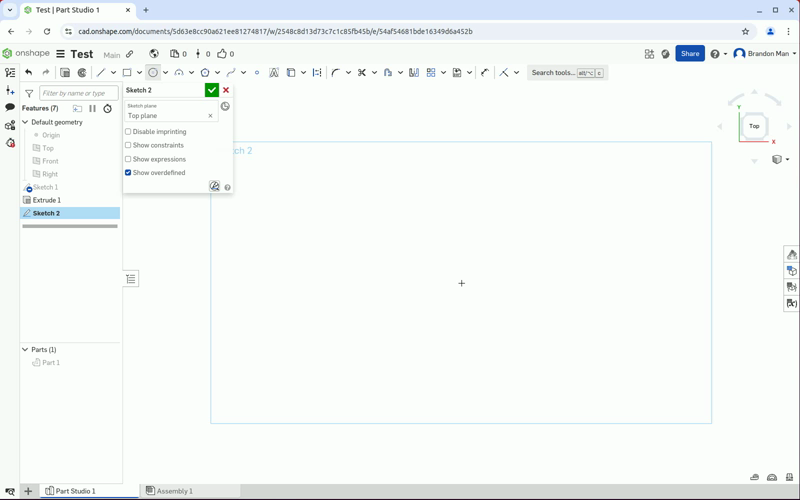
click(461, 282)
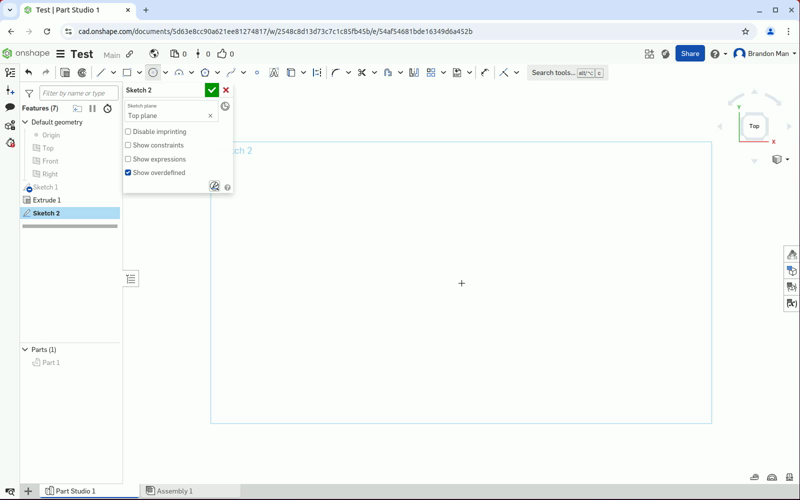
key_up(shift)
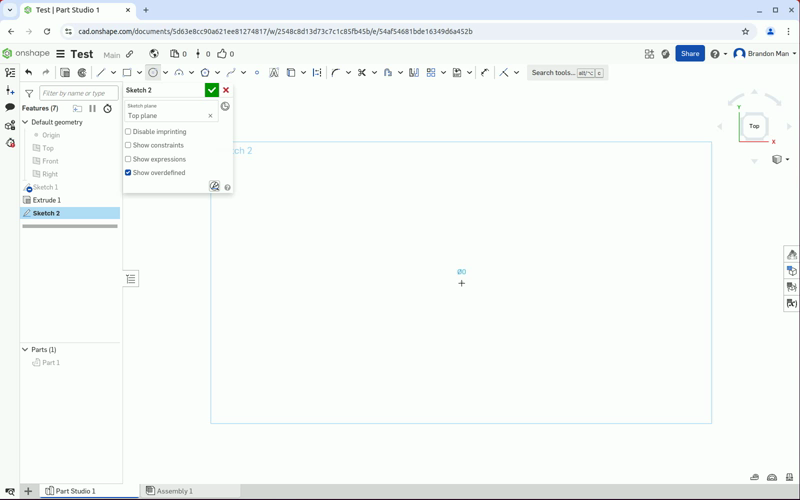
mouse_move(474, 282)
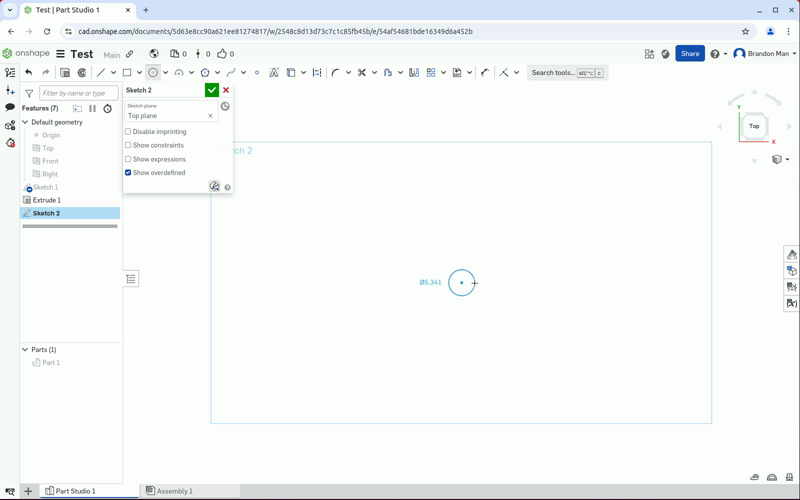
click(474, 282)
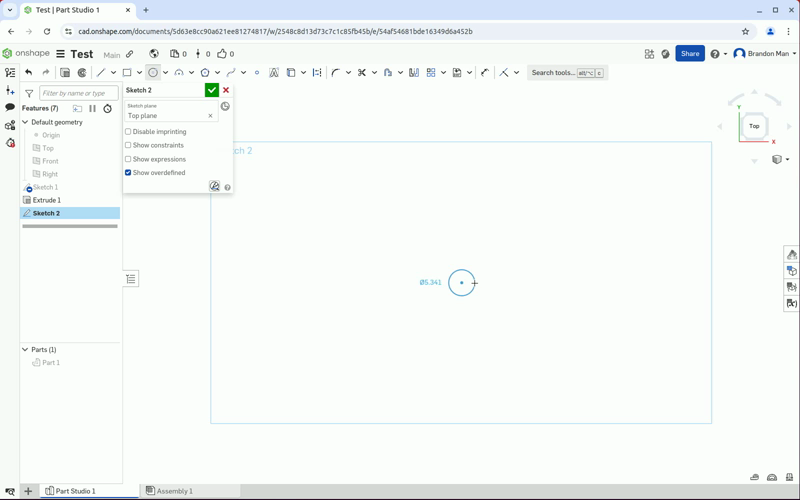
key(esc)
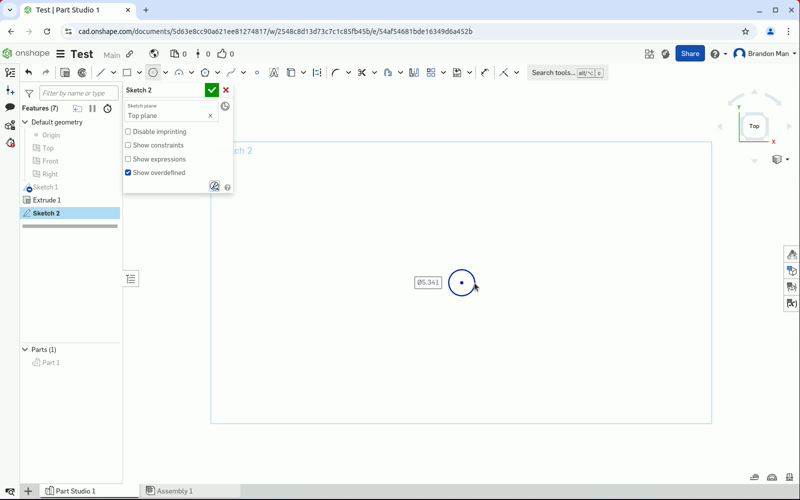
mouse_move(459, 295)
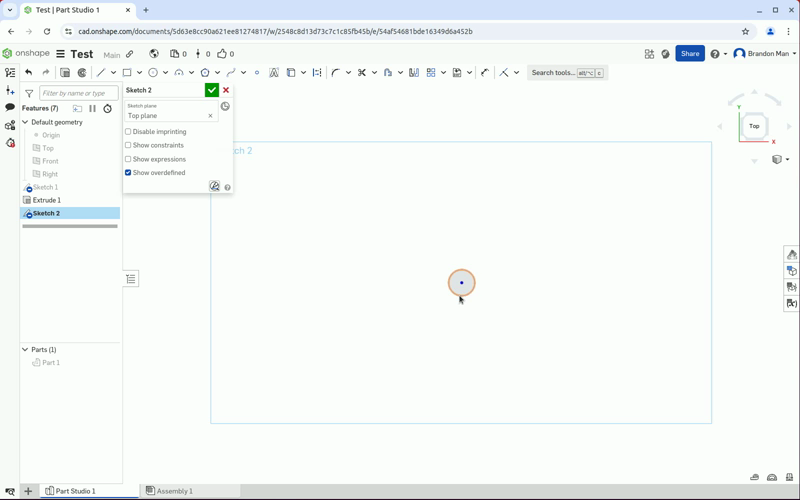
scroll(6)
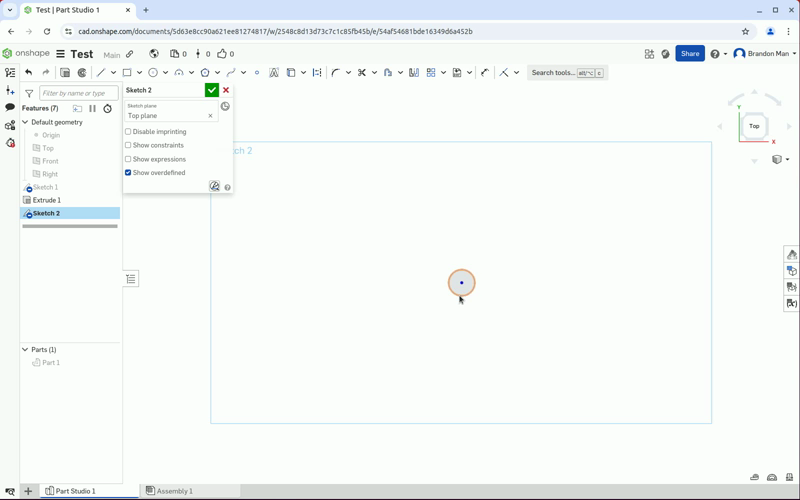
scroll(6)
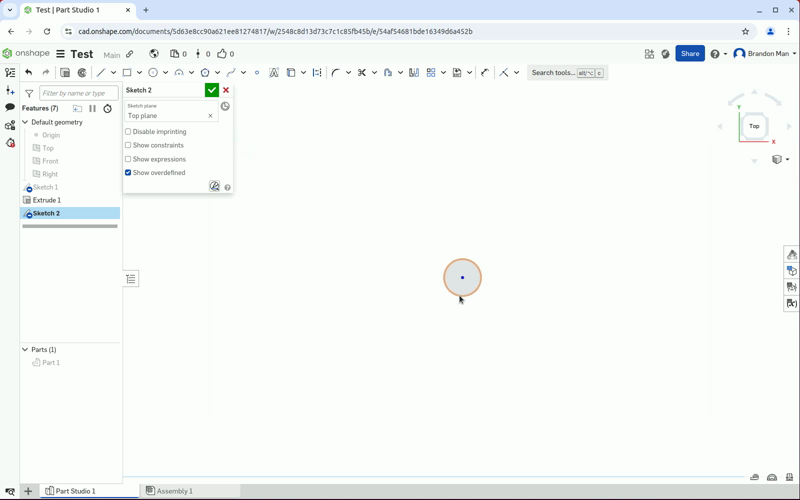
scroll(6)
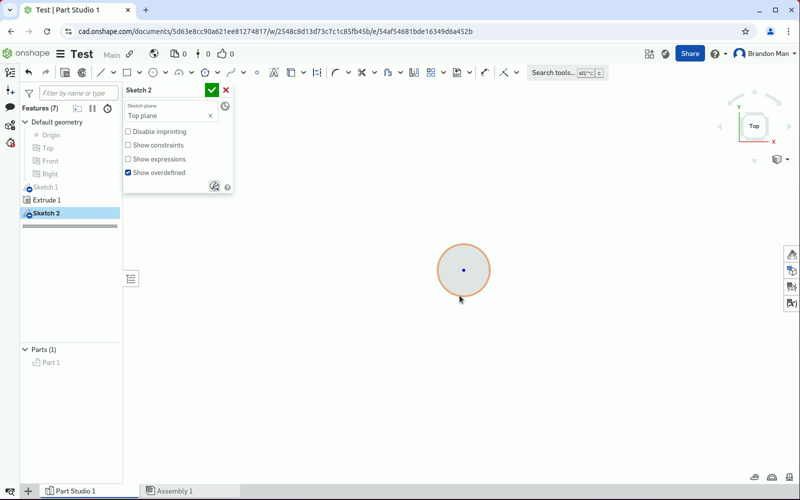
scroll(6)
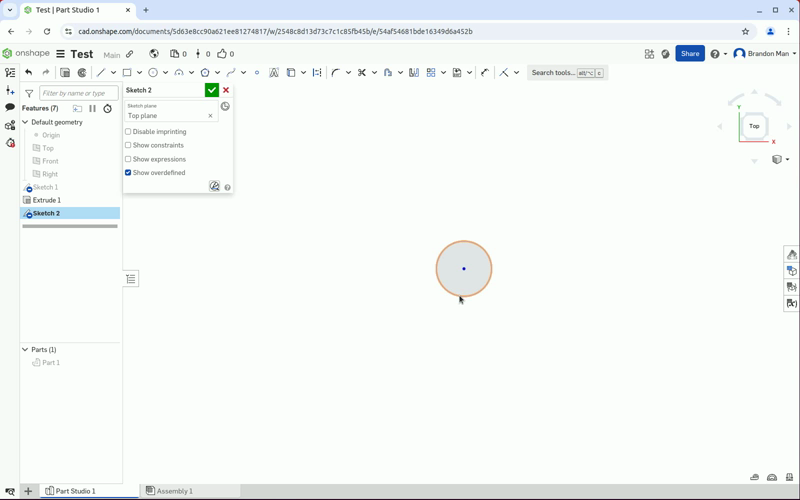
scroll(6)
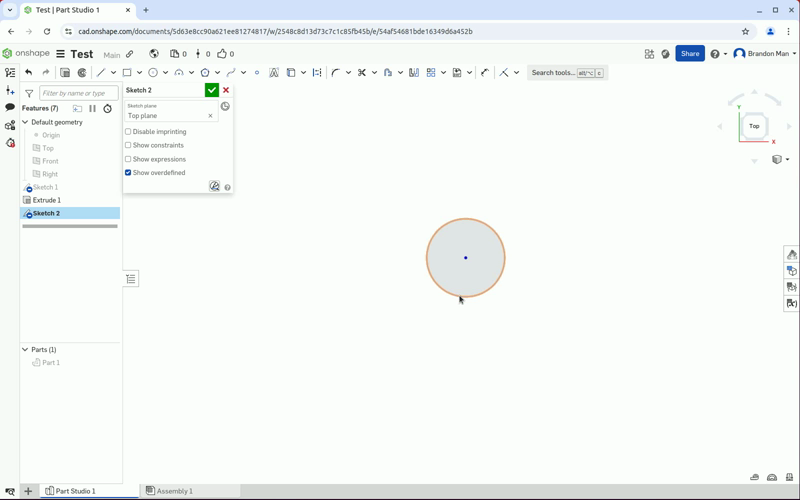
scroll(6)
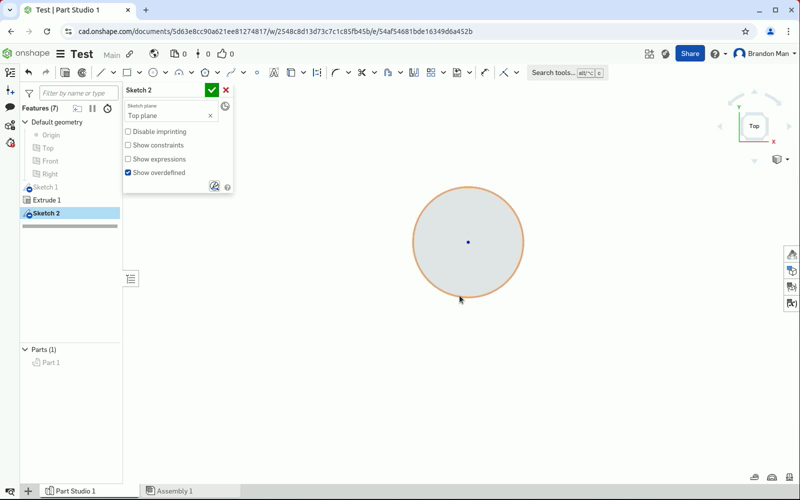
scroll(6)
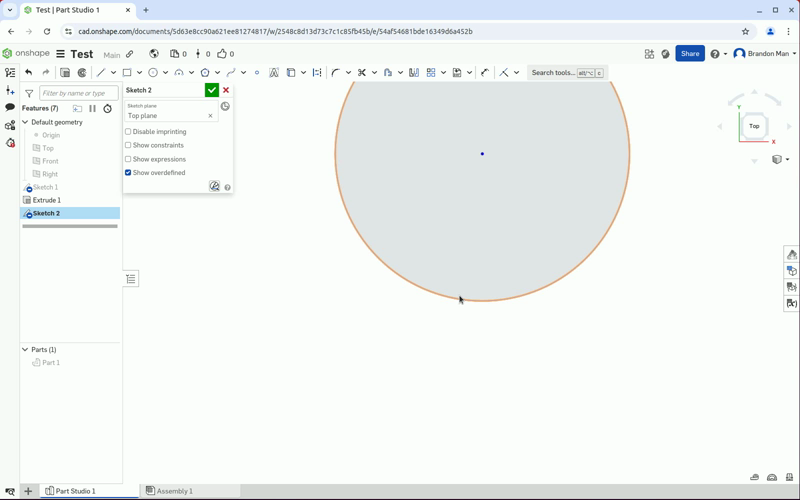
click(459, 295)
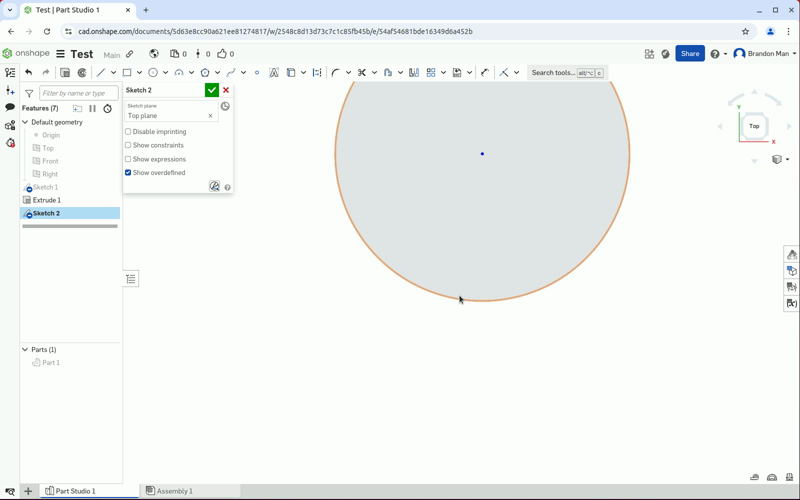
scroll(-6)
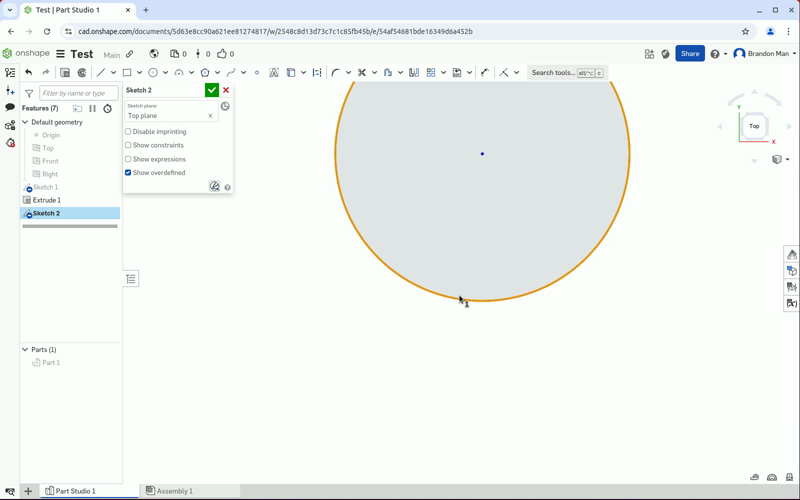
scroll(-6)
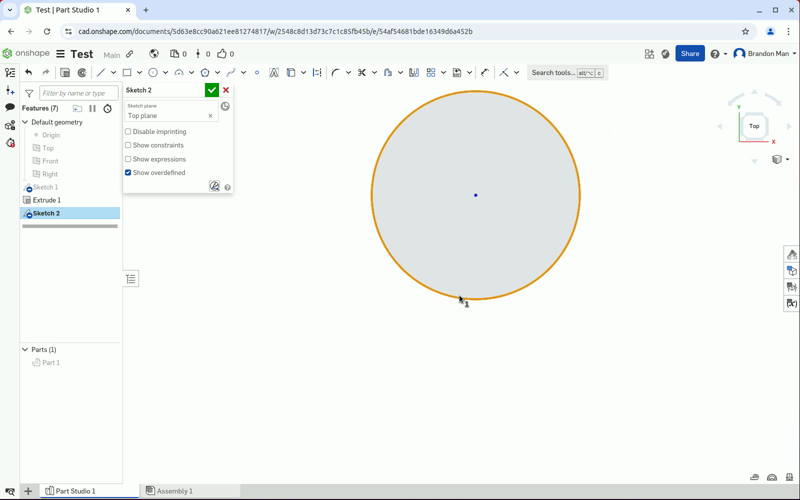
scroll(-6)
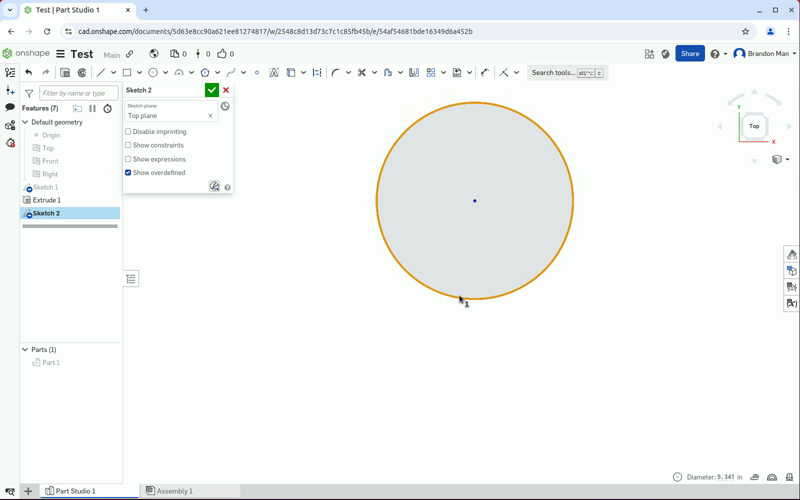
scroll(-6)
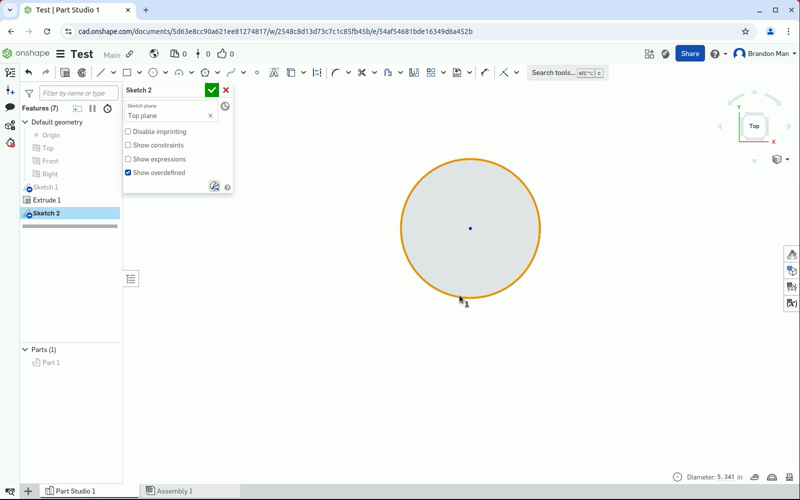
scroll(-6)
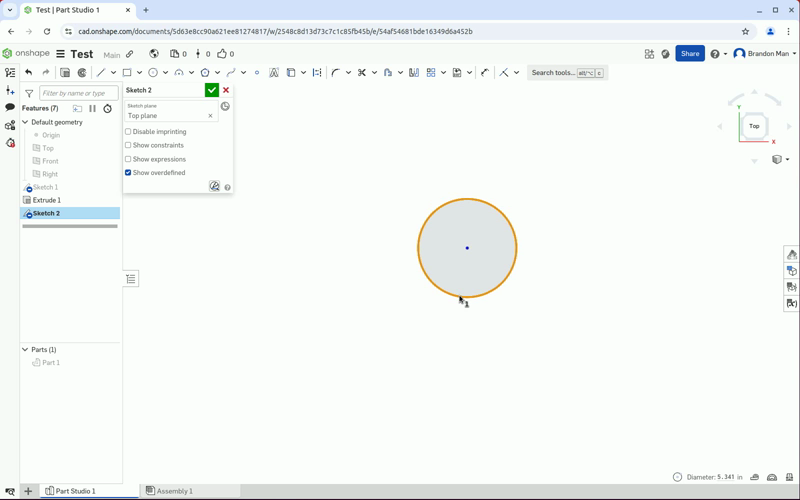
scroll(-6)
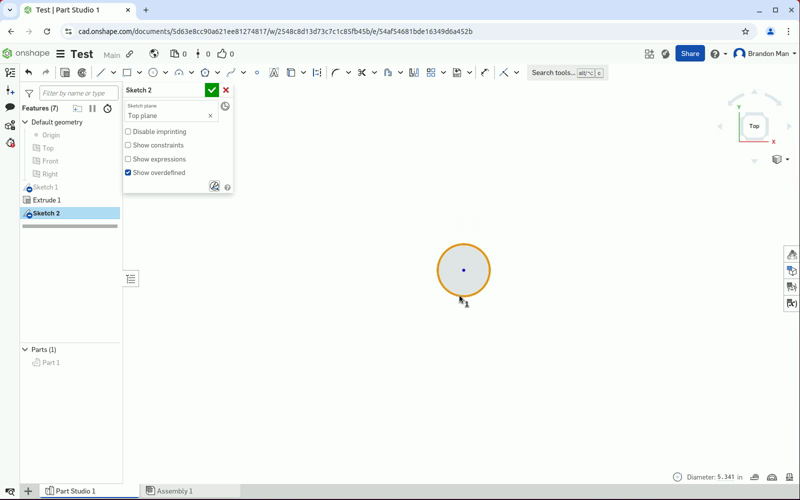
scroll(-6)
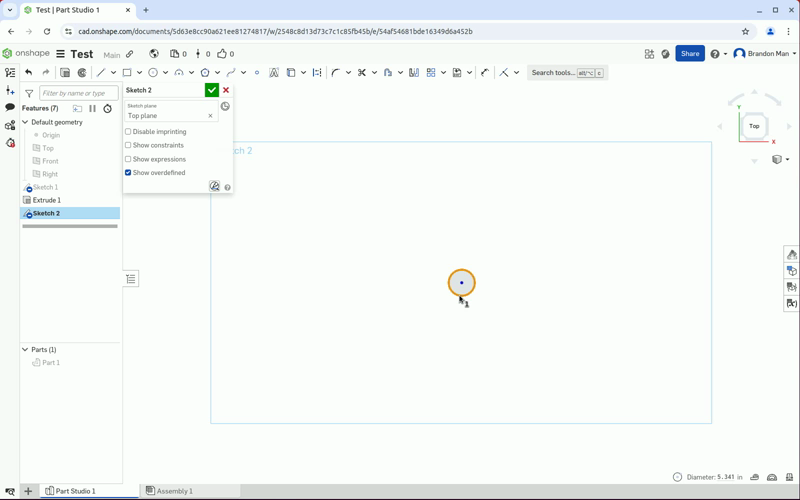
mouse_move(73, 352)
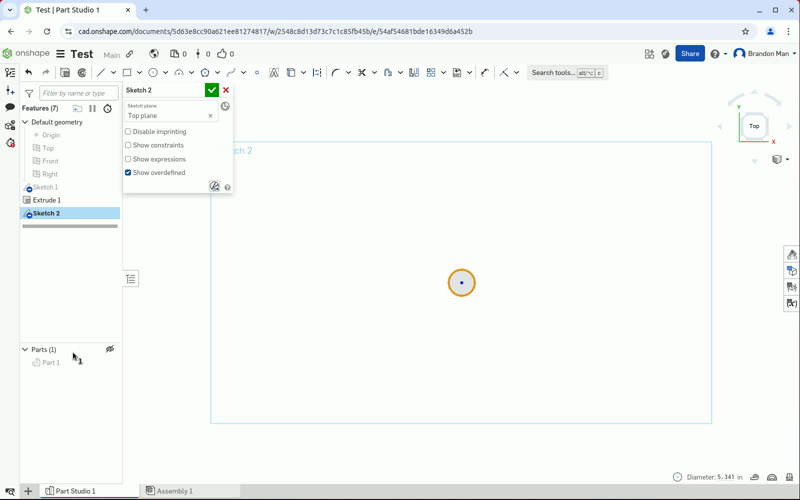
key(shift+y)
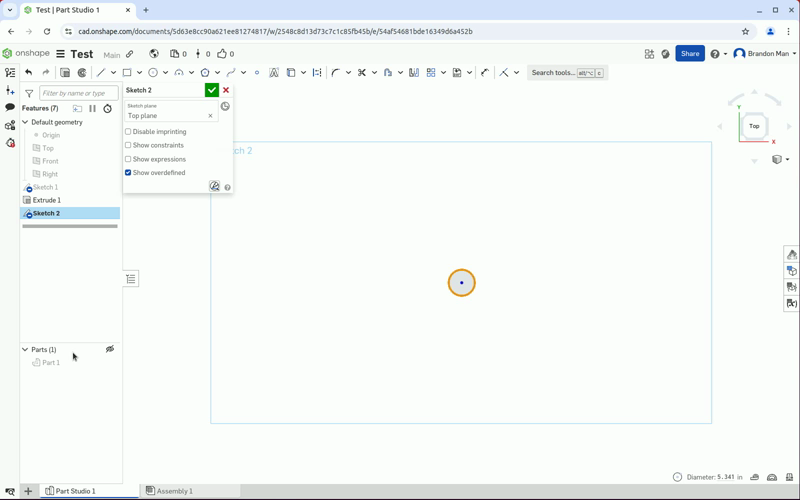
key(shift+e)
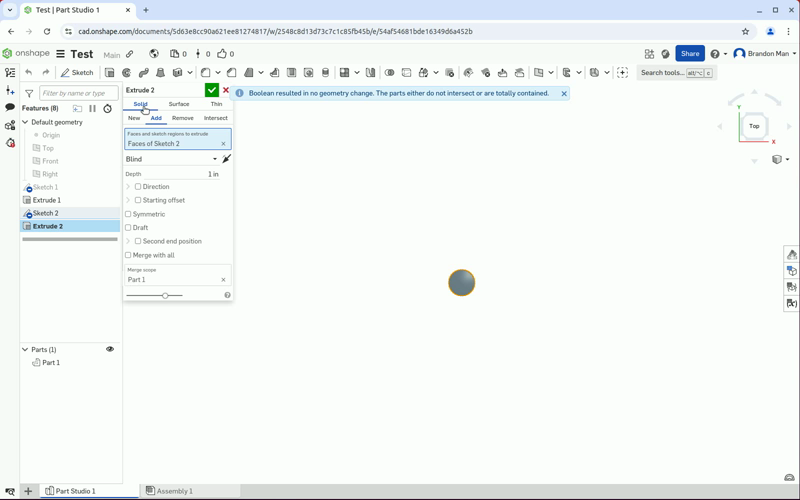
mouse_move(143, 106)
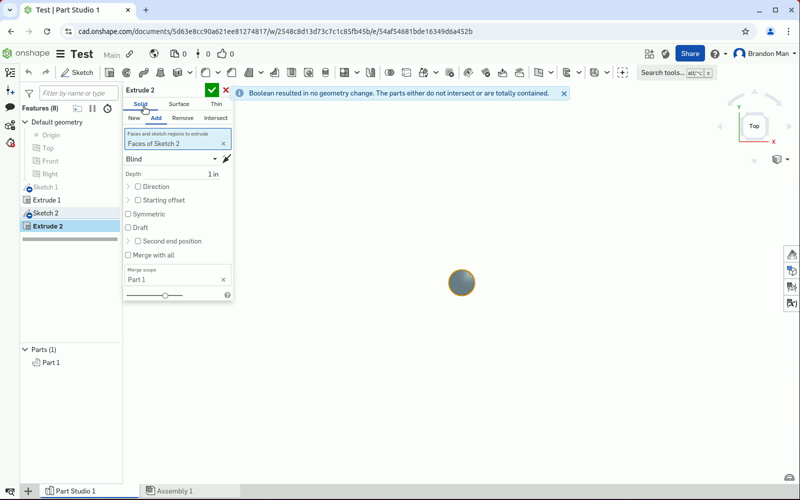
click(143, 106)
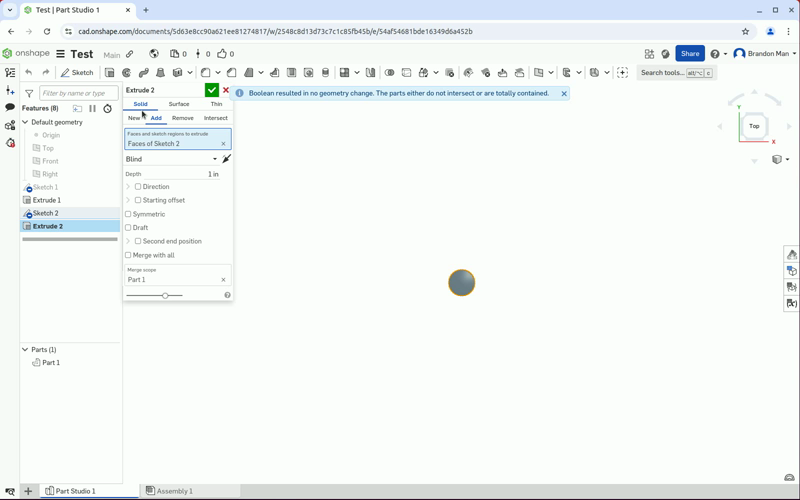
mouse_move(137, 120)
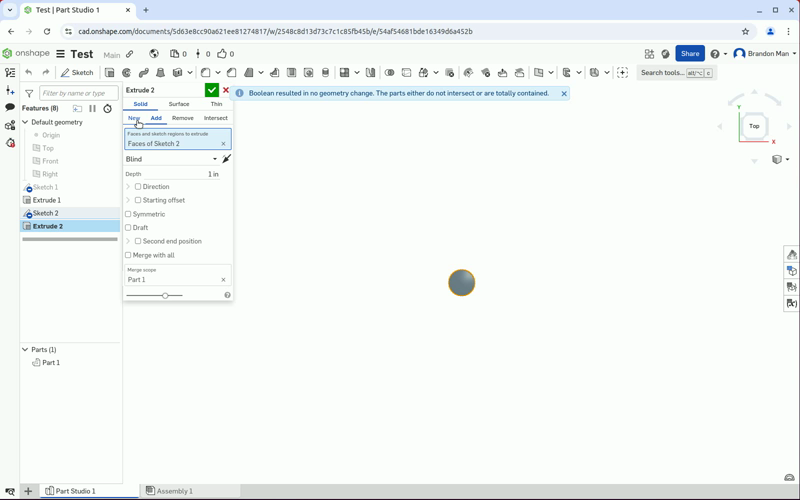
click(137, 120)
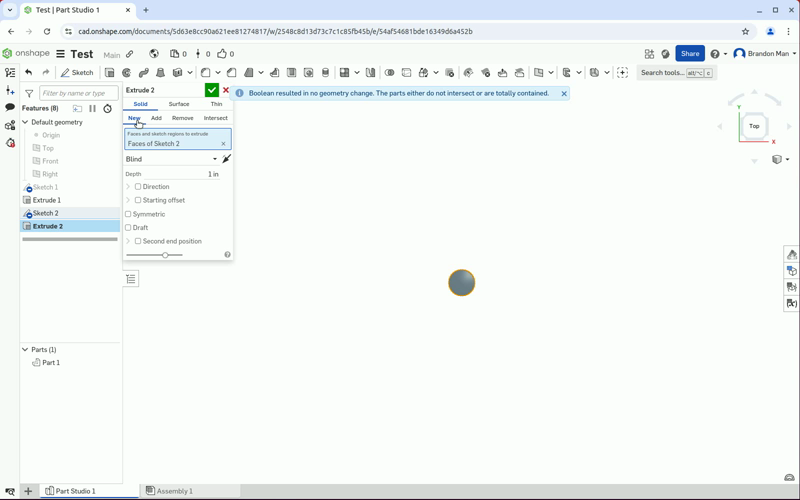
key(tab, 4)
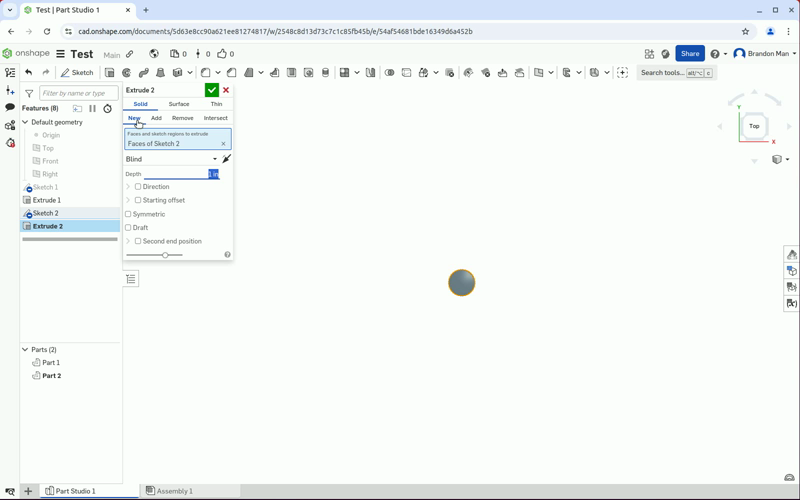
text(26.478)
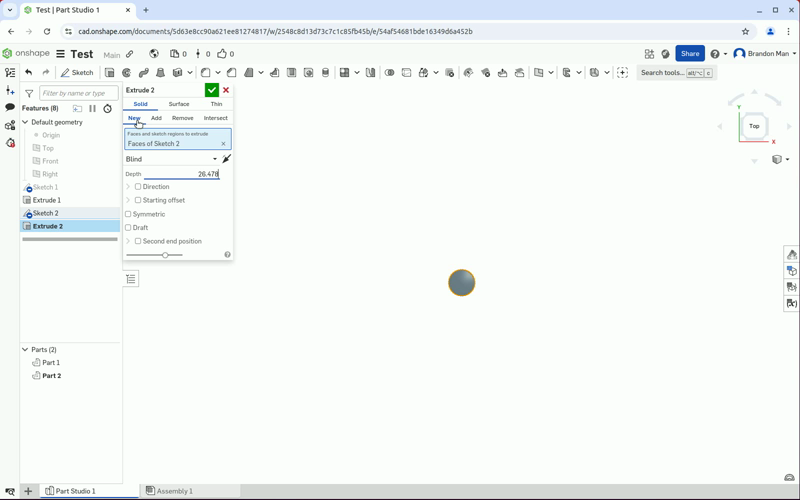
key(tab, 3)
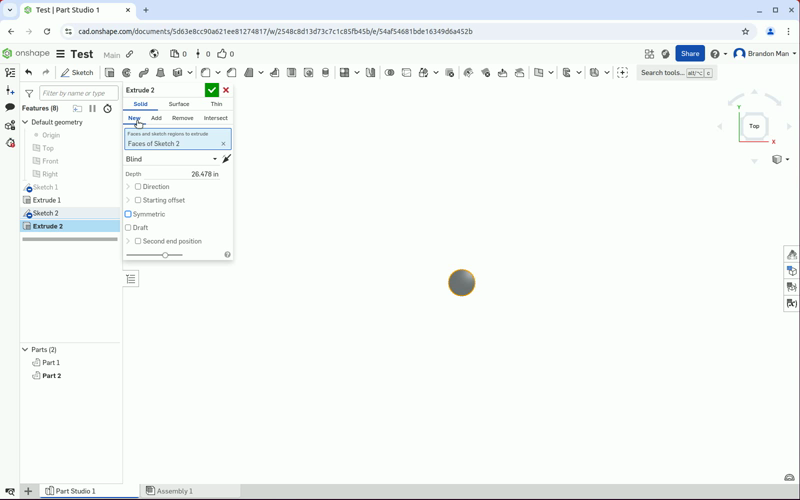
key(space)
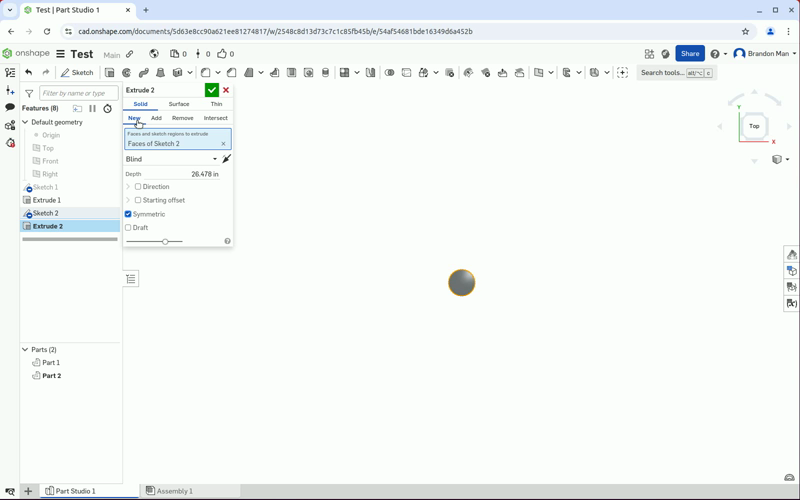
key(enter)
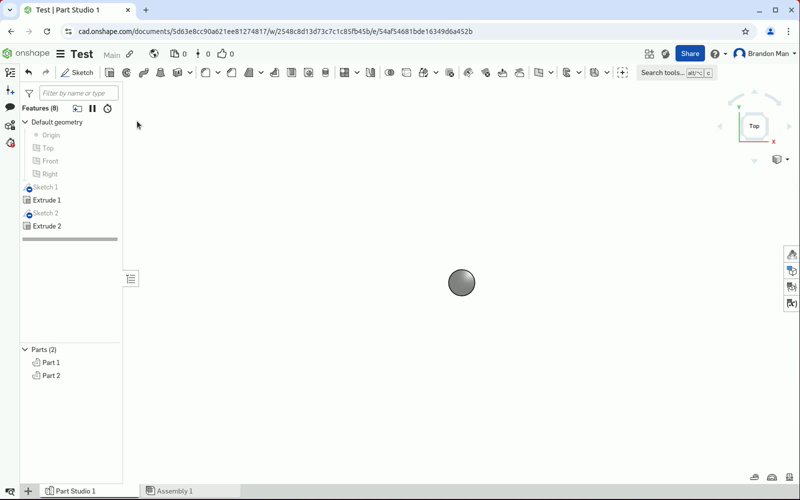
key(shift+h)
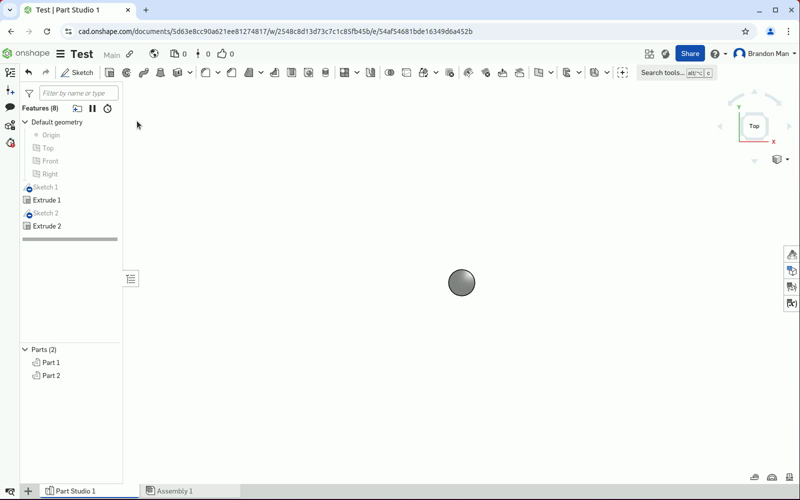
key(shift+h)
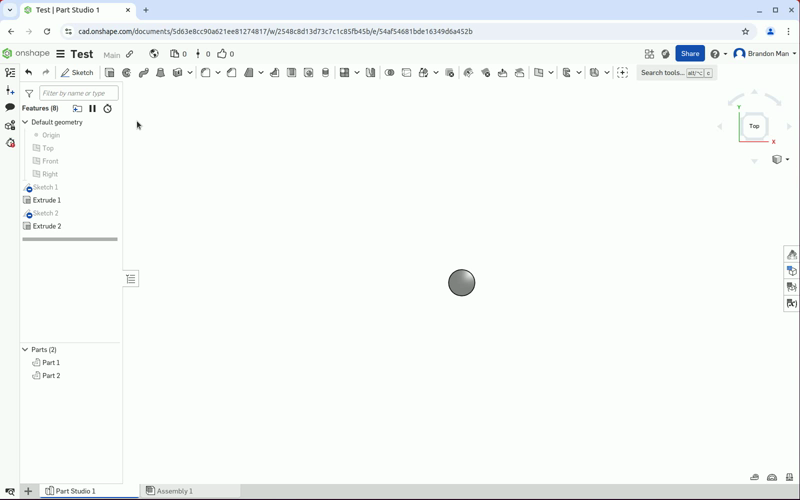
mouse_move(73, 189)
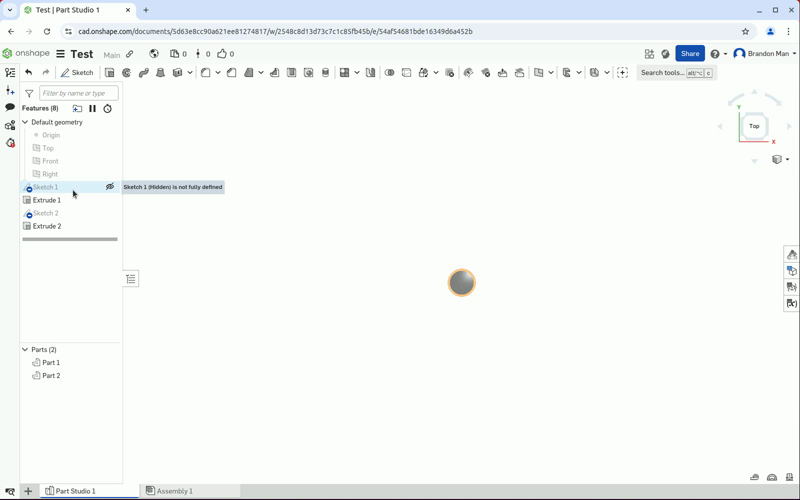
click(73, 189)
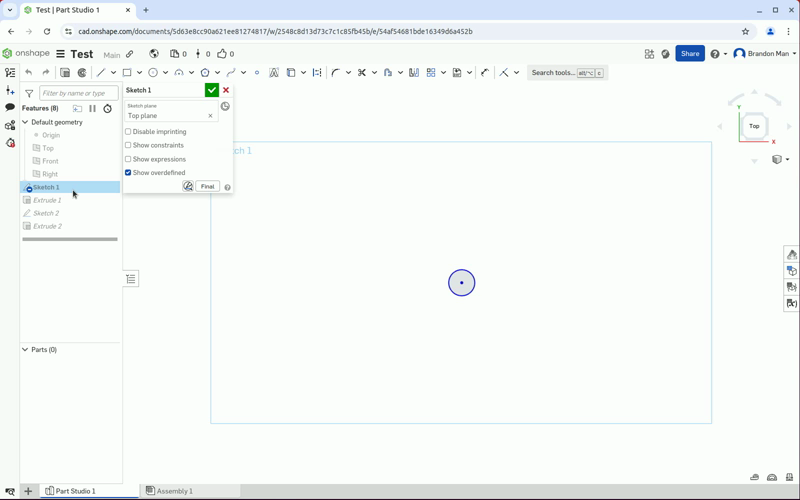
mouse_move(229, 92)
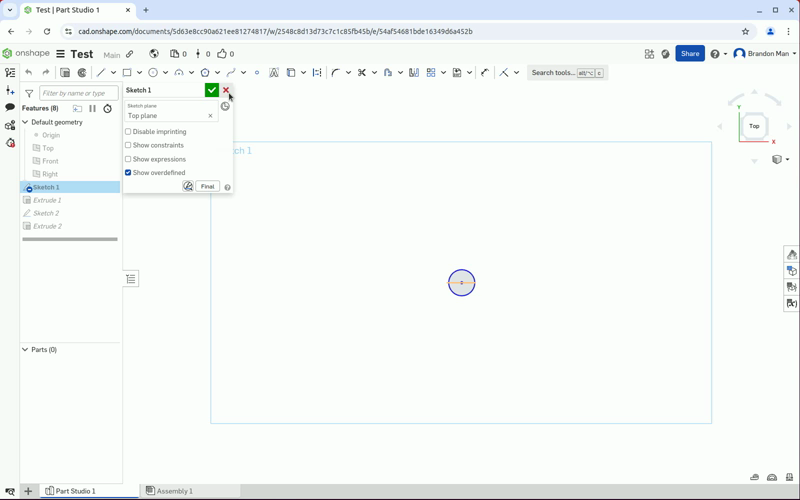
click(229, 92)
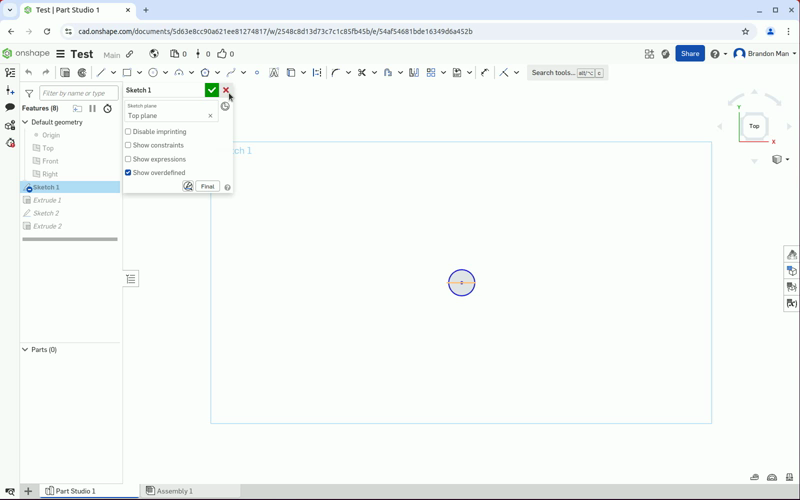
key(shift+s)
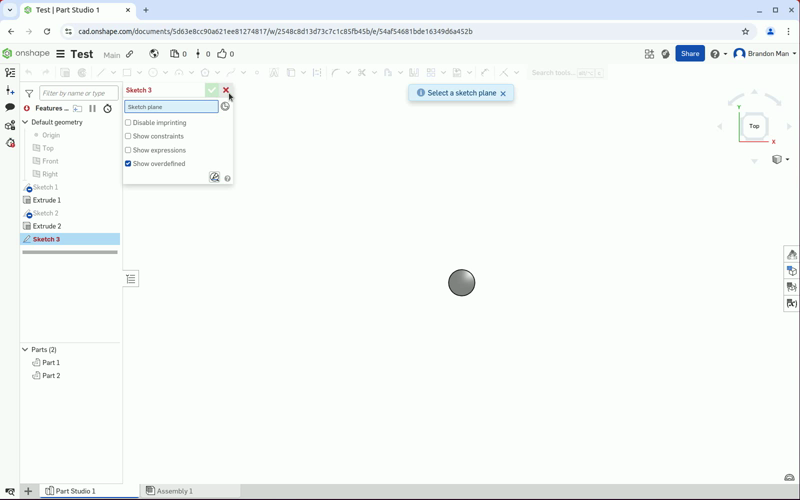
mouse_move(73, 150)
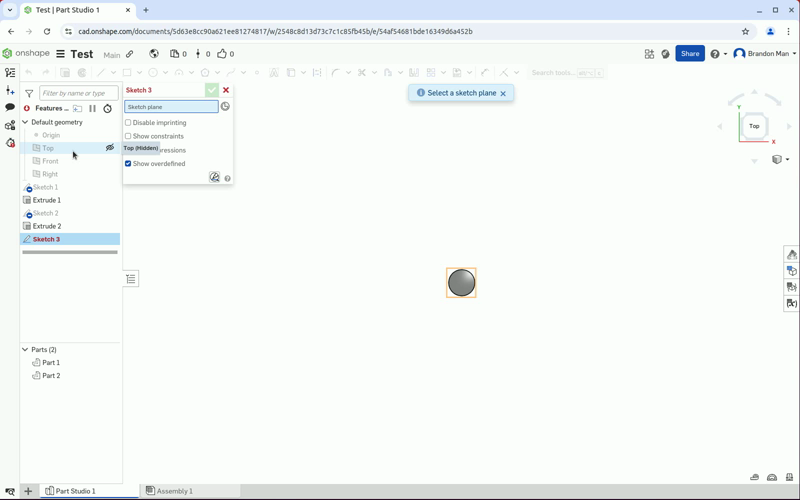
click(73, 150)
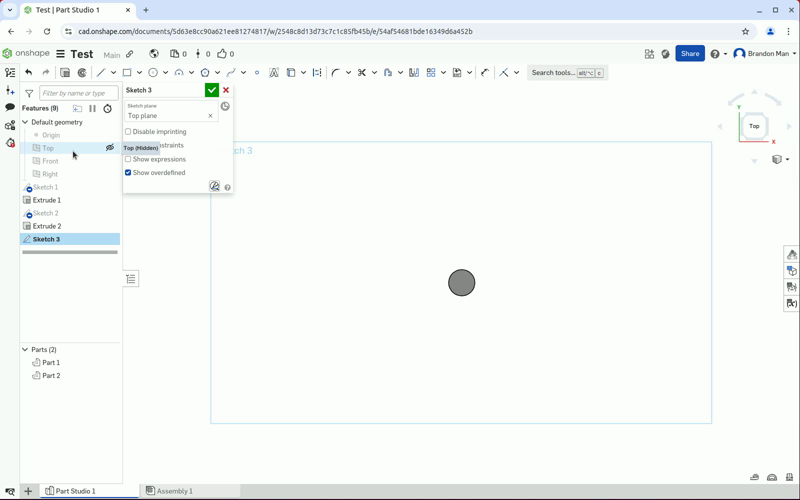
mouse_move(73, 352)
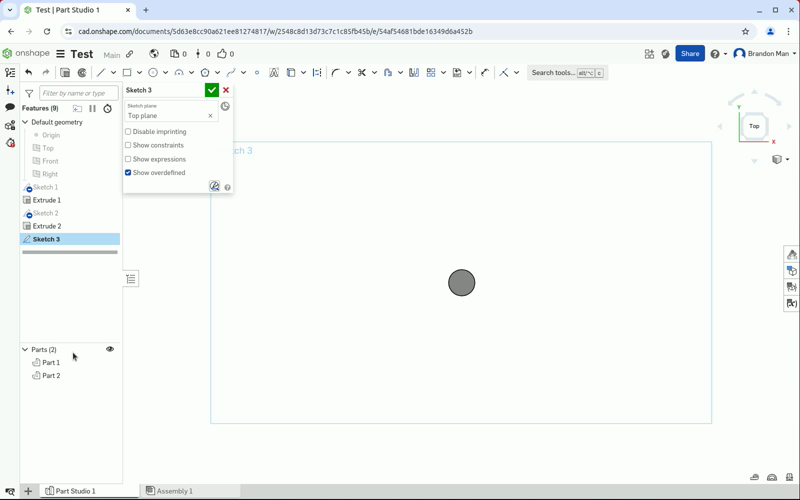
key(y)
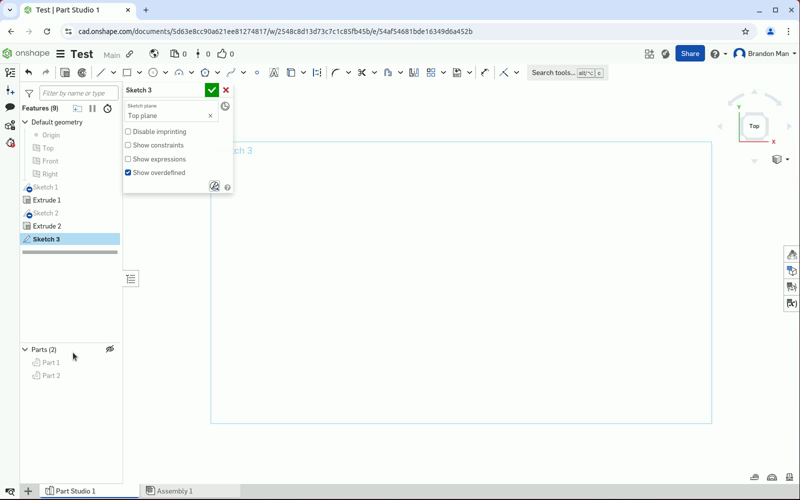
key(c)
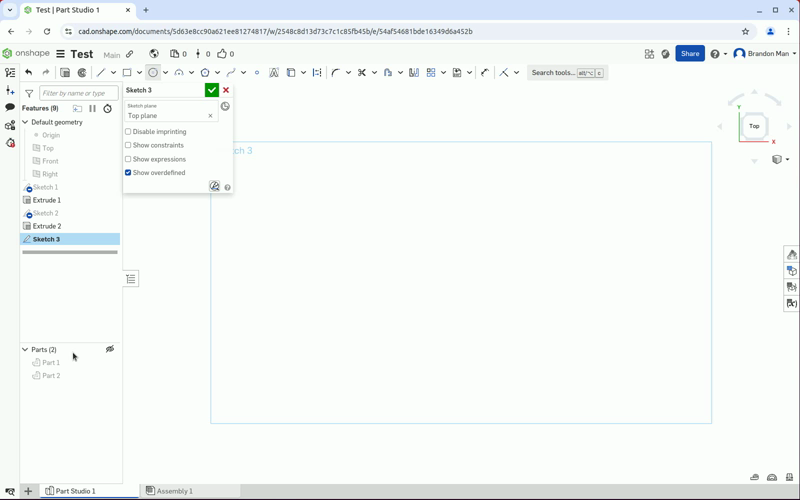
key_down(shift)
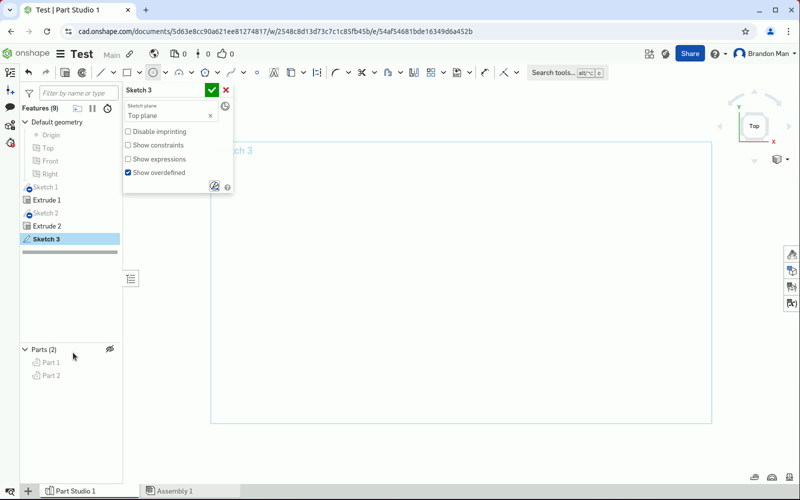
mouse_move(461, 282)
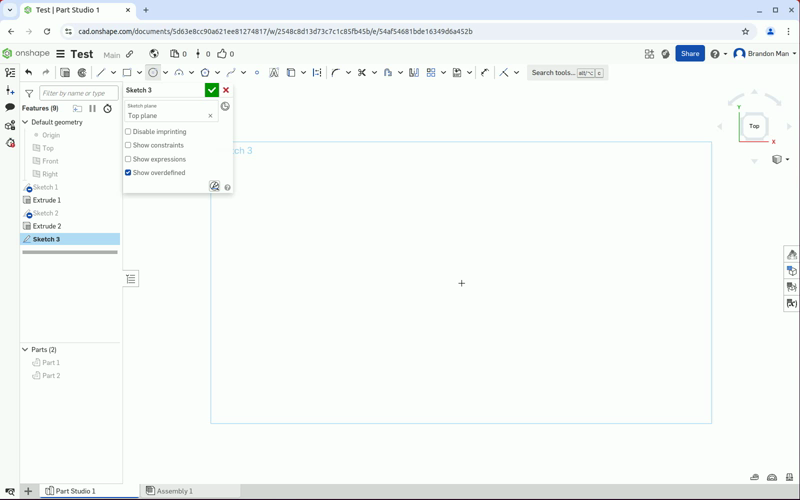
click(461, 282)
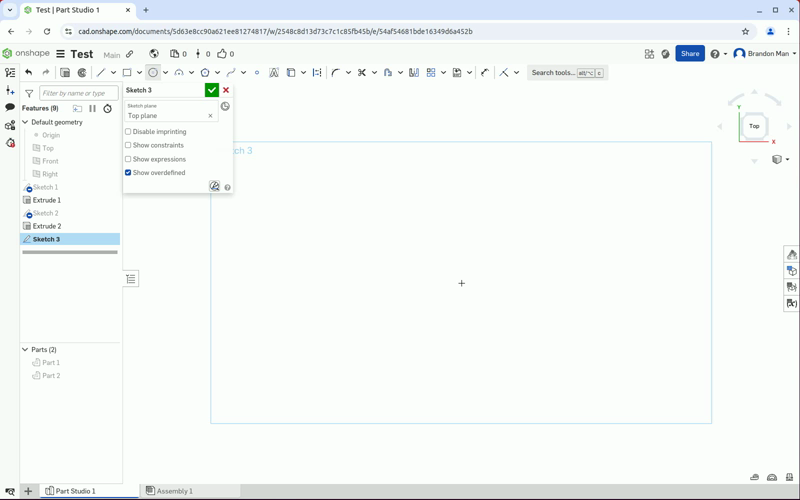
key_up(shift)
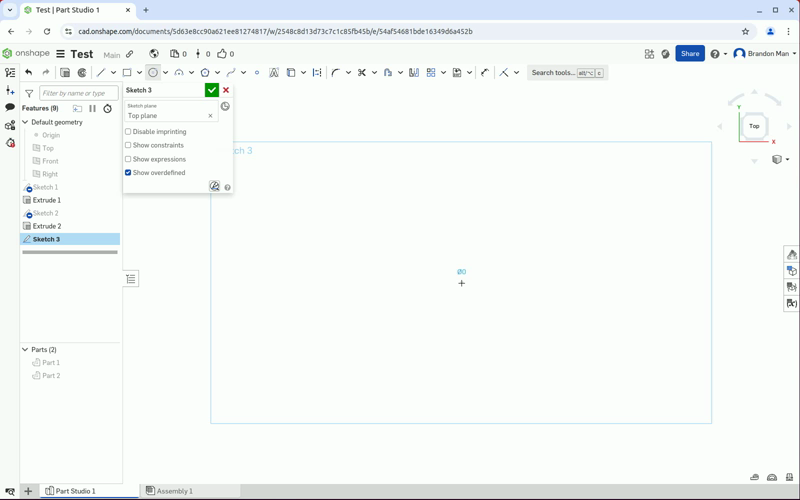
mouse_move(474, 282)
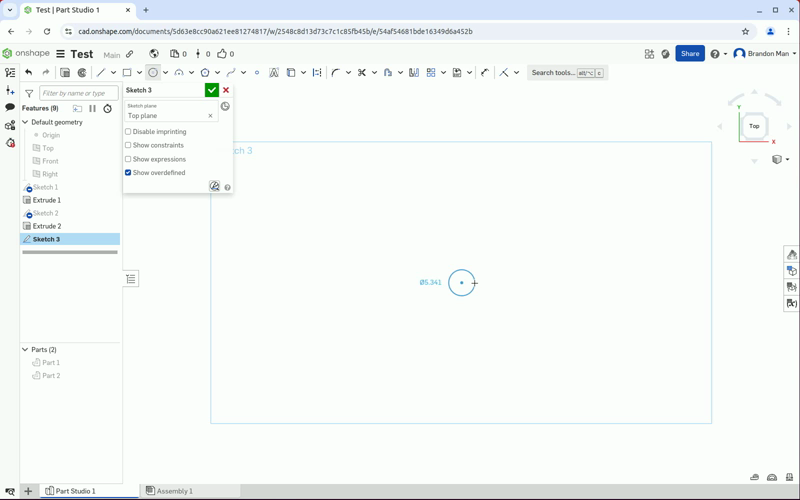
click(474, 282)
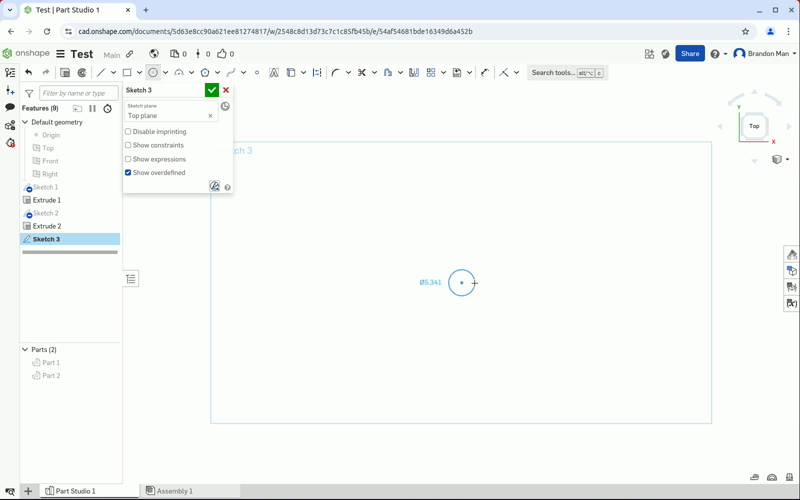
key(esc)
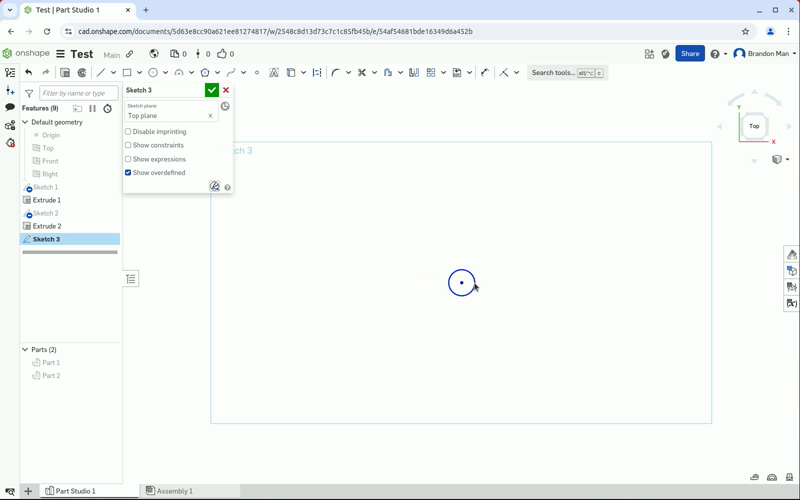
mouse_move(463, 279)
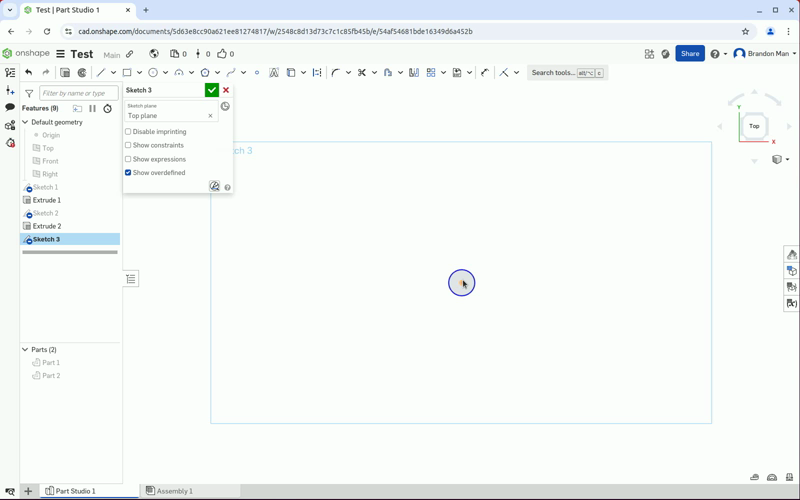
scroll(6)
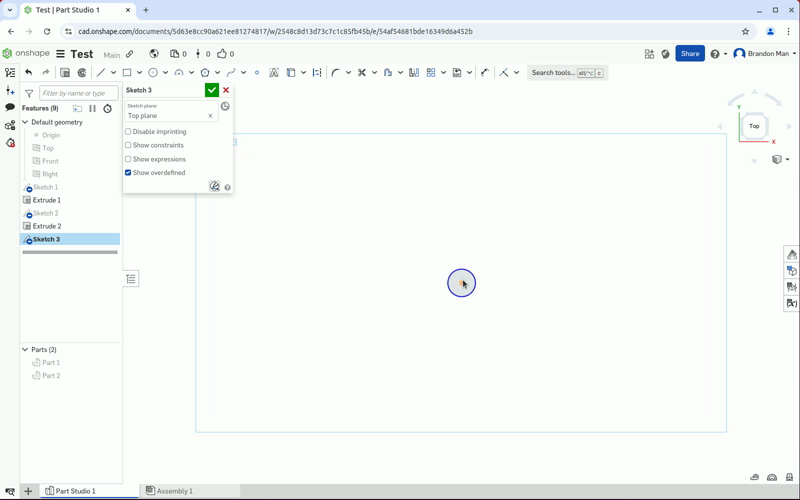
scroll(6)
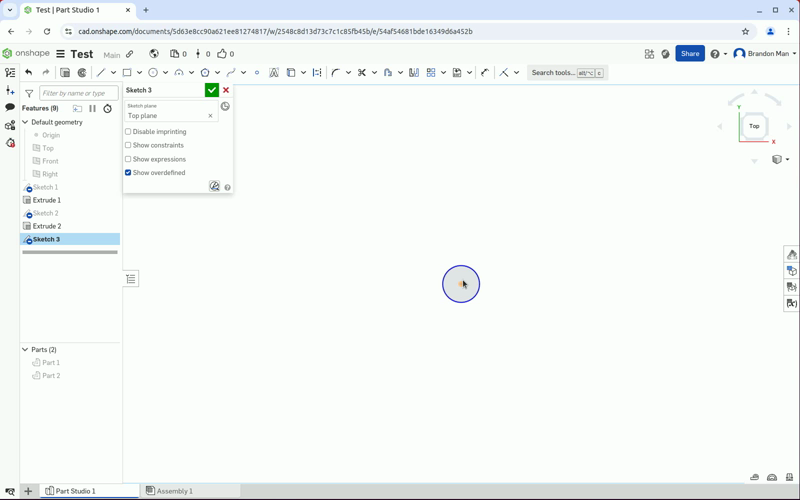
scroll(6)
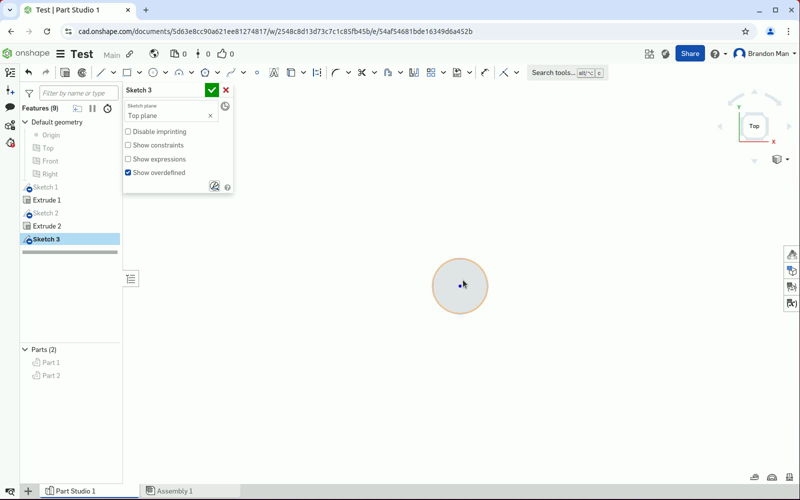
scroll(6)
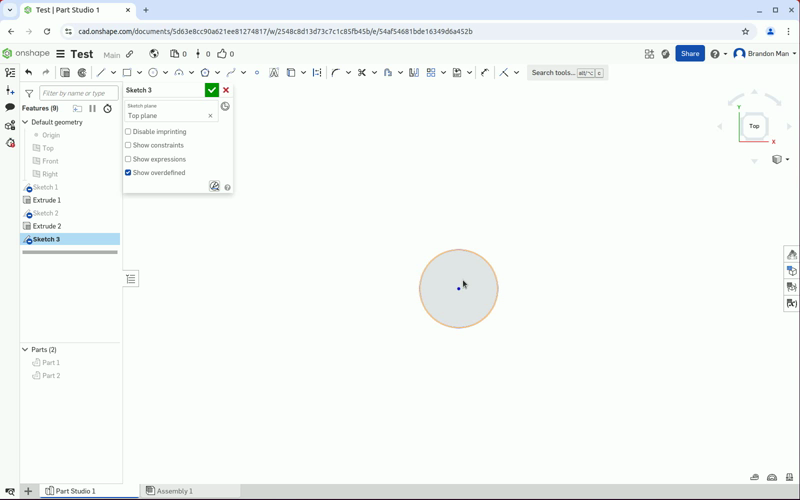
scroll(6)
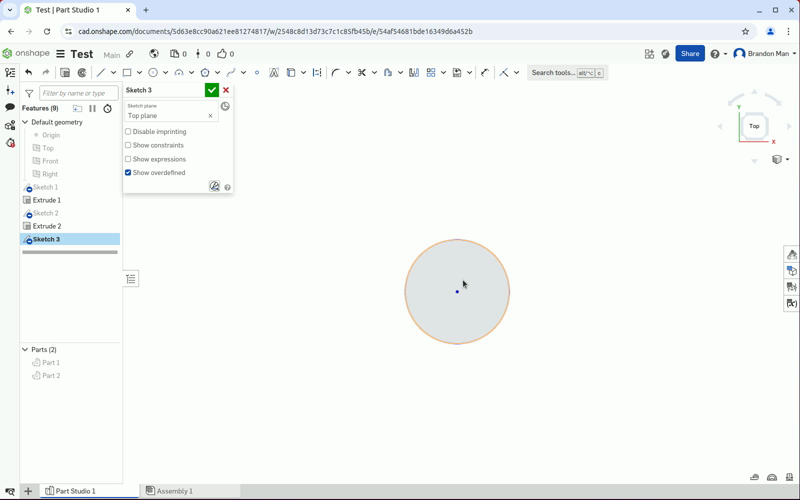
scroll(6)
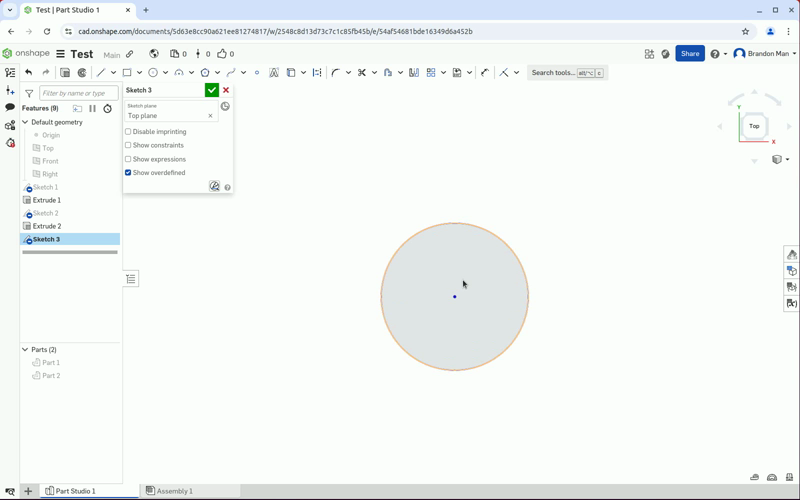
scroll(6)
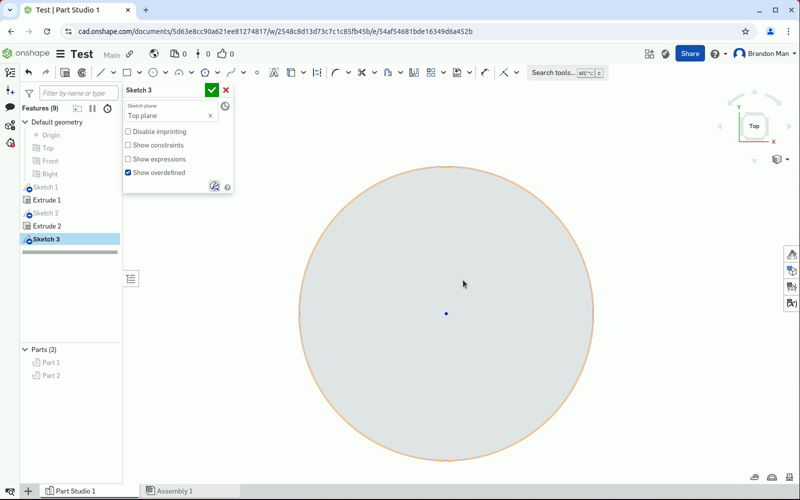
click(463, 279)
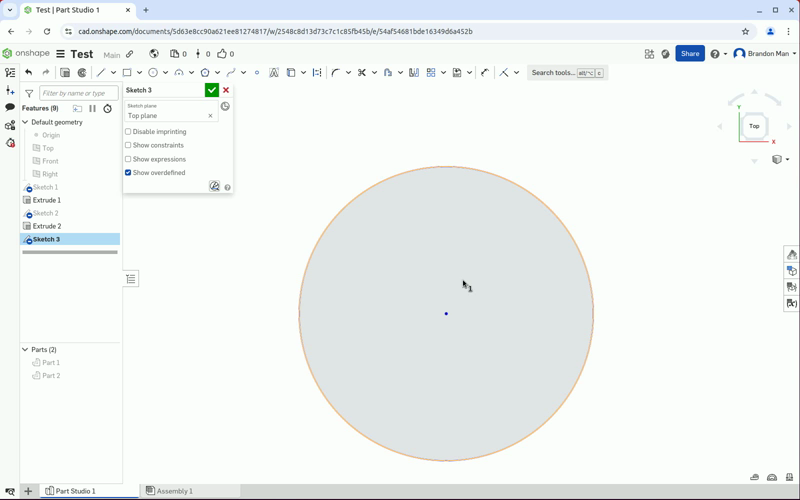
scroll(-6)
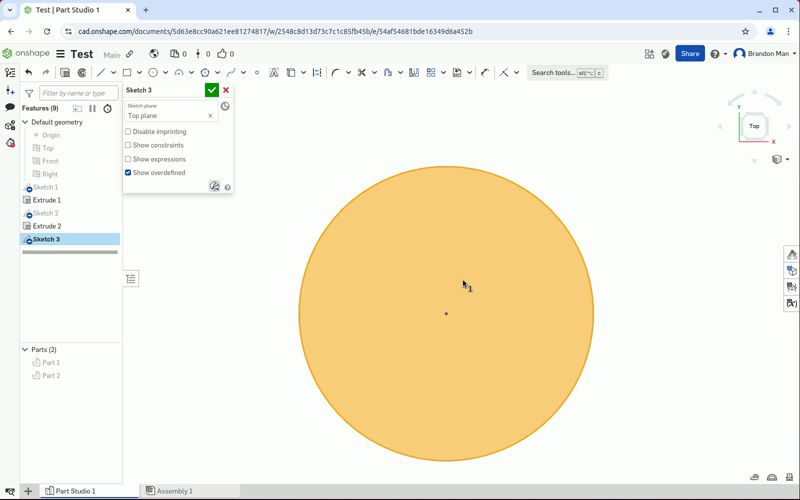
scroll(-6)
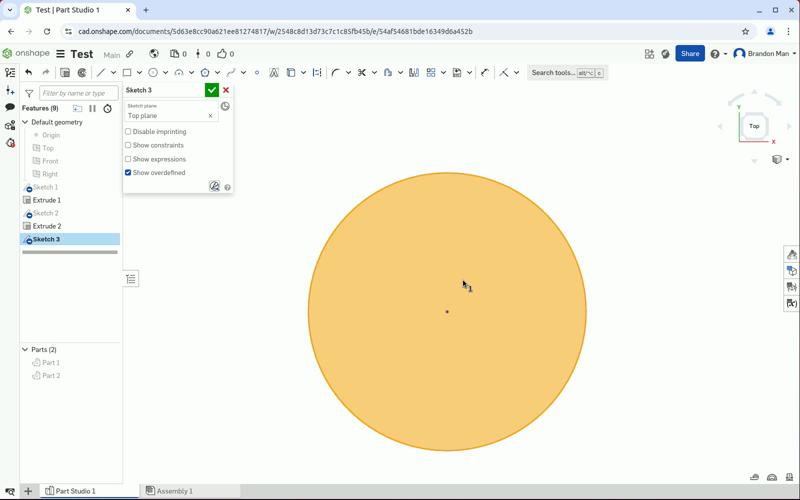
scroll(-6)
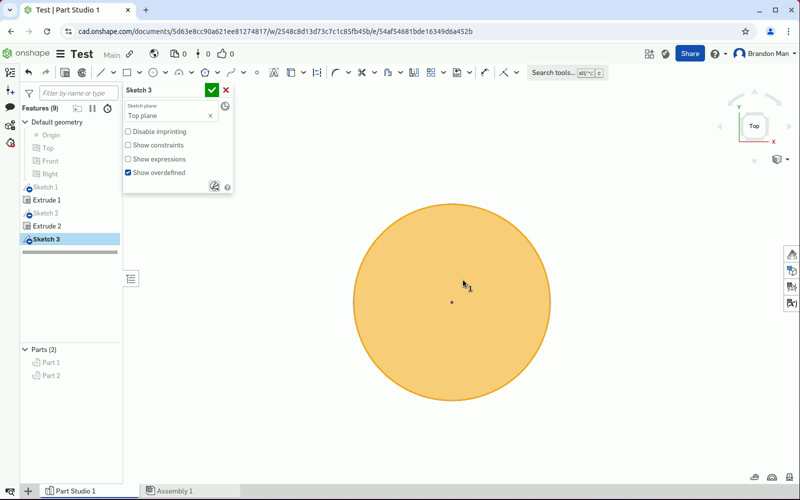
scroll(-6)
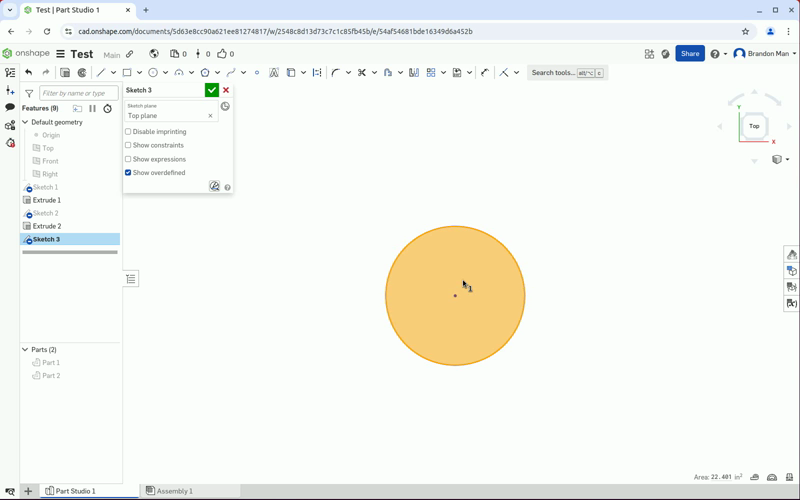
scroll(-6)
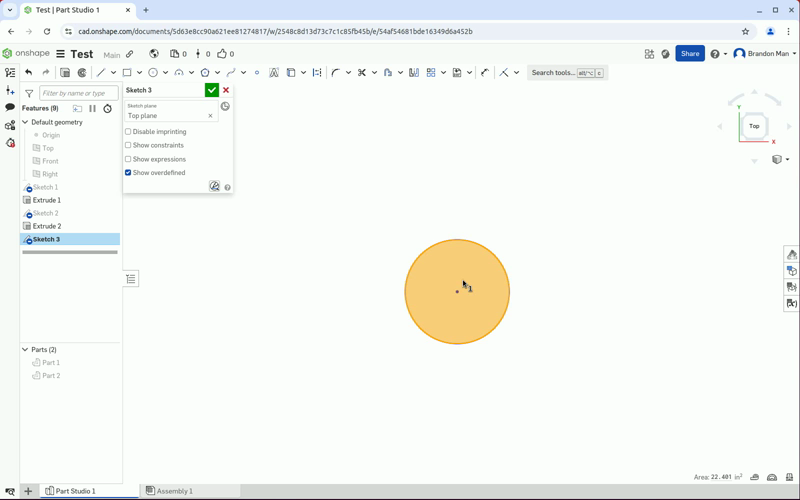
scroll(-6)
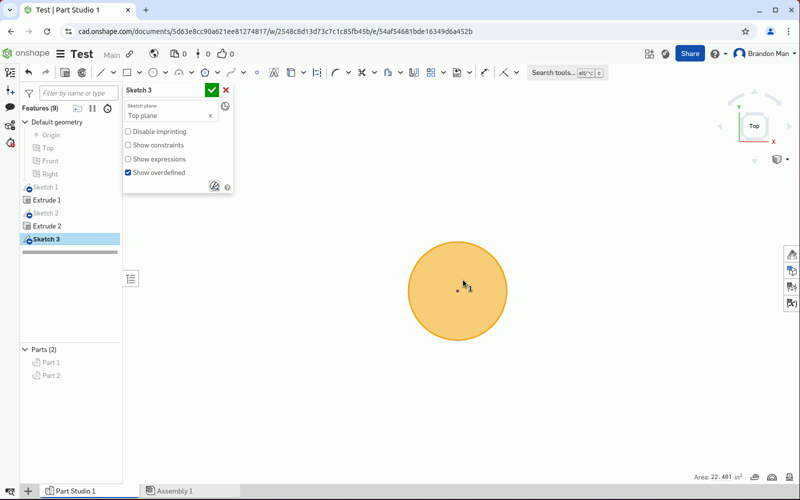
scroll(-6)
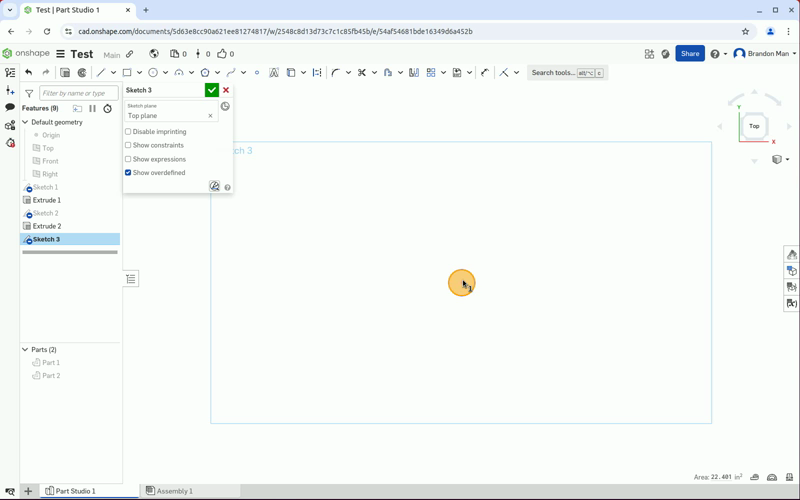
mouse_move(73, 352)
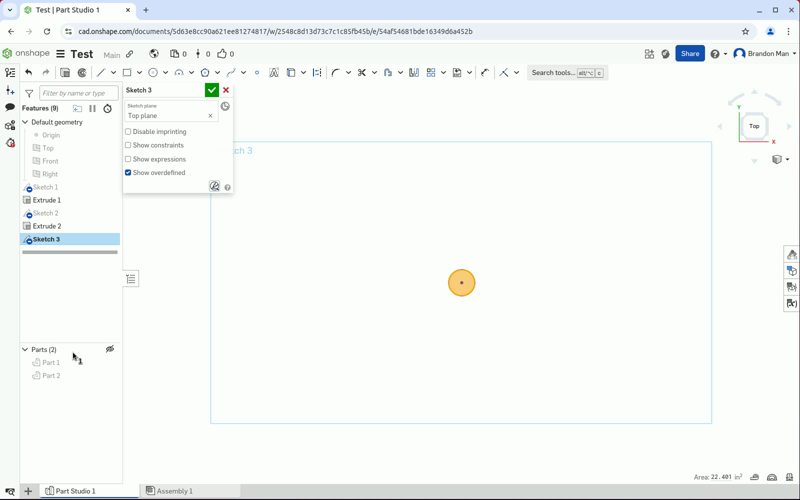
key(shift+y)
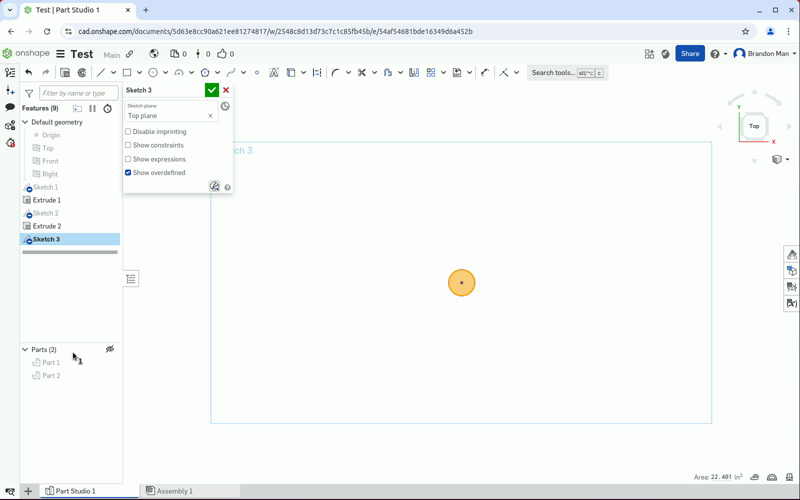
key(shift+e)
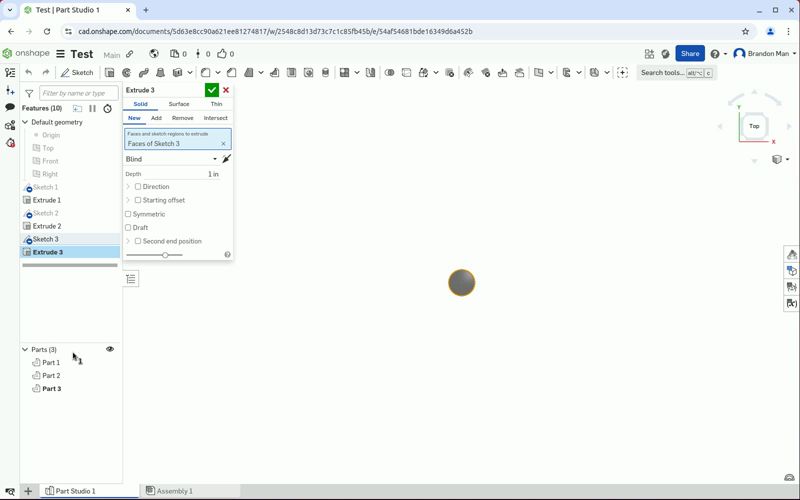
mouse_move(143, 106)
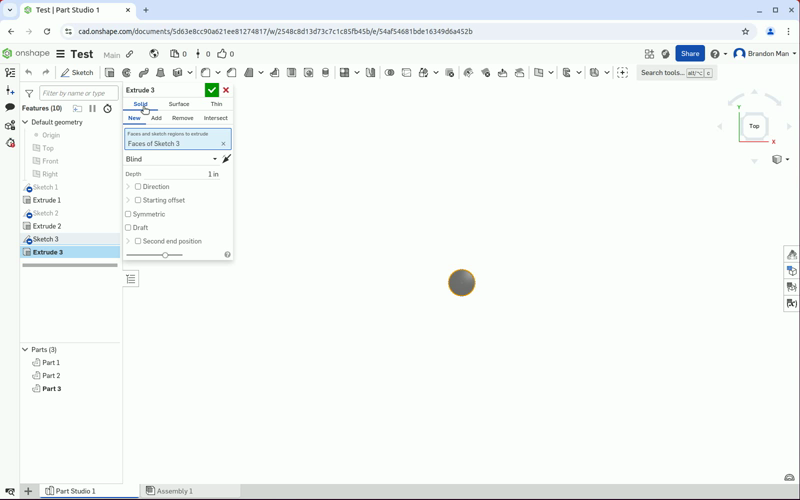
click(143, 106)
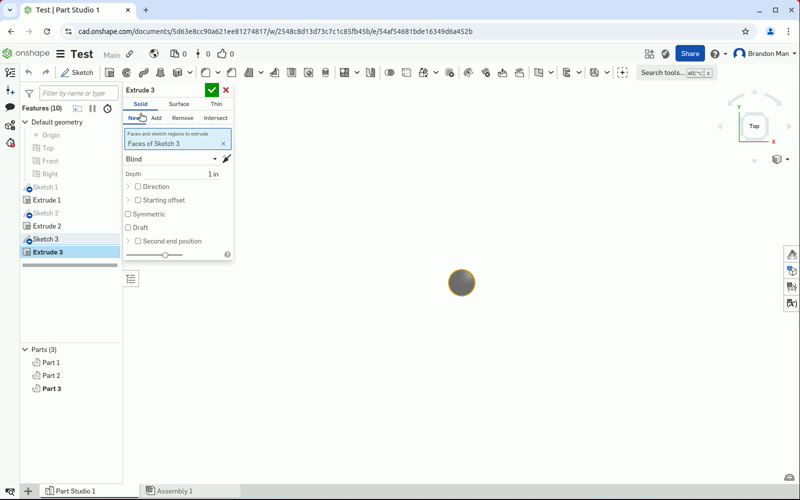
mouse_move(137, 120)
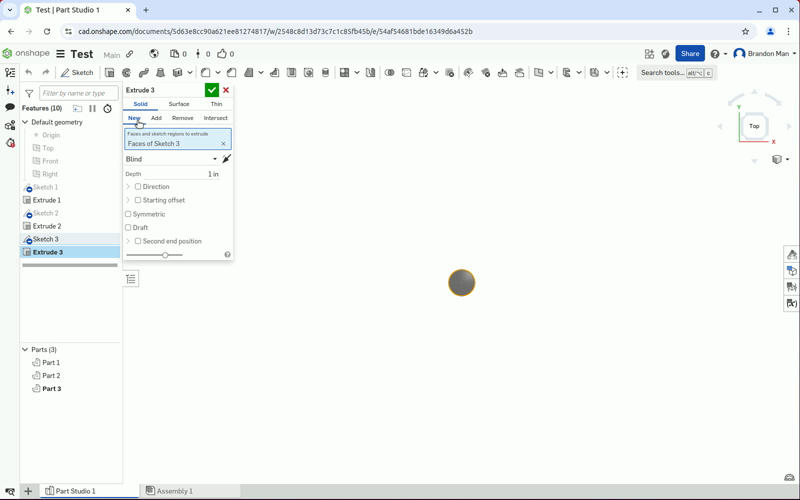
click(137, 120)
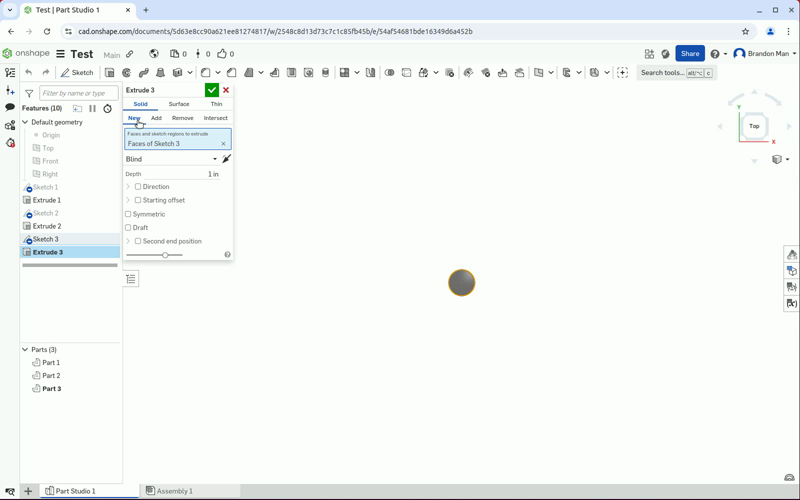
key(tab, 4)
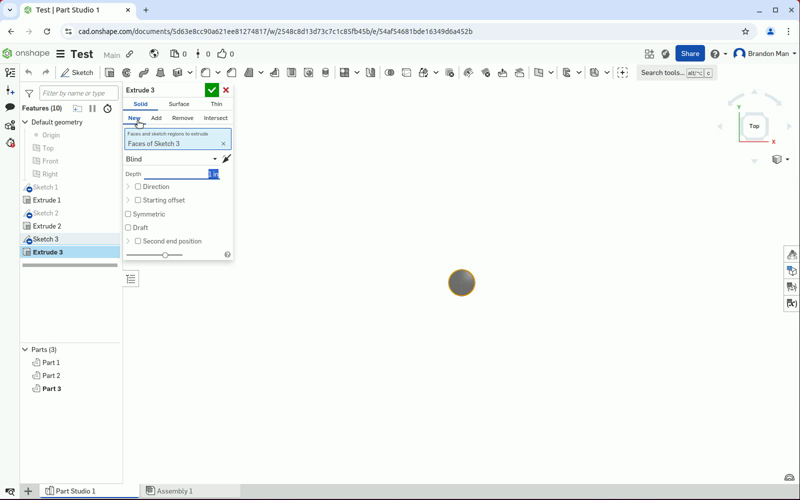
text(36.106)
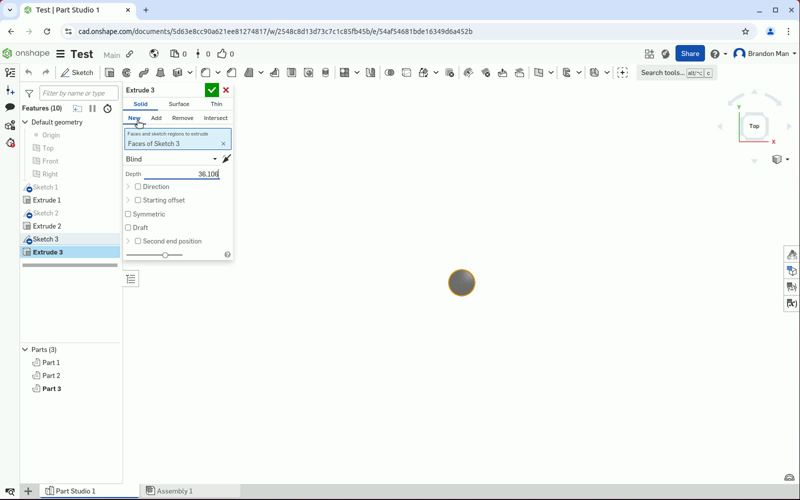
key(tab, 3)
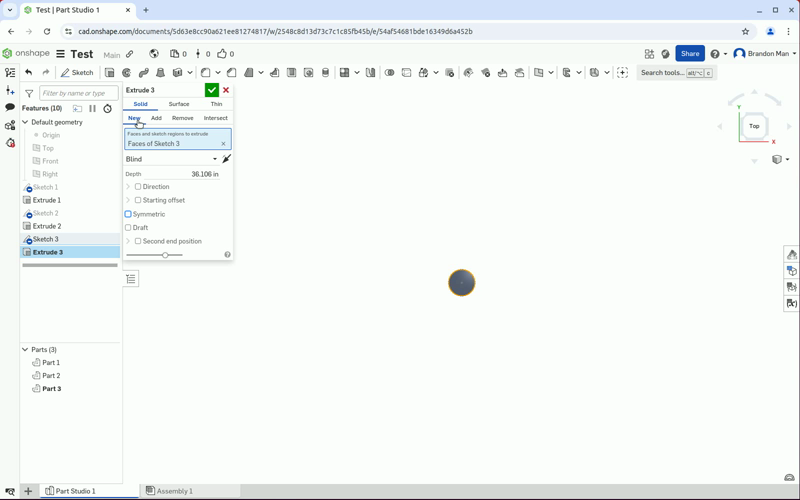
key(space)
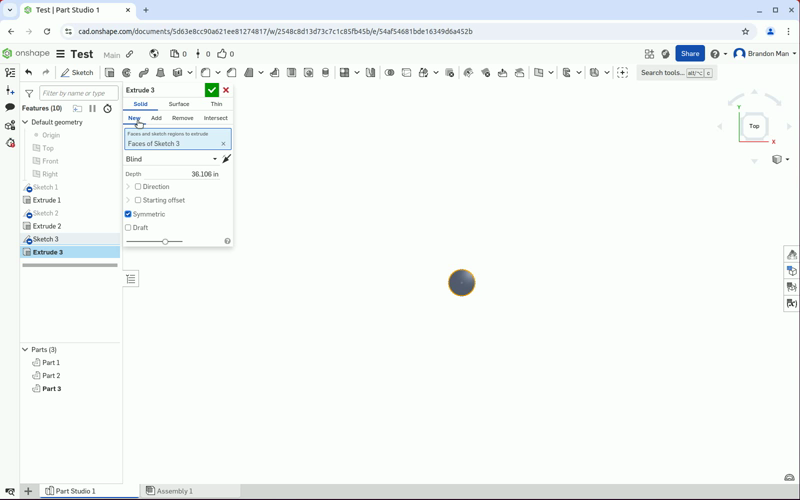
key(enter)
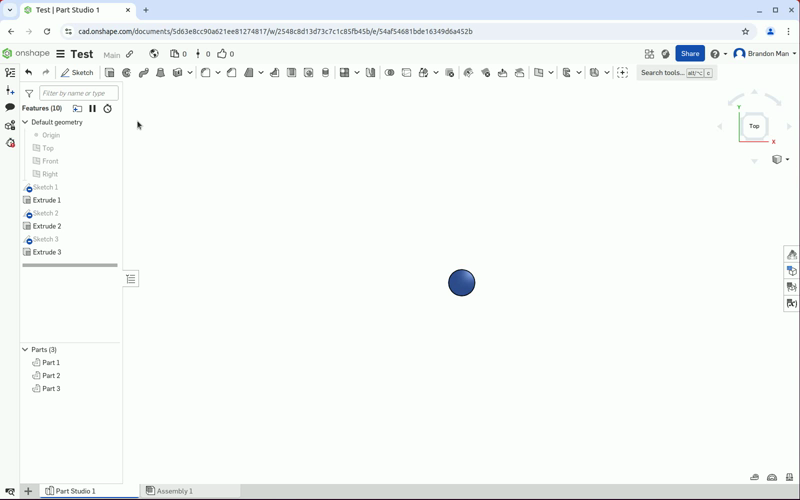
key(shift+h)
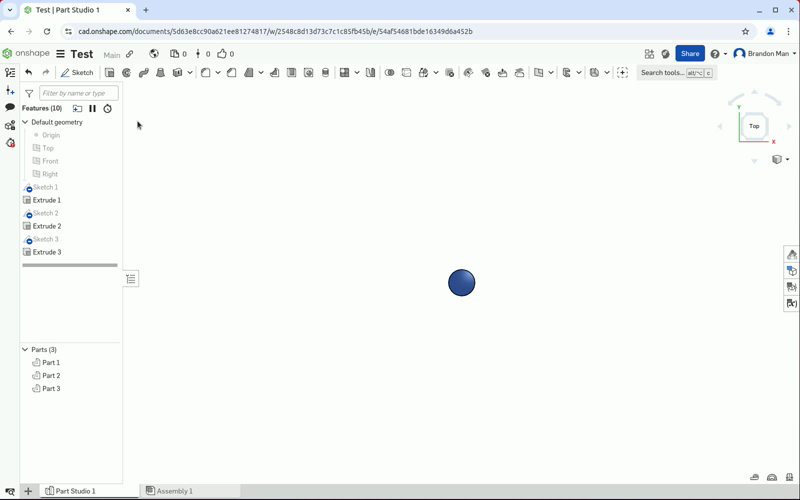
key(shift+h)
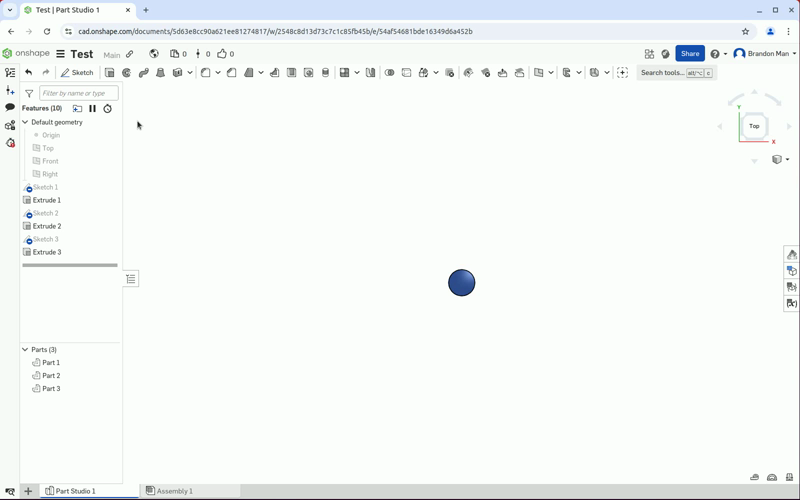
mouse_move(73, 189)
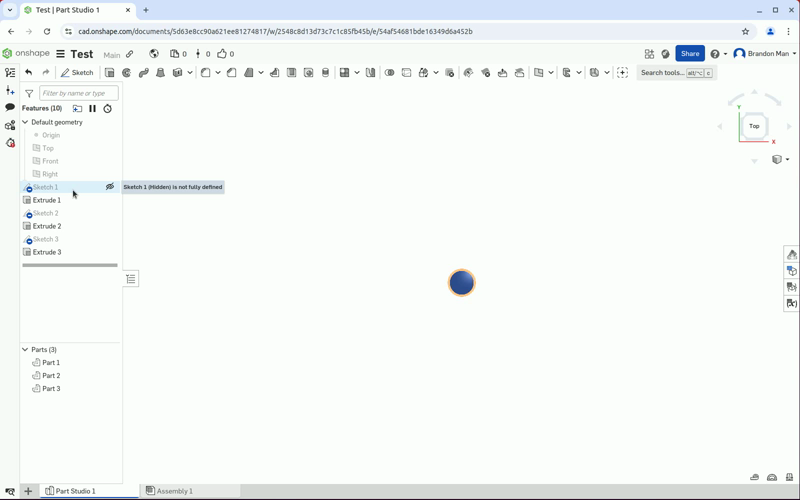
click(73, 189)
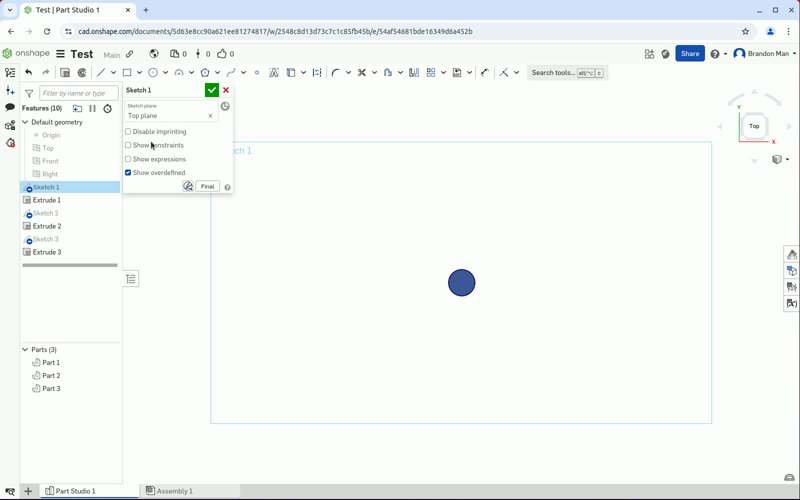
mouse_move(229, 92)
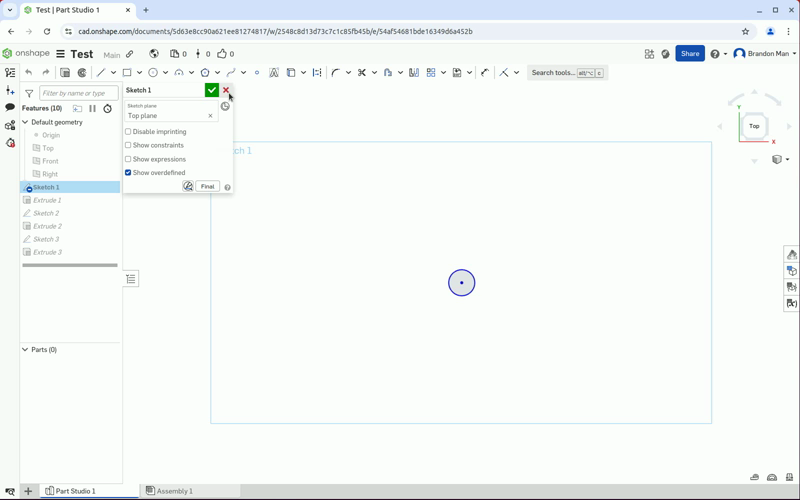
click(229, 92)
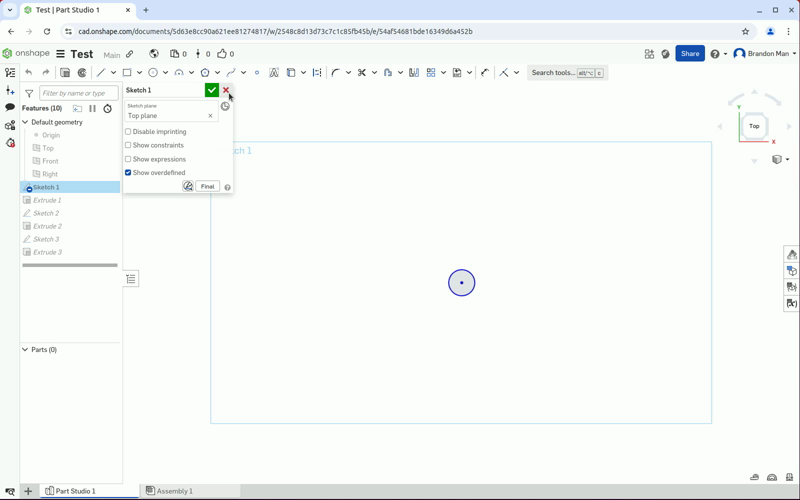
key(shift+s)
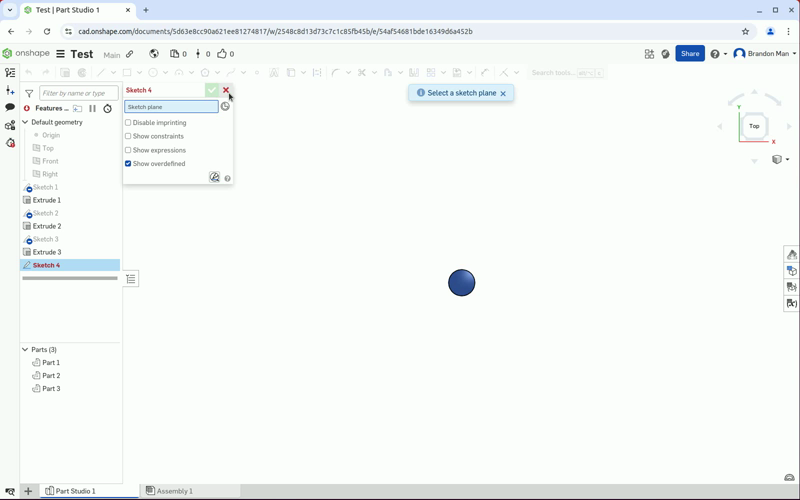
mouse_move(73, 150)
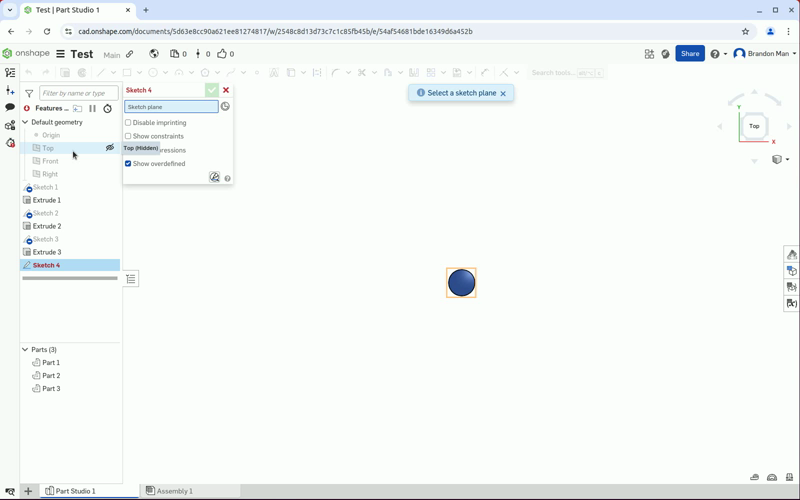
click(73, 150)
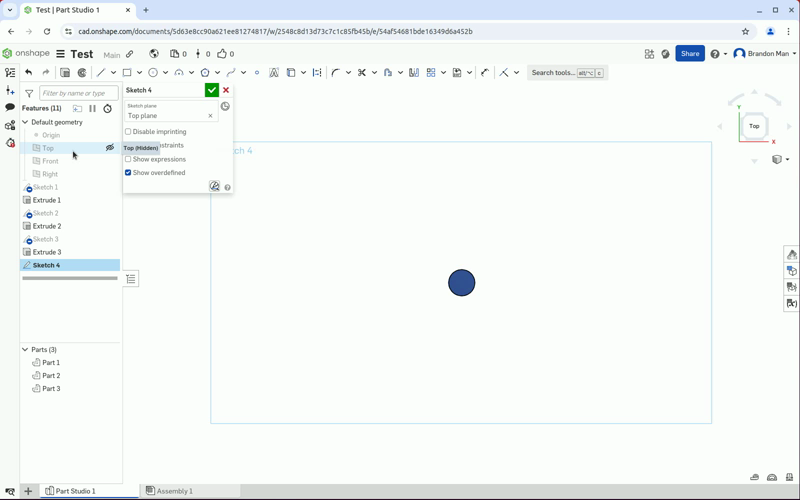
mouse_move(73, 352)
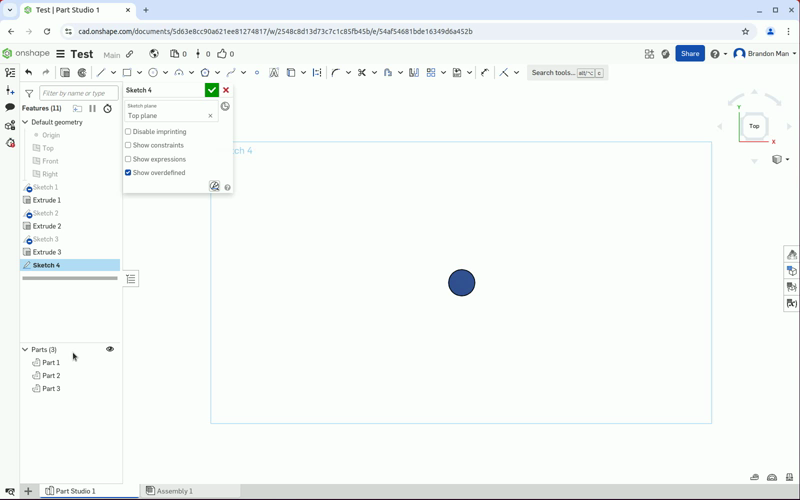
key(y)
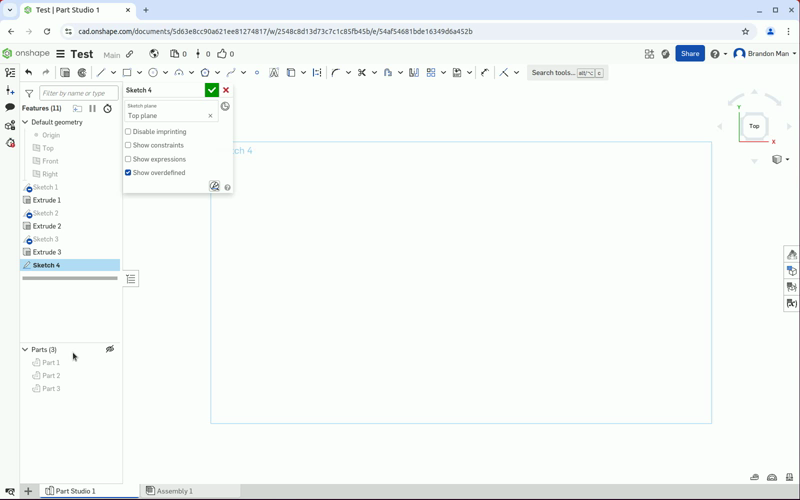
key(c)
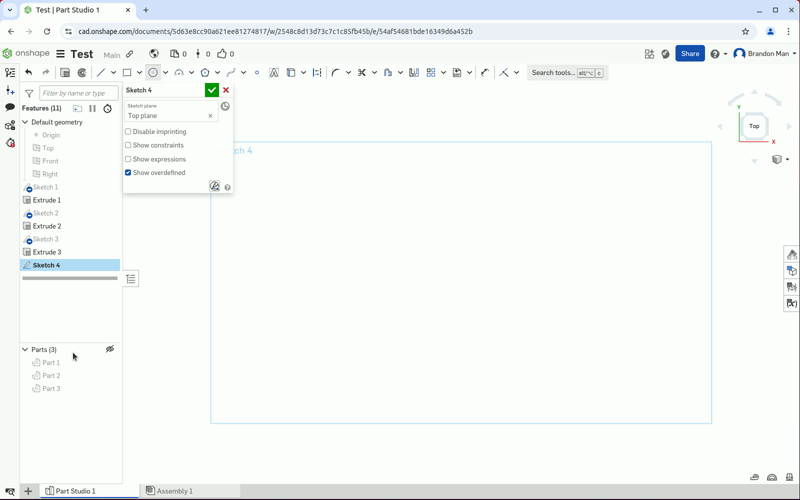
key_down(shift)
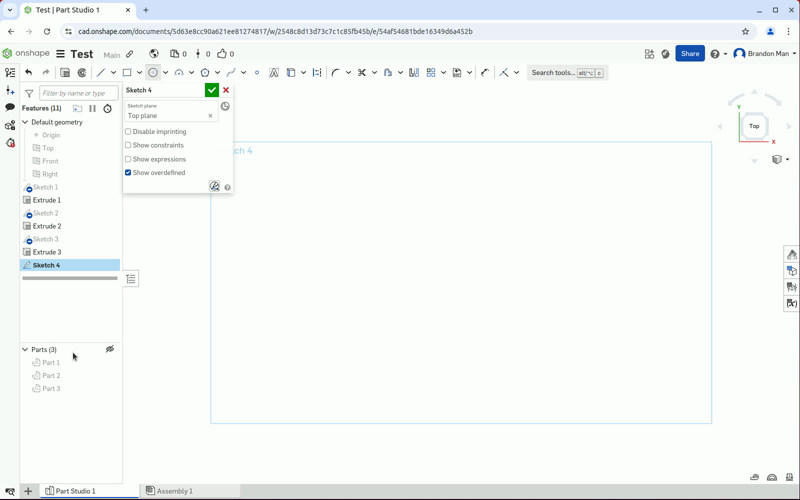
mouse_move(460, 282)
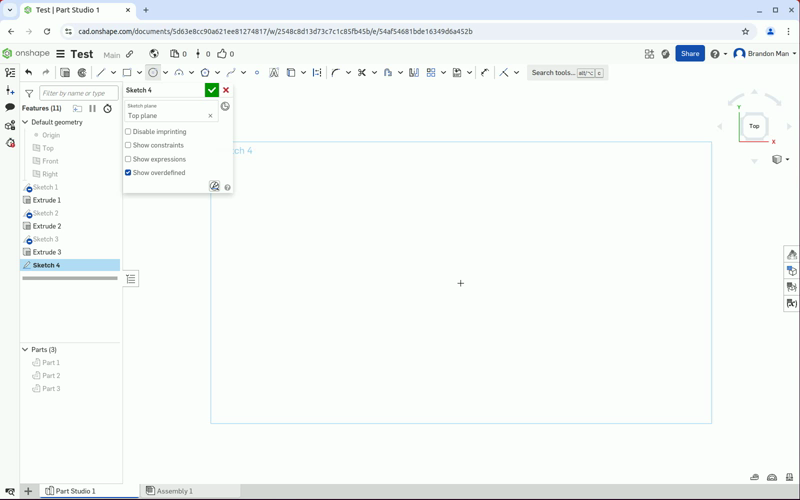
click(460, 282)
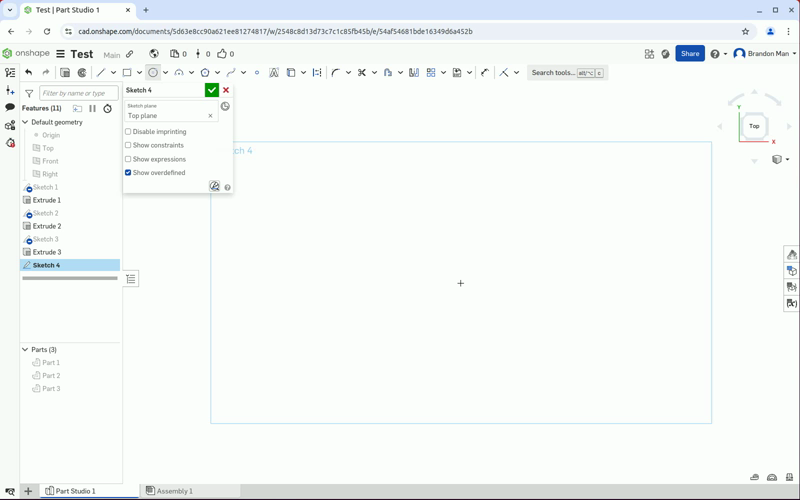
key_up(shift)
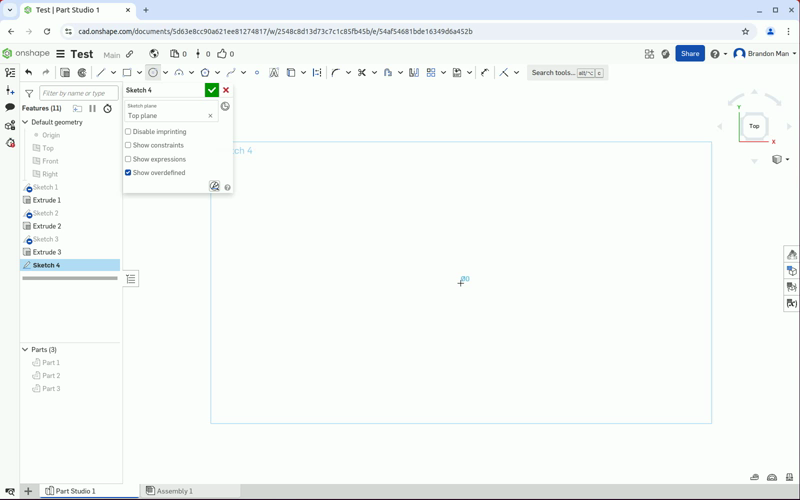
mouse_move(477, 282)
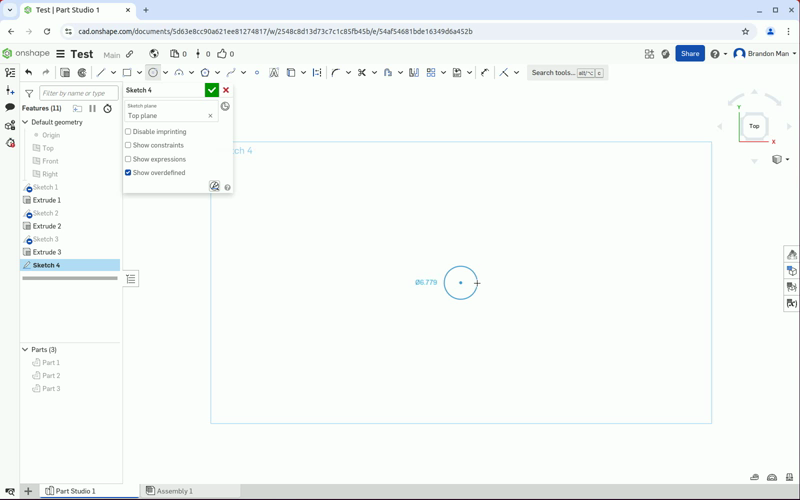
click(477, 282)
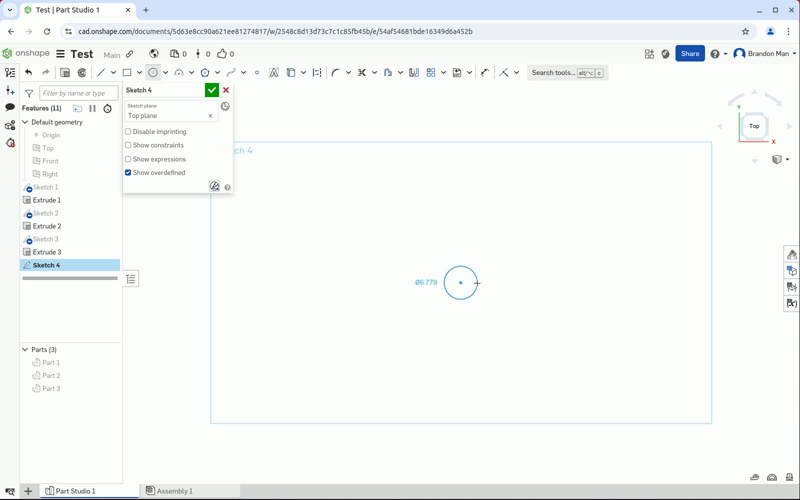
key(esc)
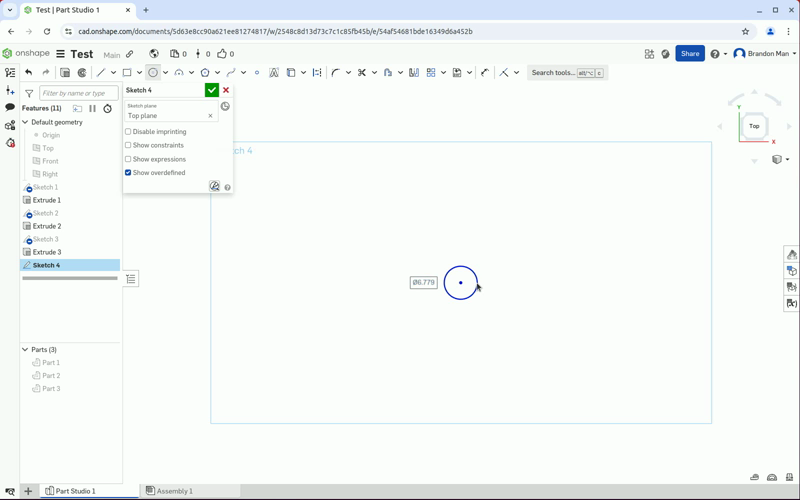
mouse_move(462, 278)
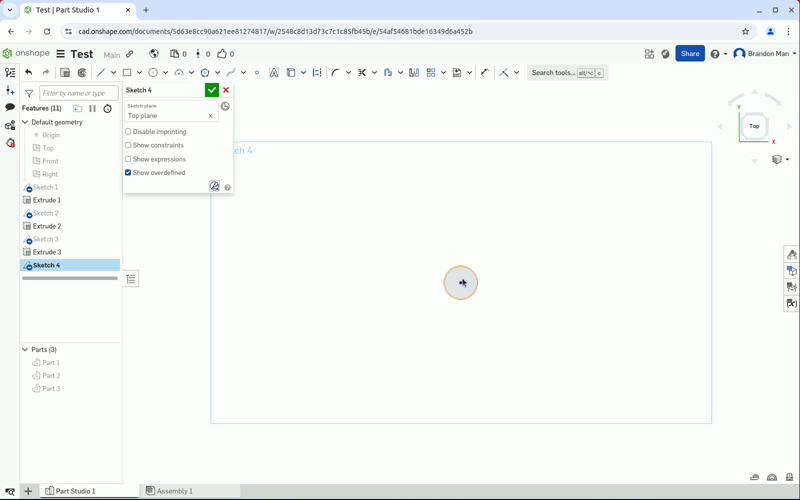
scroll(6)
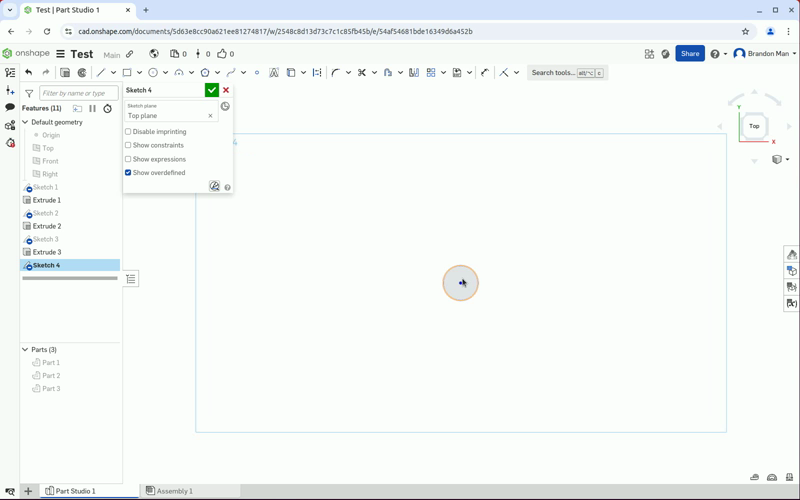
scroll(6)
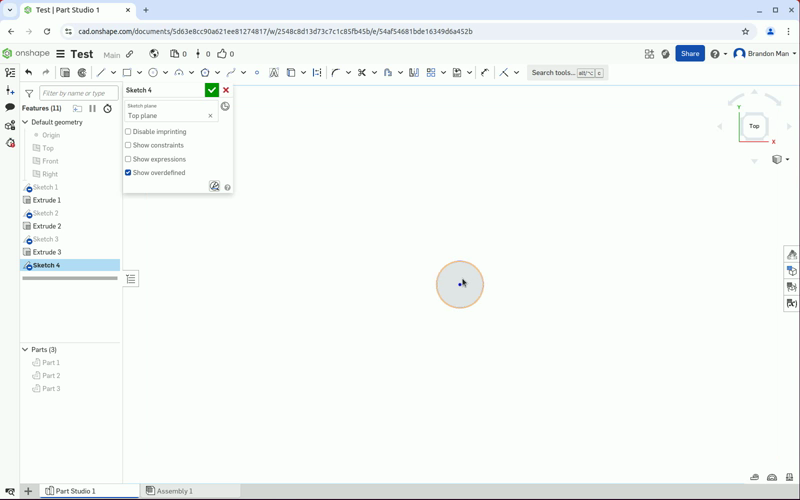
scroll(6)
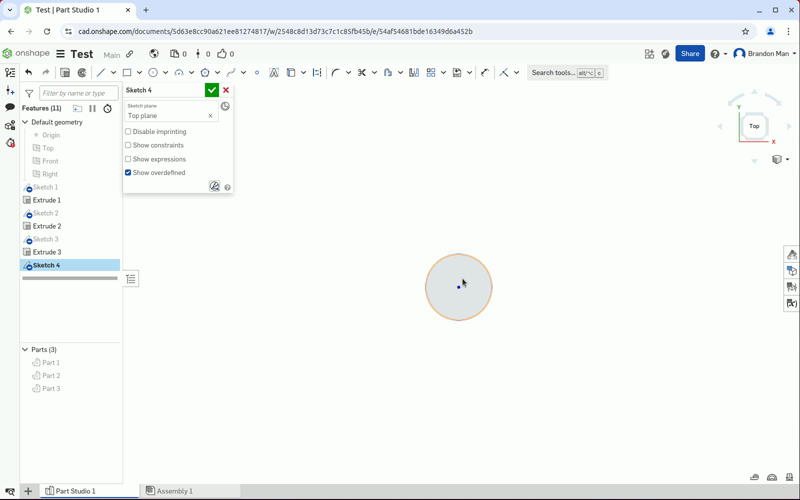
scroll(6)
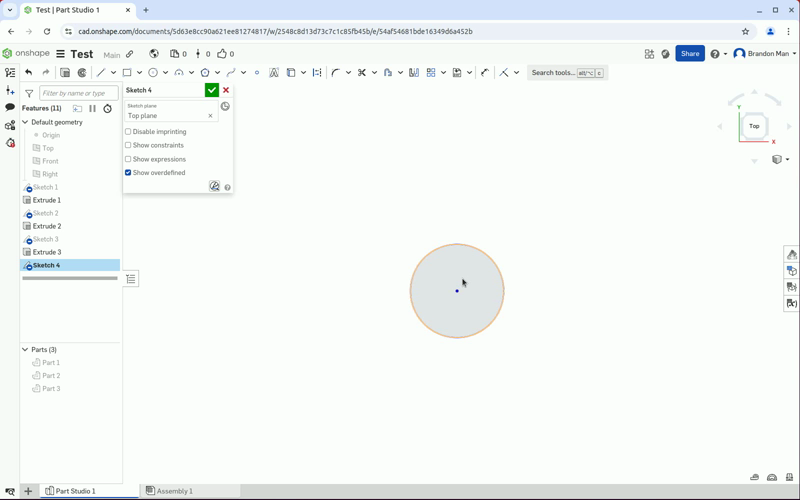
scroll(6)
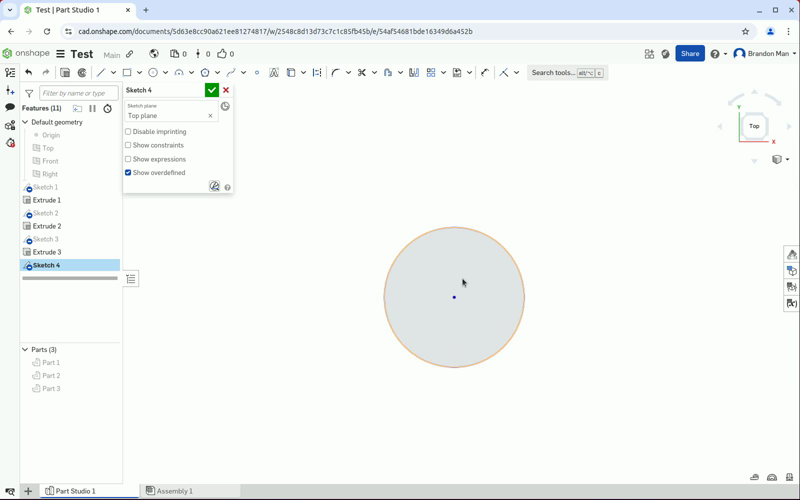
scroll(6)
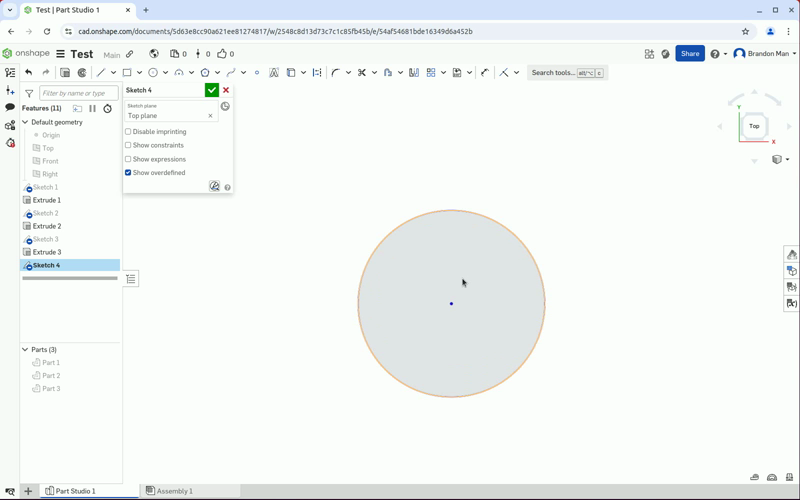
scroll(6)
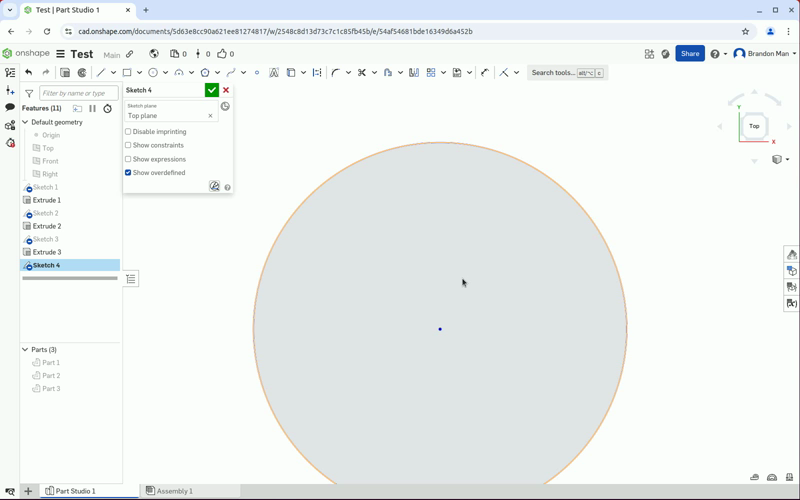
click(462, 278)
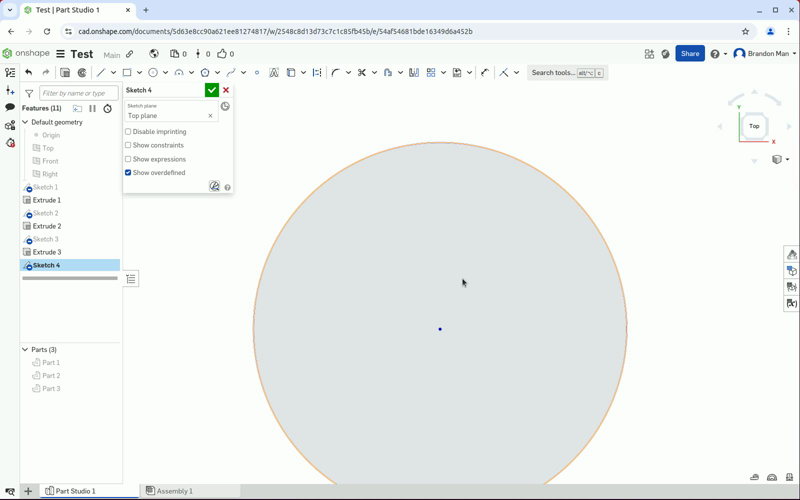
scroll(-6)
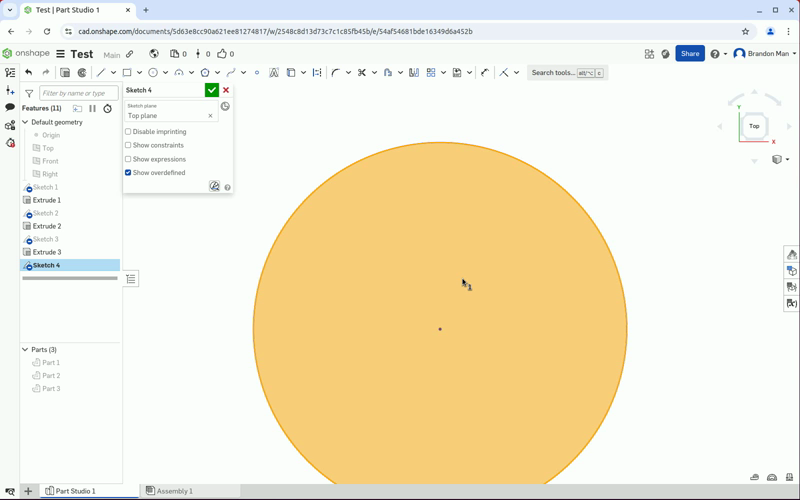
scroll(-6)
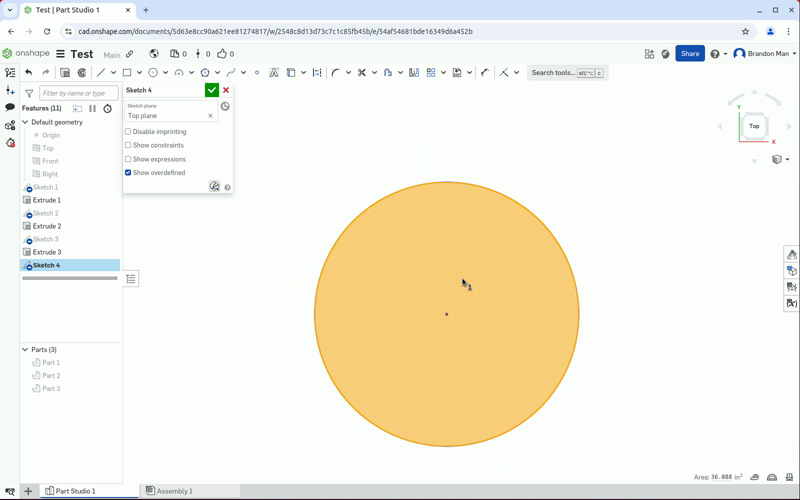
scroll(-6)
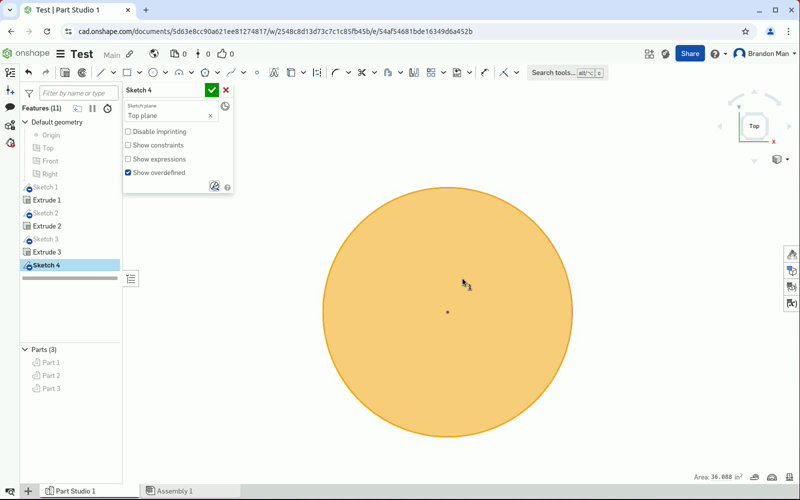
scroll(-6)
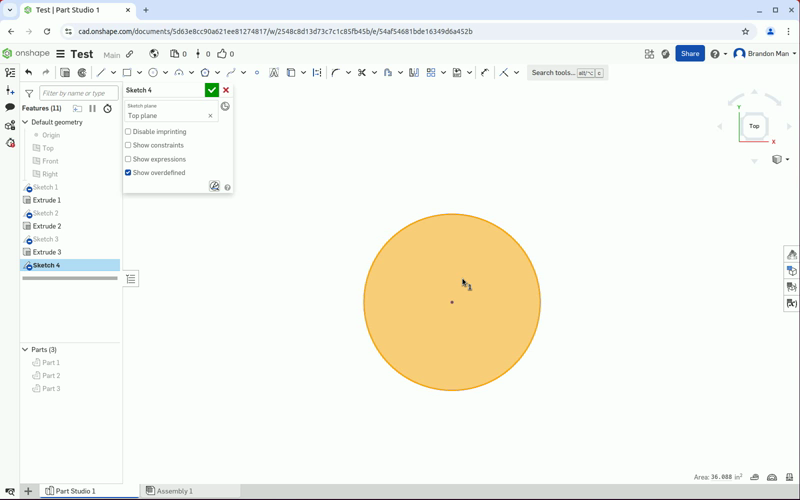
scroll(-6)
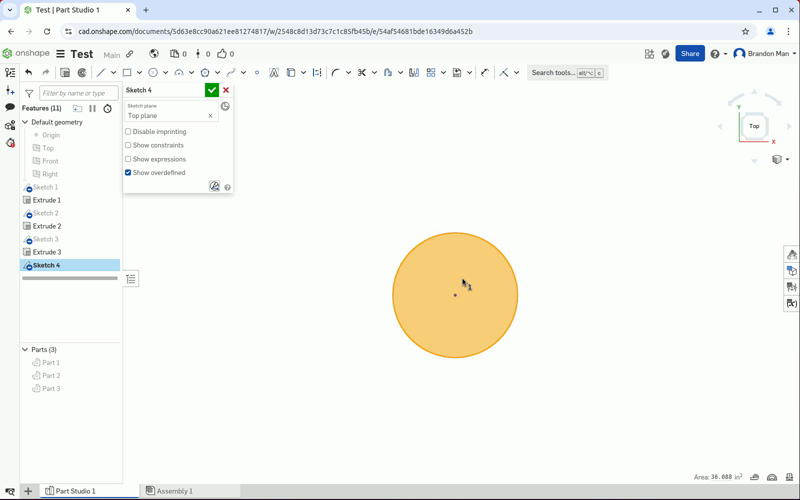
scroll(-6)
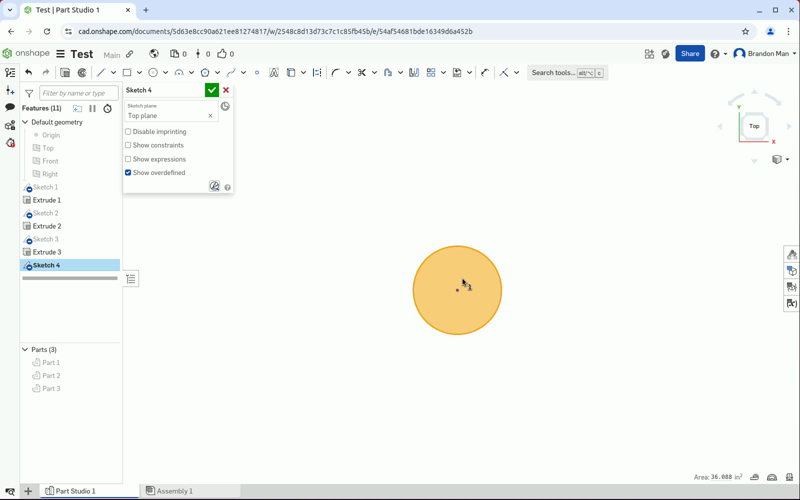
scroll(-6)
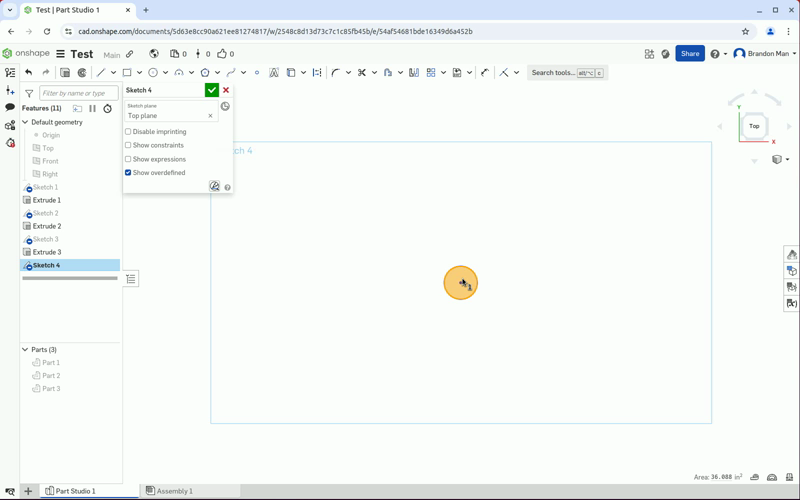
mouse_move(73, 352)
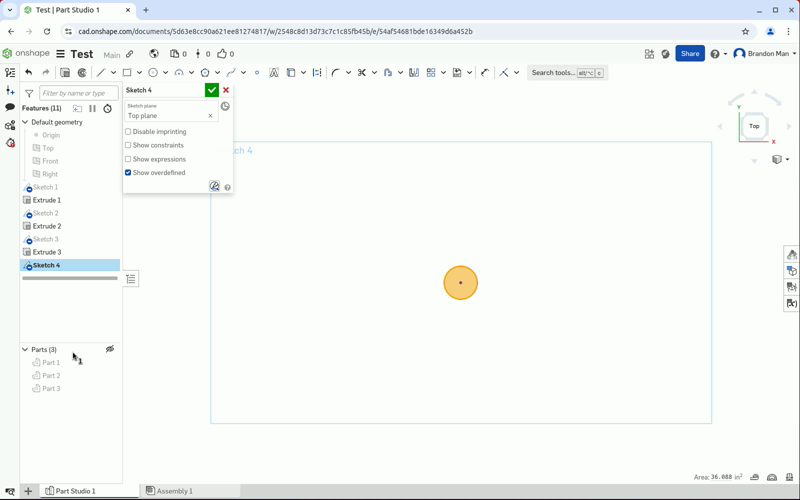
key(shift+y)
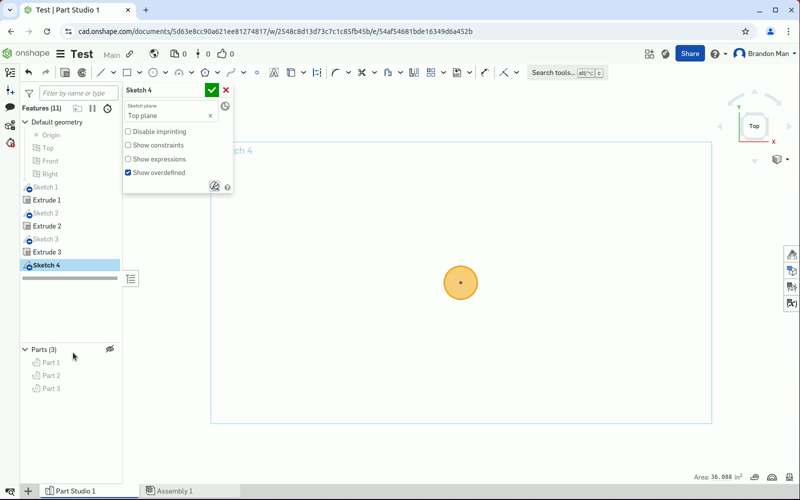
key(shift+e)
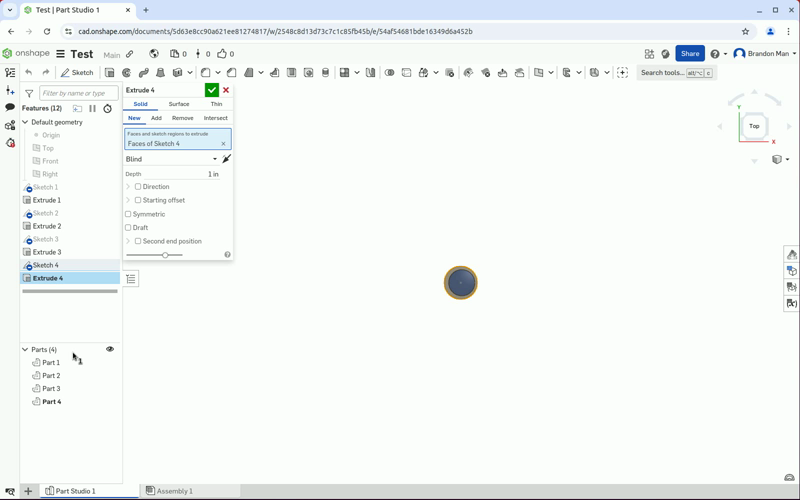
mouse_move(143, 106)
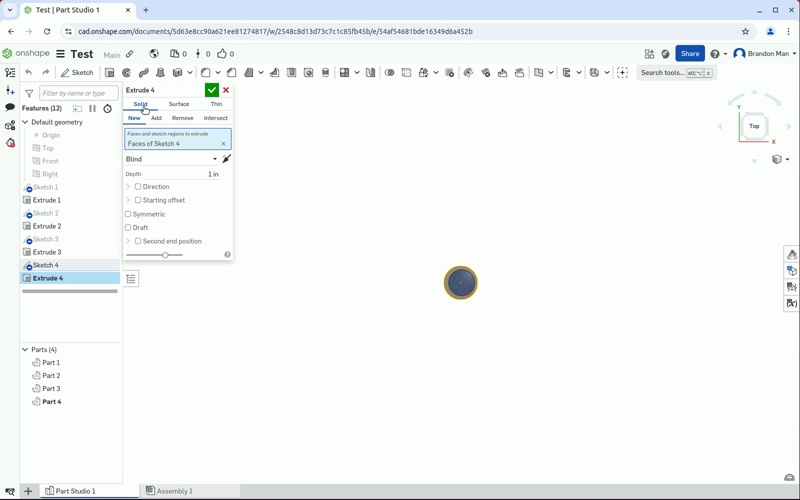
click(143, 106)
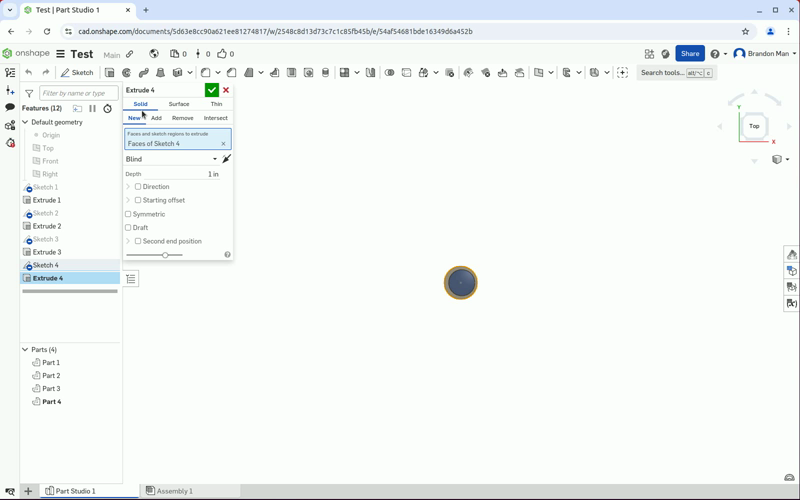
mouse_move(137, 120)
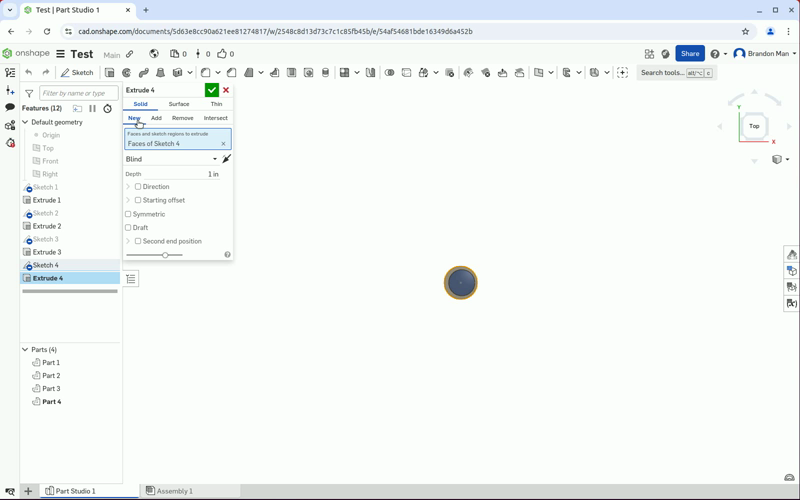
click(137, 120)
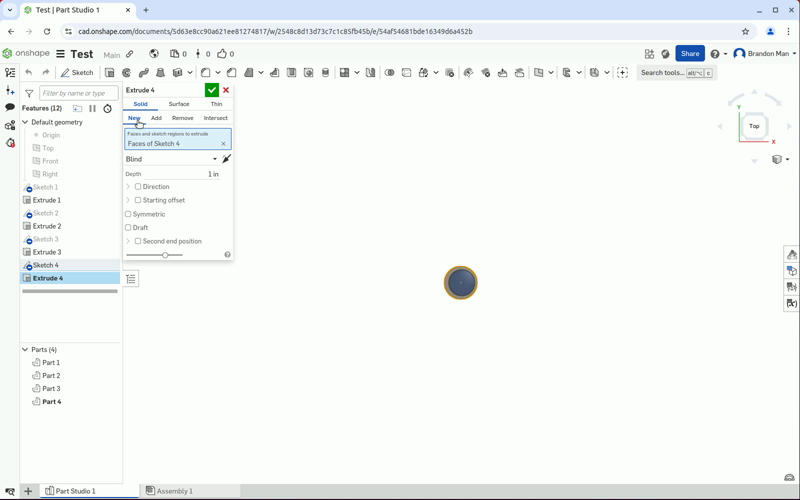
key(tab, 4)
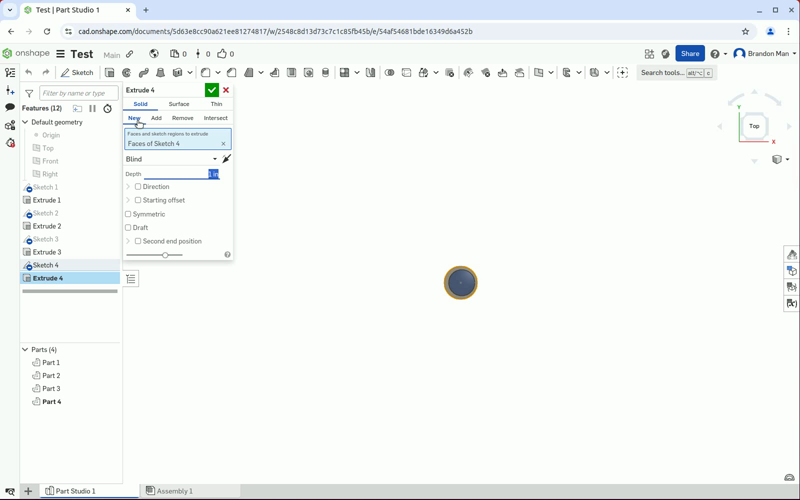
text(46.216)
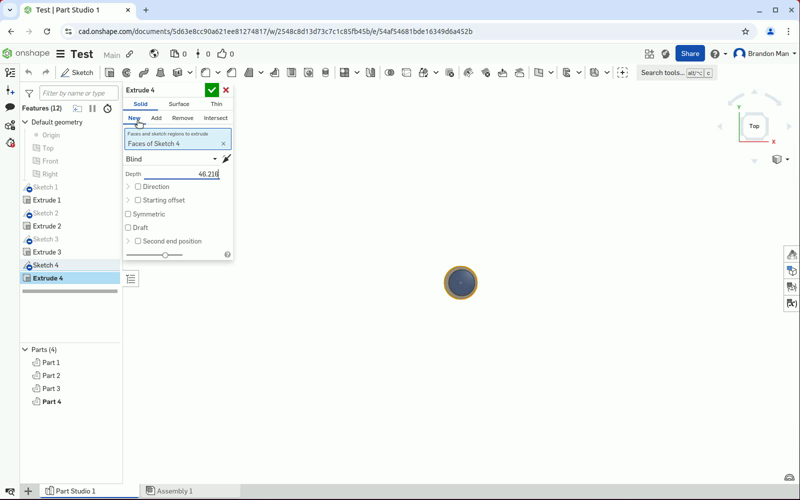
key(tab, 3)
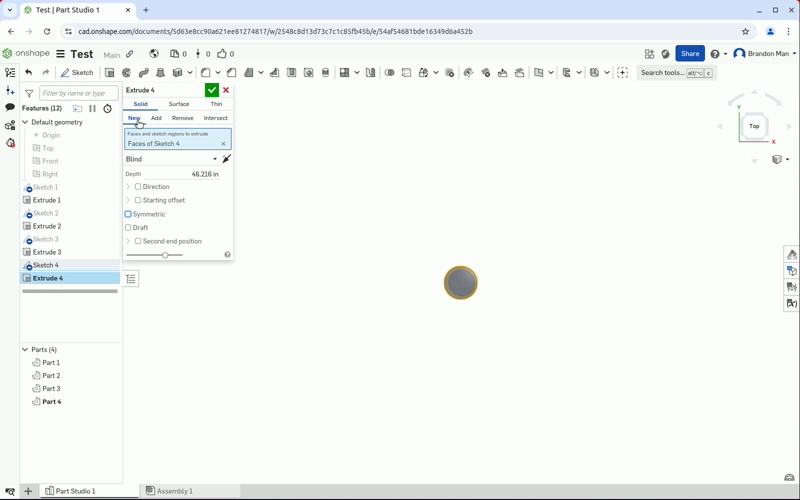
key(space)
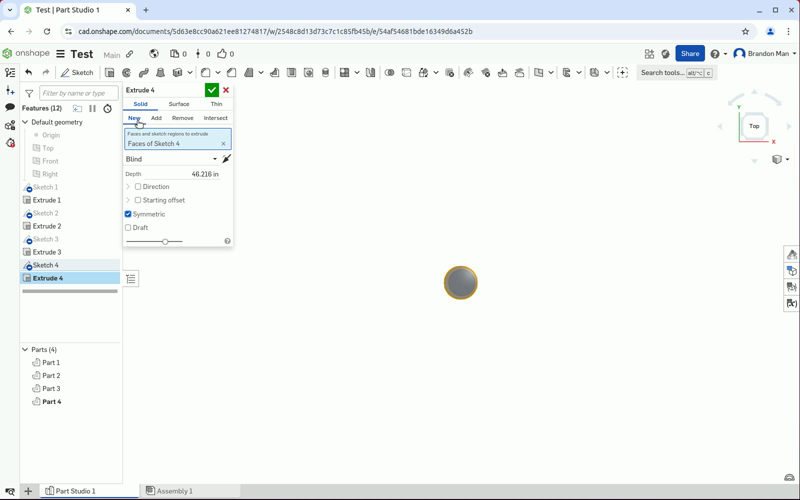
key(enter)
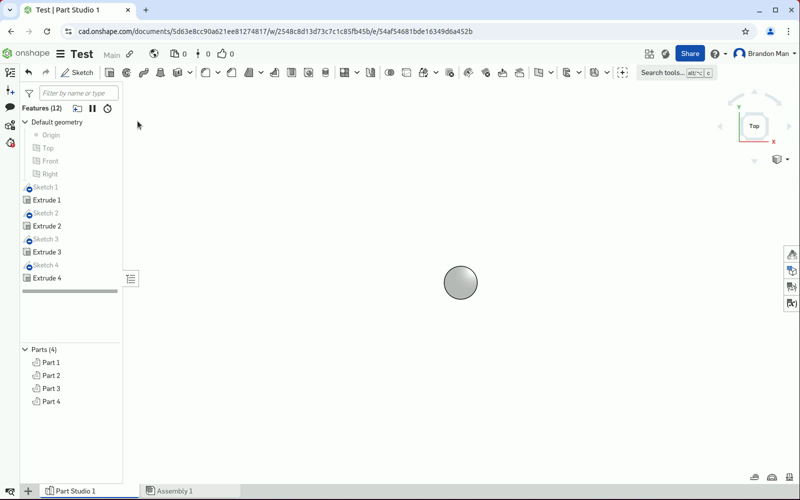
key(shift+h)
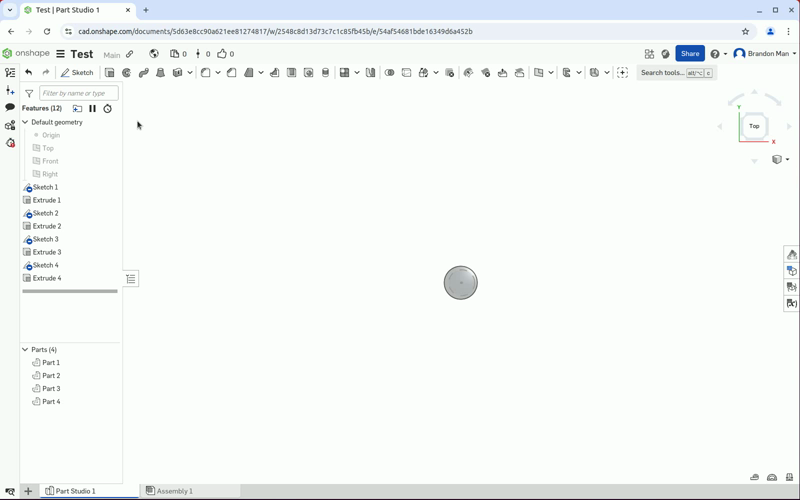
key(shift+h)
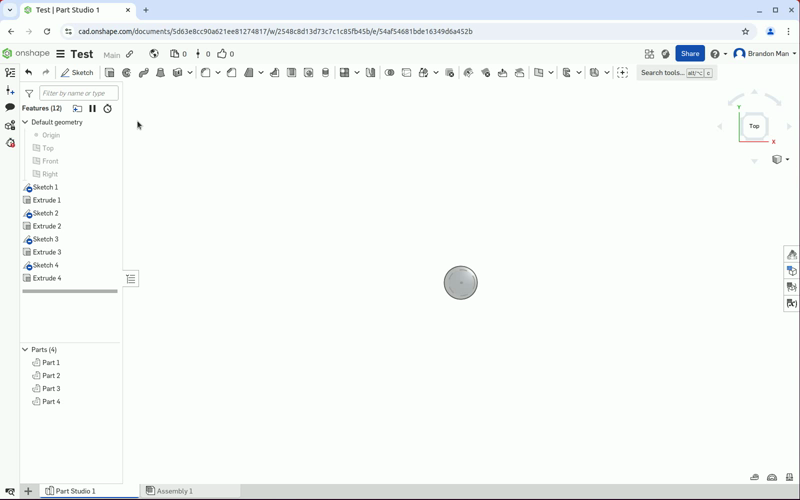
key(shift+7)
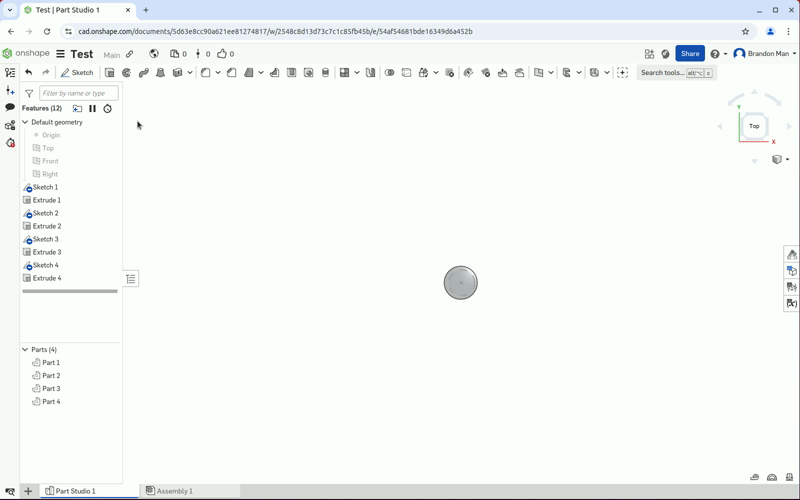
key(up, 3)
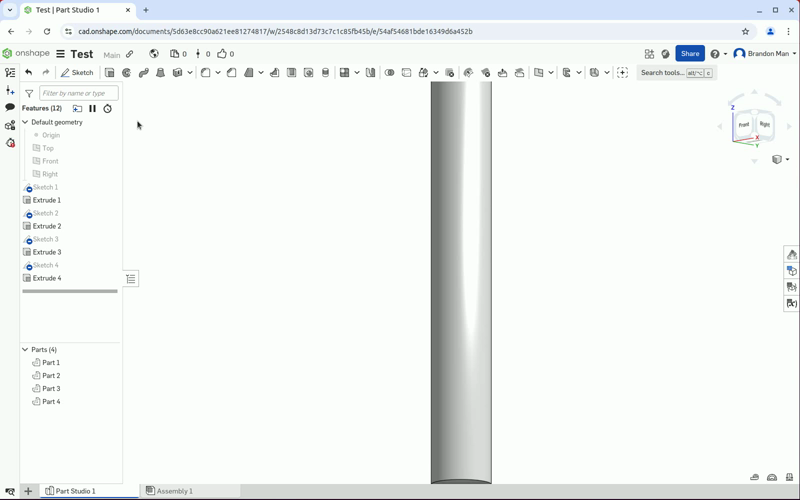
key(left, 3)
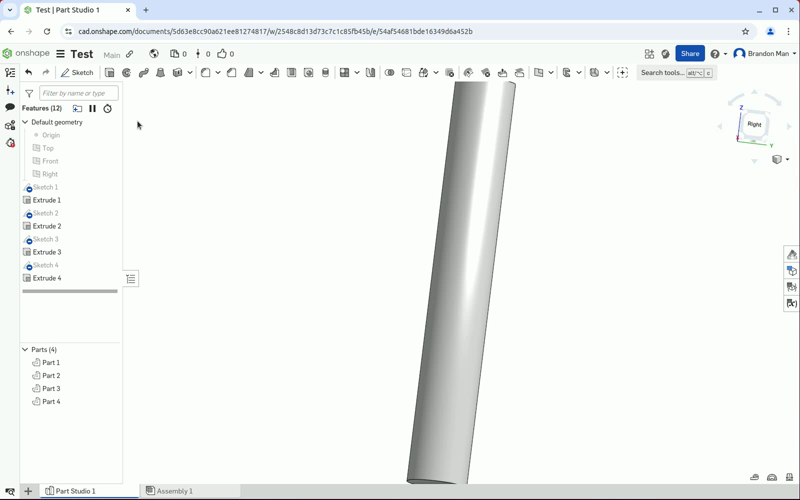
key(right, 3)
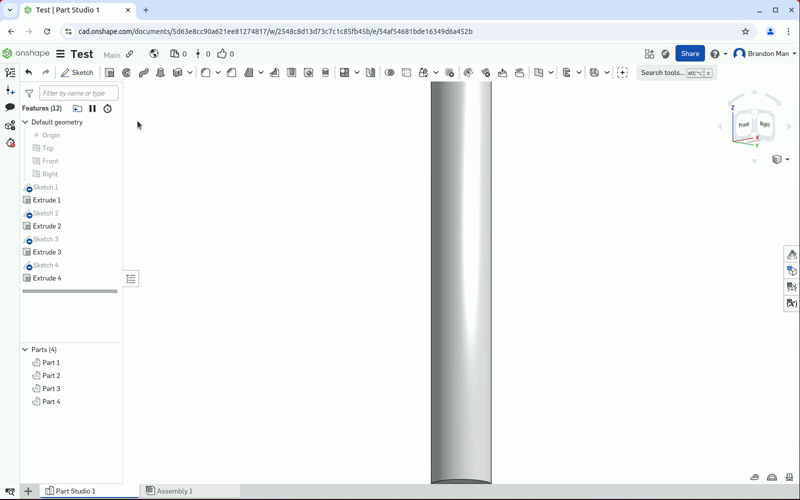
key(down, 3)
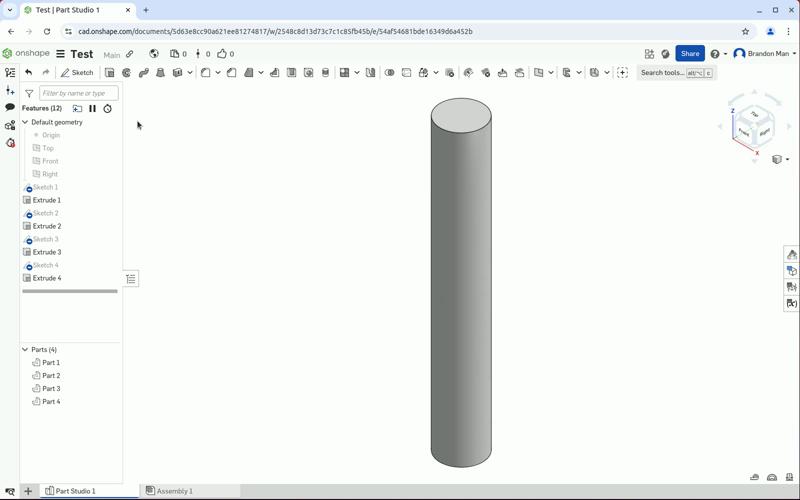
mouse_move(73, 189)
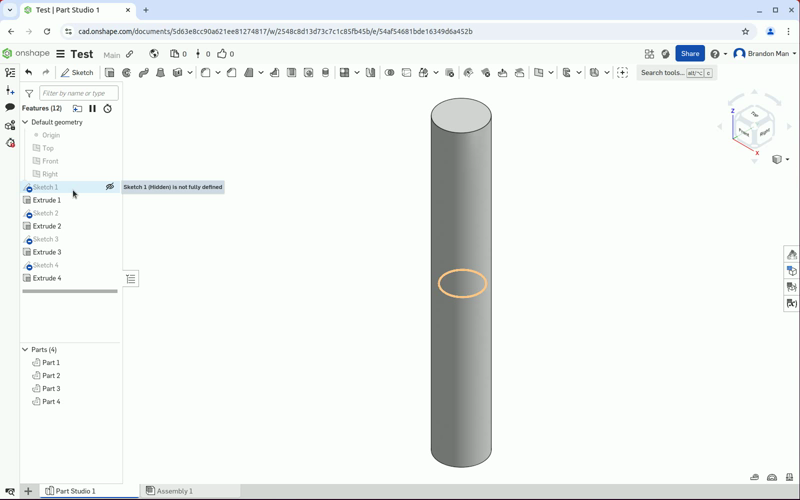
click(73, 189)